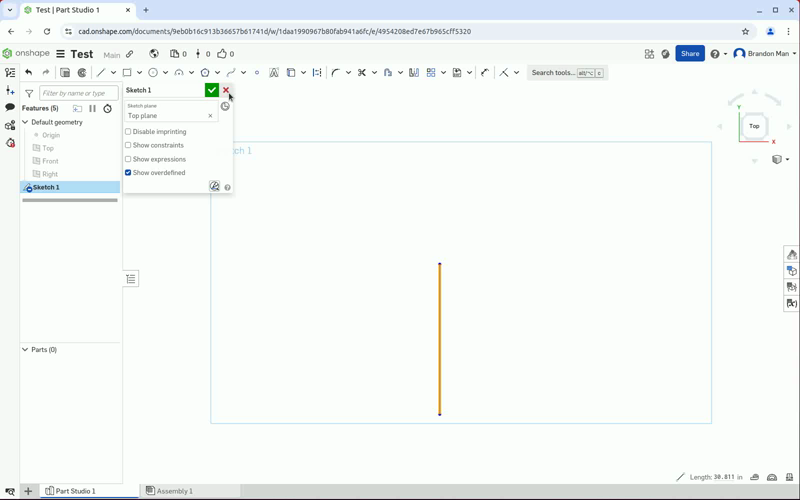
key(shift+h)
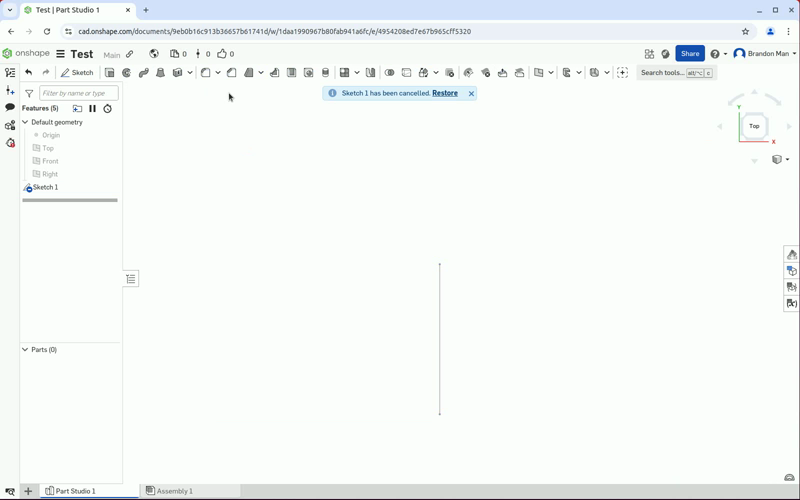
key(shift+s)
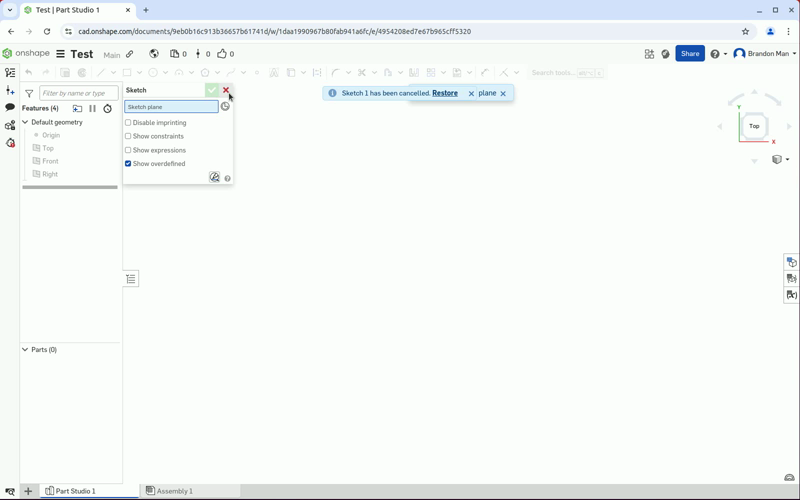
mouse_move(73, 150)
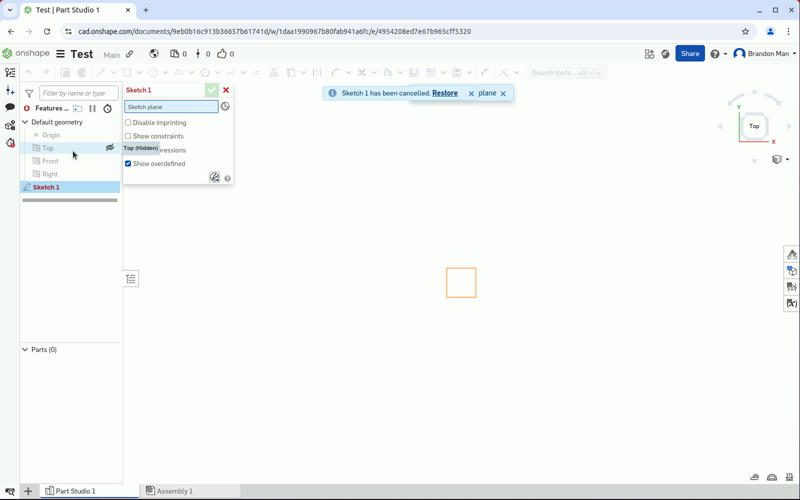
click(73, 150)
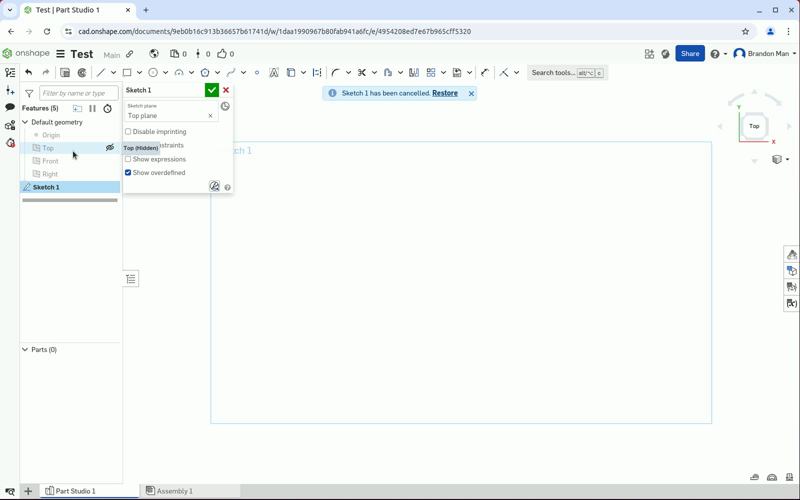
mouse_move(73, 352)
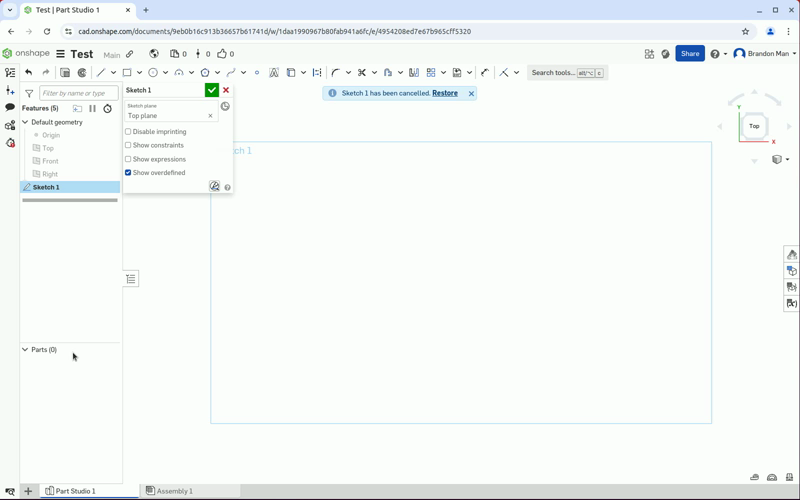
key(y)
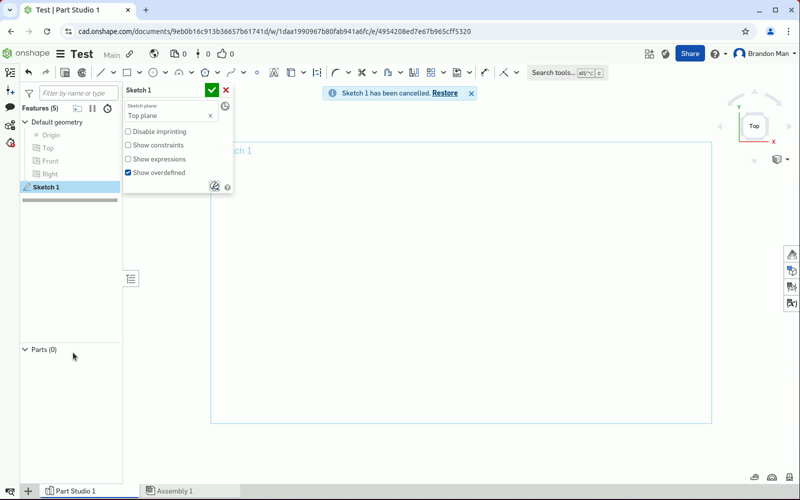
key(a)
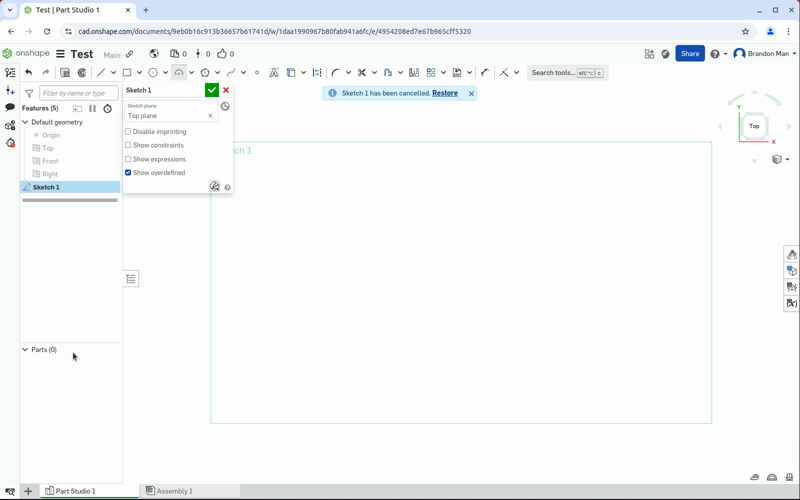
key_down(shift)
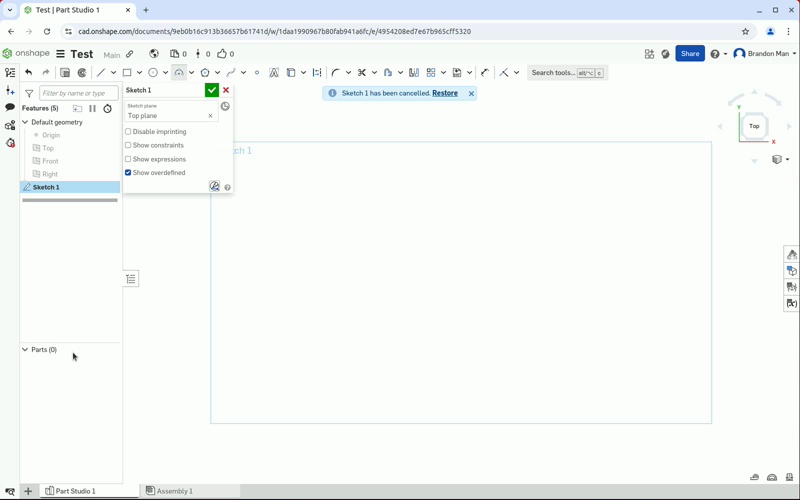
mouse_move(424, 282)
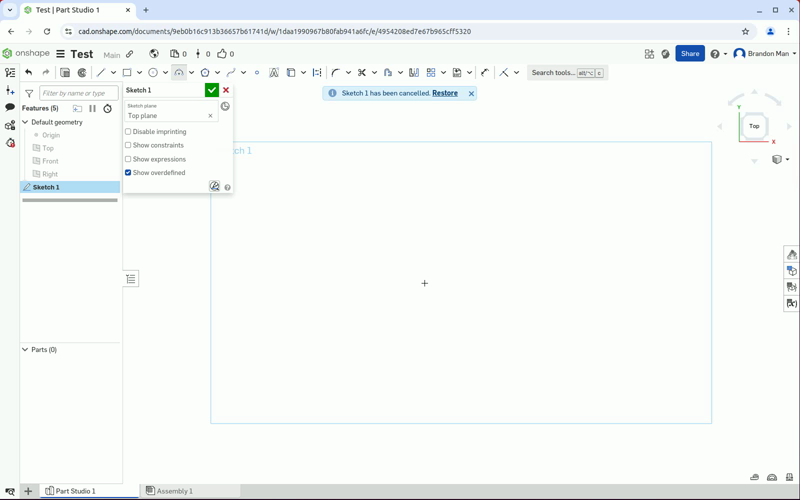
click(424, 282)
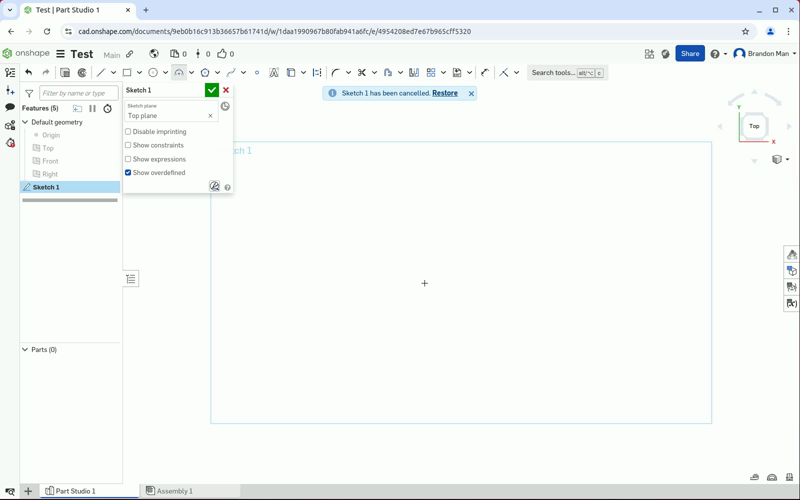
key_up(shift)
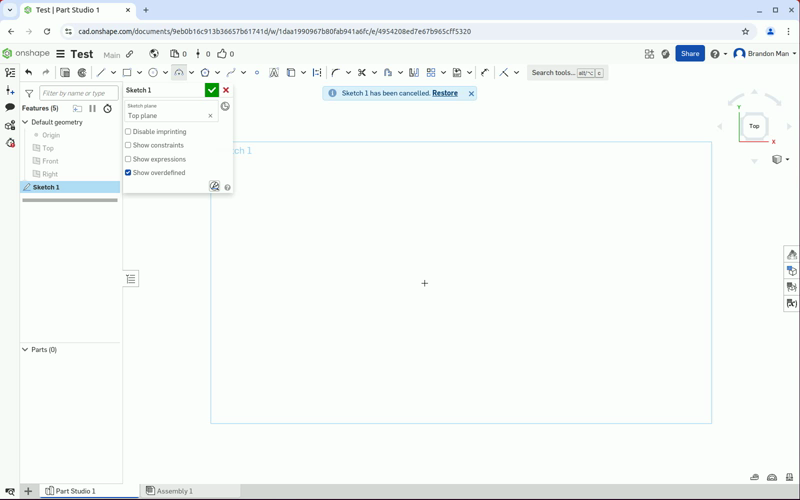
key_down(shift)
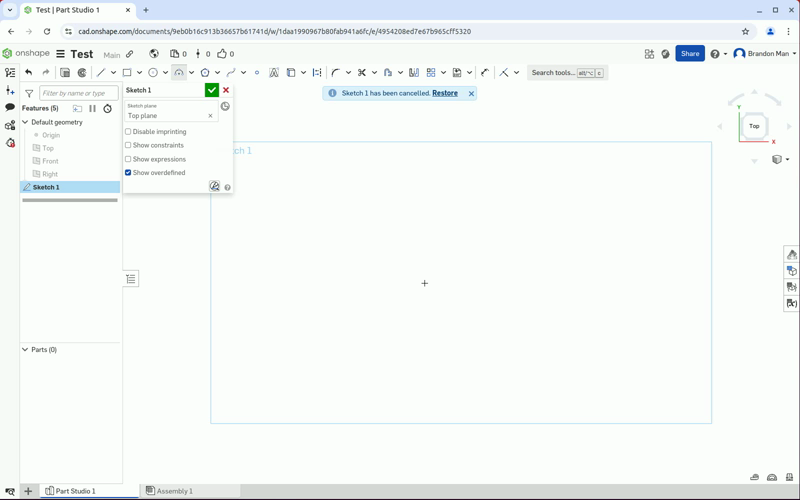
mouse_move(438, 254)
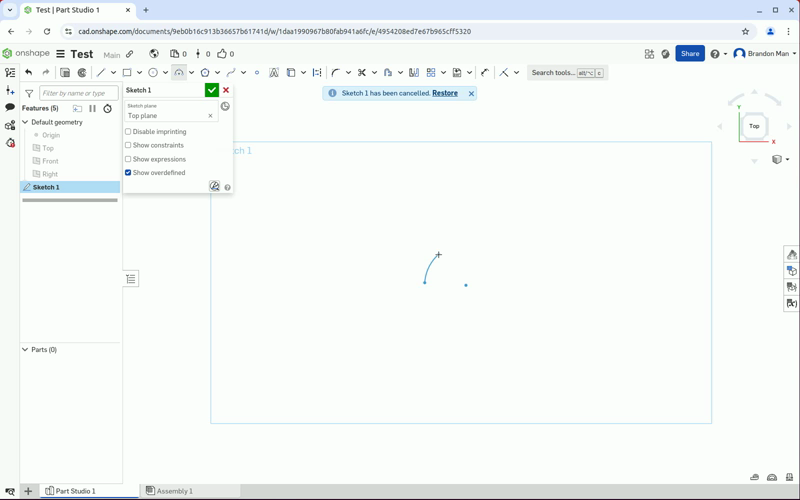
click(438, 254)
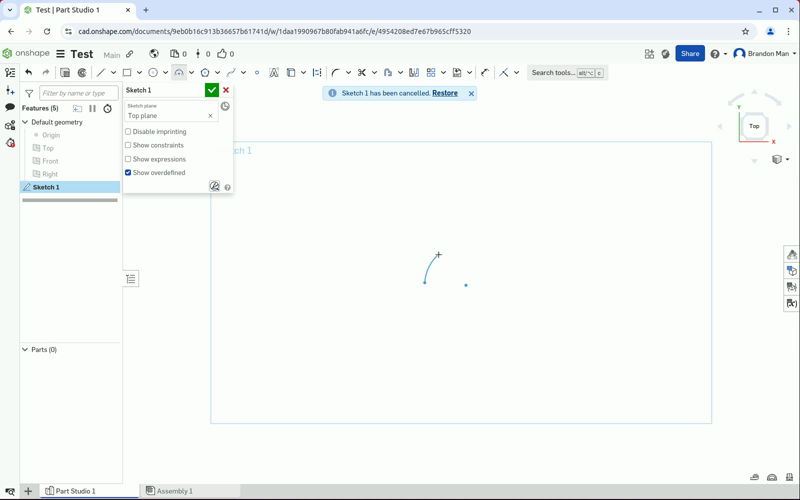
mouse_move(428, 267)
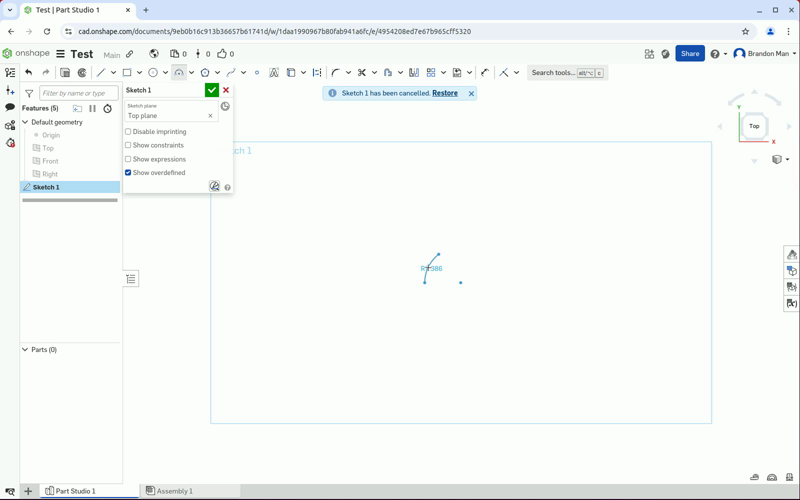
click(428, 267)
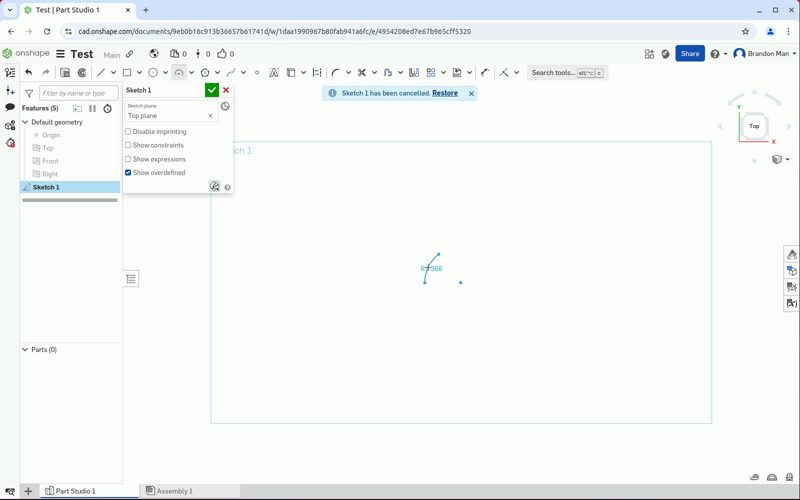
key_up(shift)
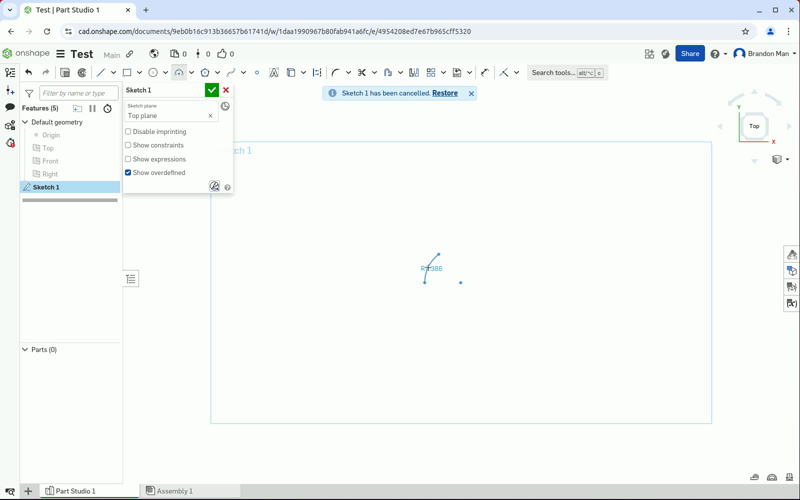
key(esc)
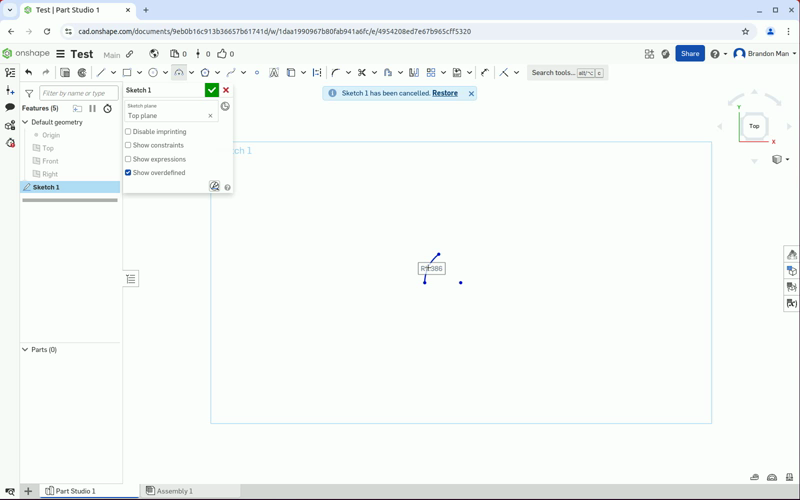
key(l)
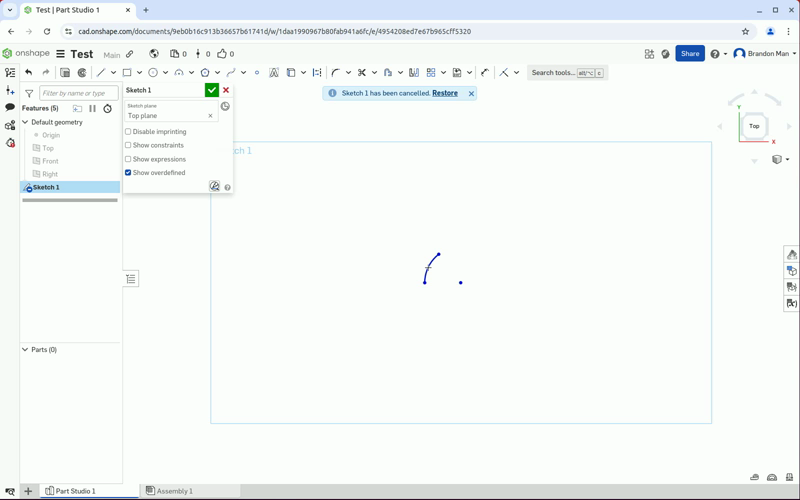
mouse_move(438, 254)
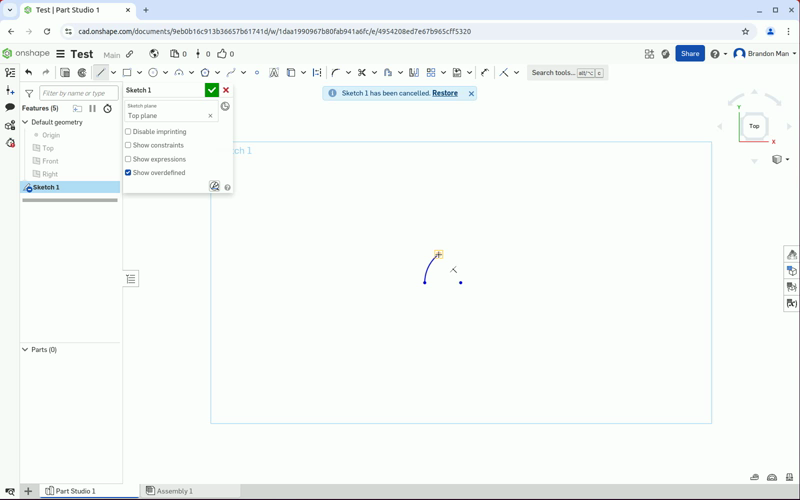
click(438, 254)
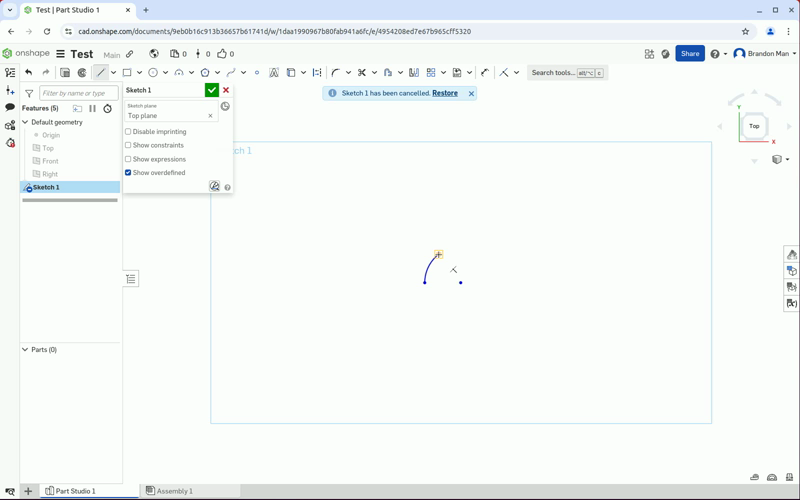
key_down(shift)
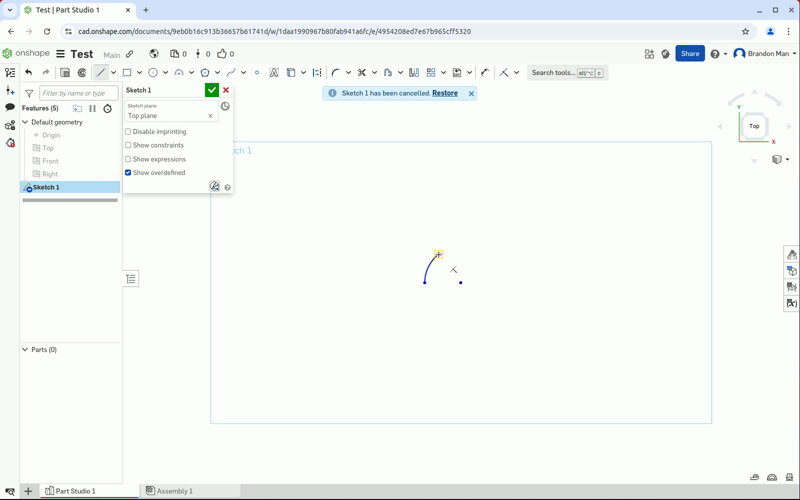
mouse_move(438, 170)
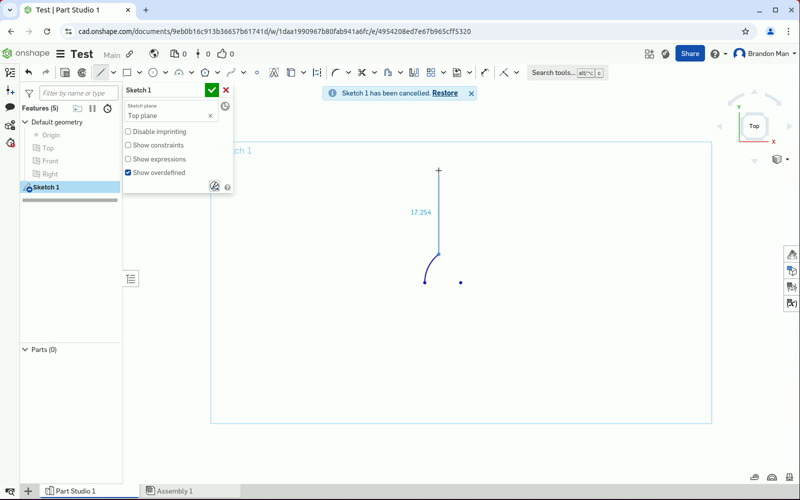
click(438, 170)
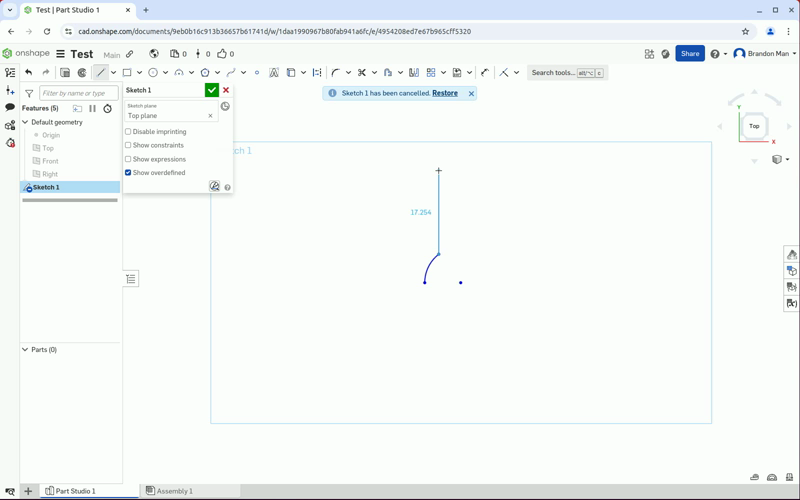
key_up(shift)
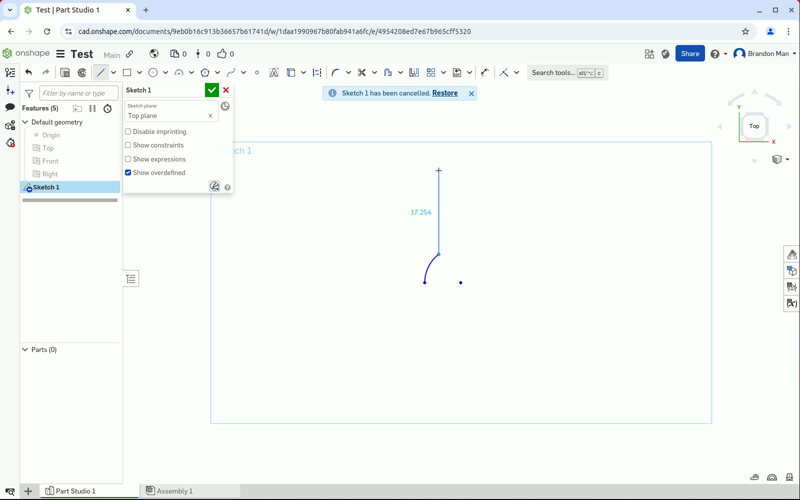
key_down(shift)
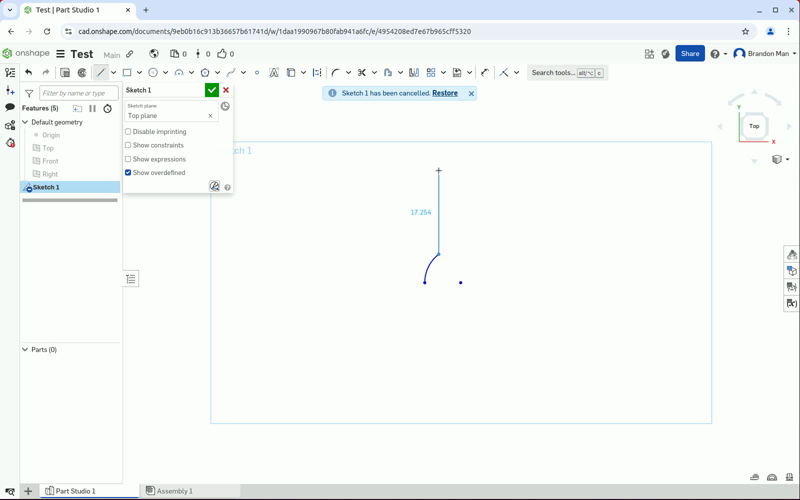
mouse_move(468, 170)
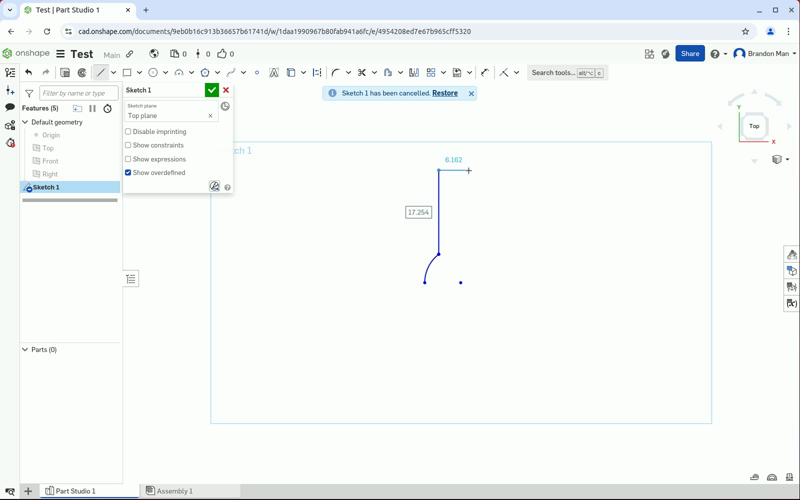
mouse_move(424, 170)
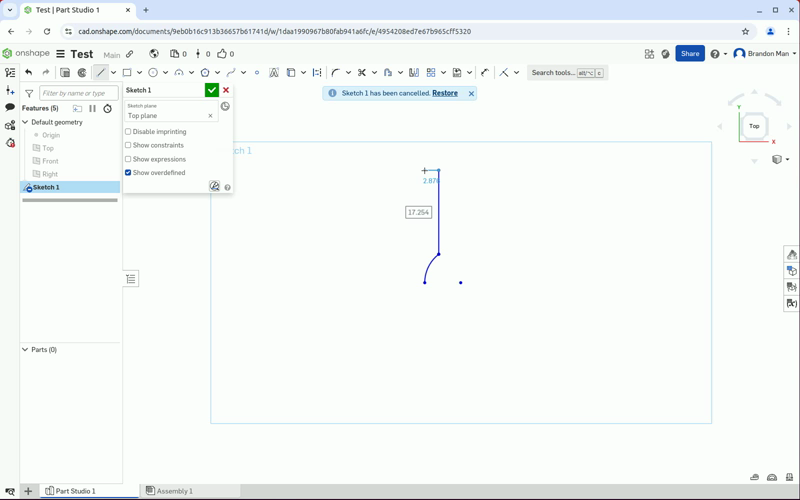
click(424, 170)
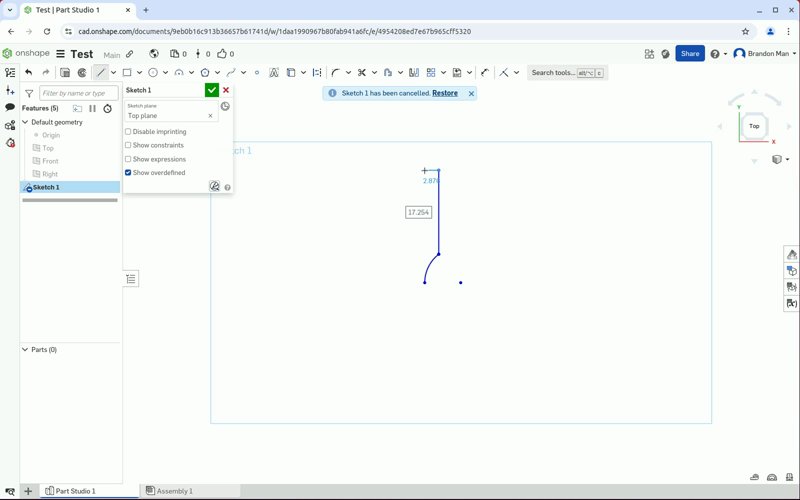
key_up(shift)
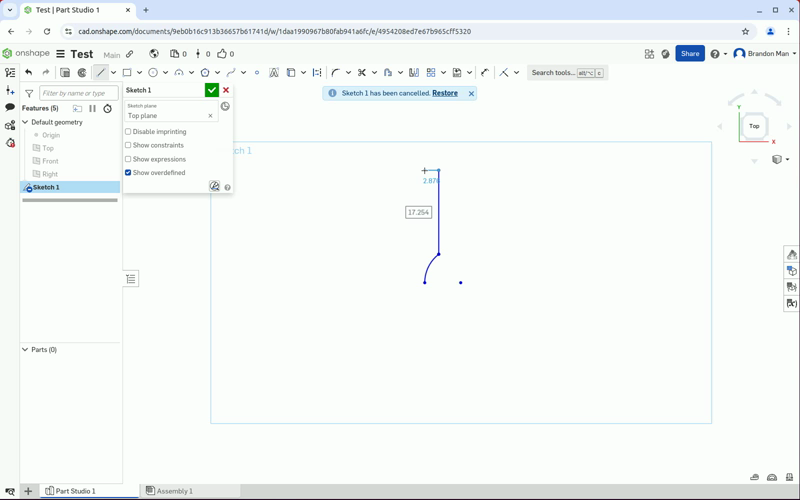
key_down(shift)
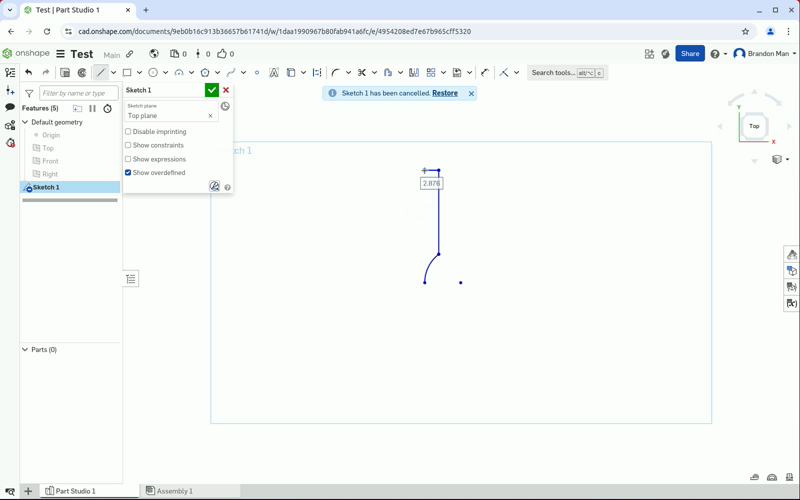
mouse_move(424, 282)
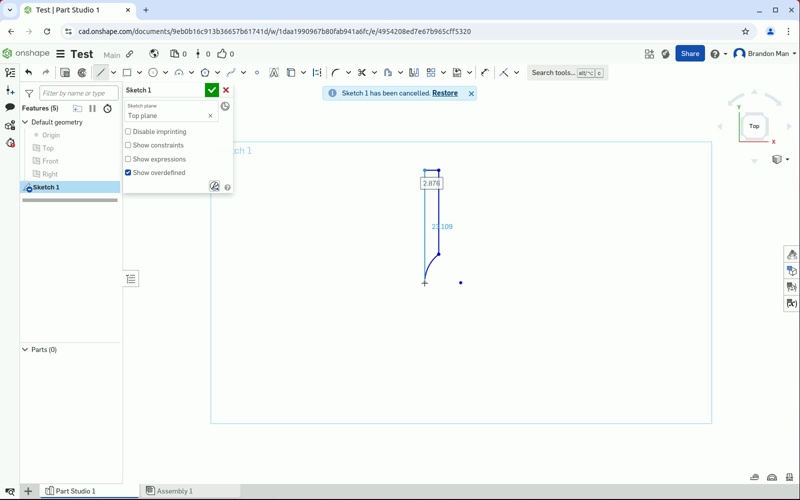
key_up(shift)
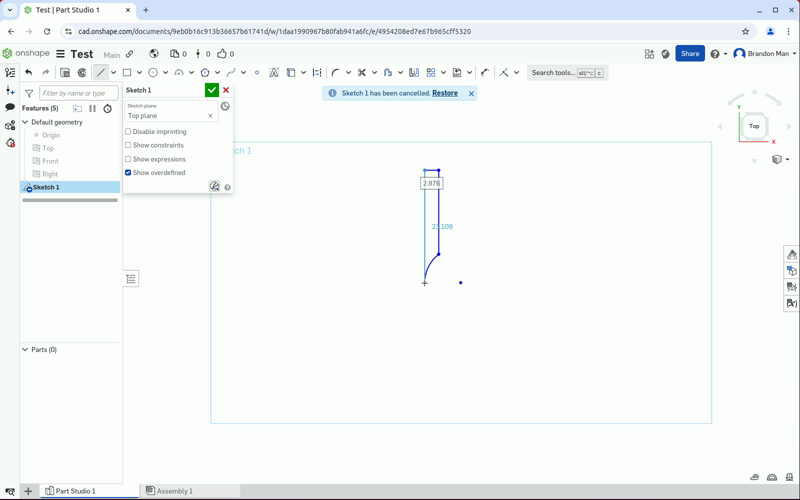
click(424, 282)
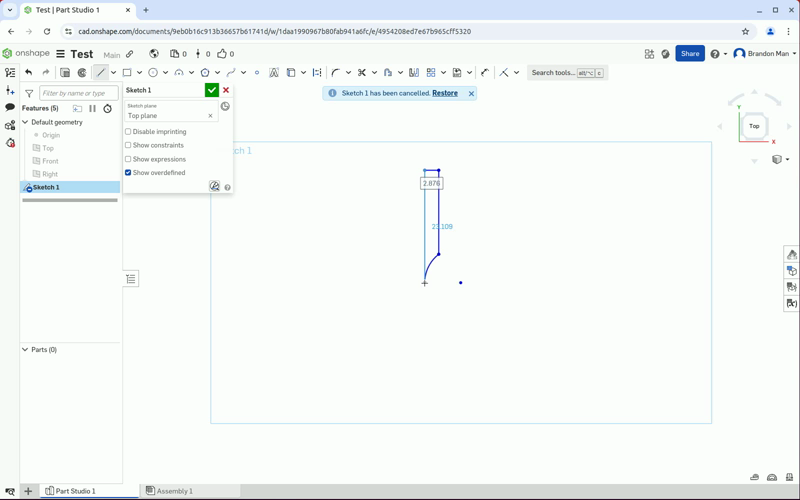
key(esc)
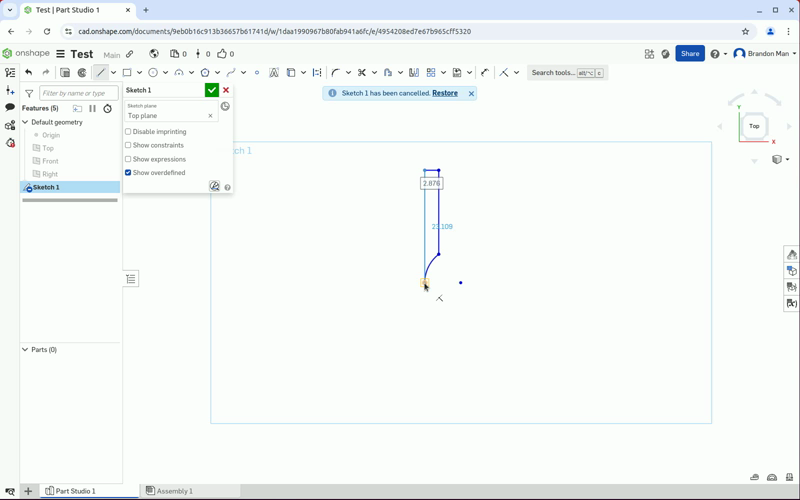
mouse_move(429, 255)
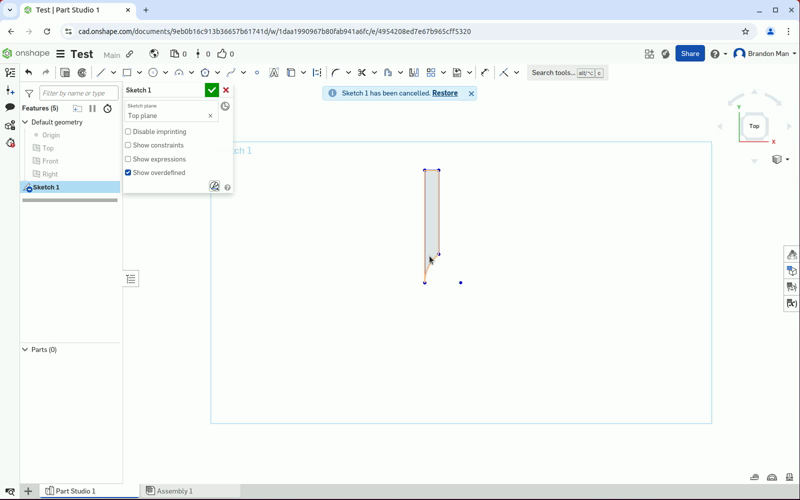
scroll(6)
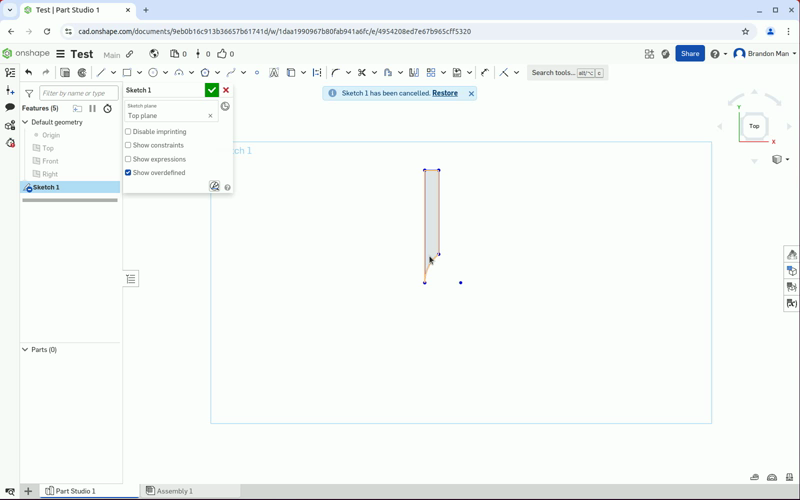
scroll(6)
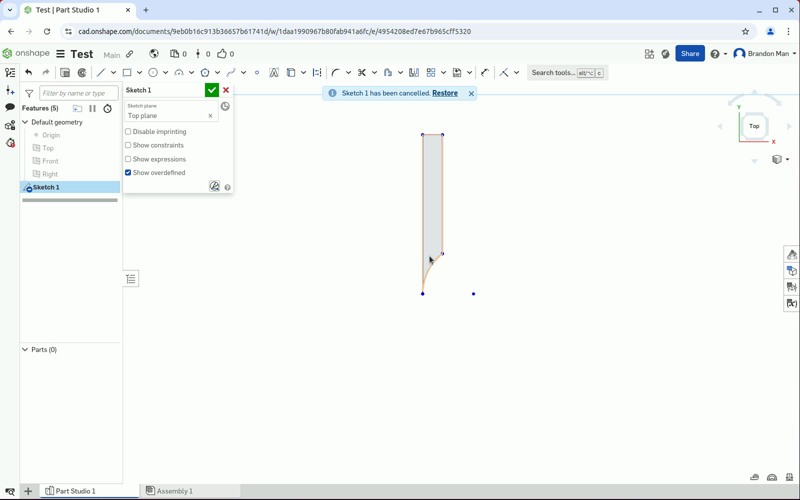
scroll(6)
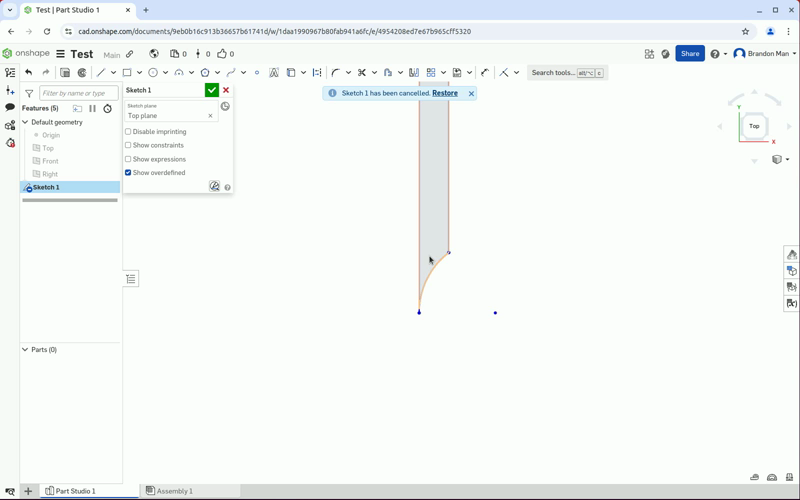
scroll(6)
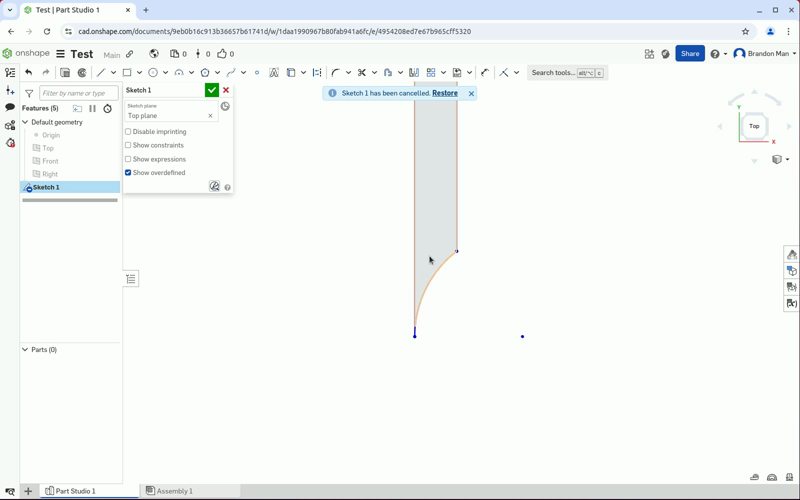
scroll(6)
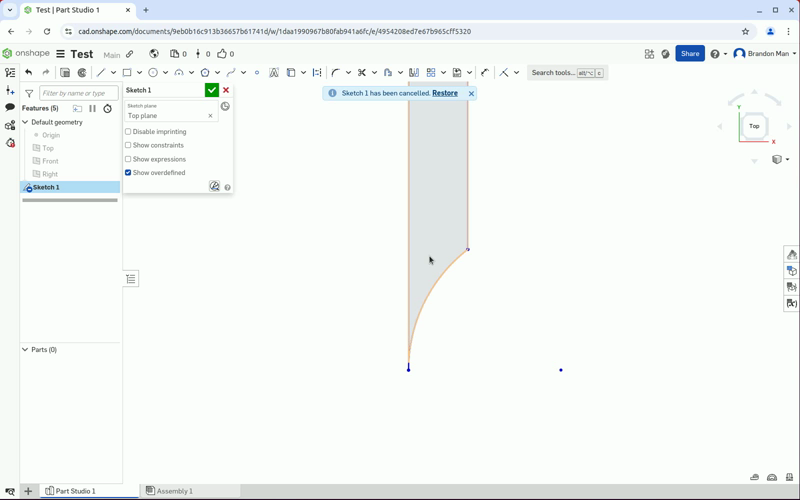
scroll(6)
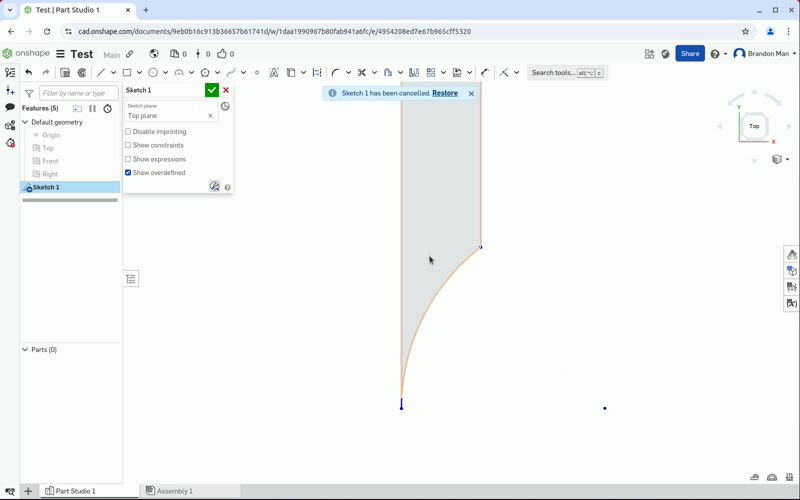
scroll(6)
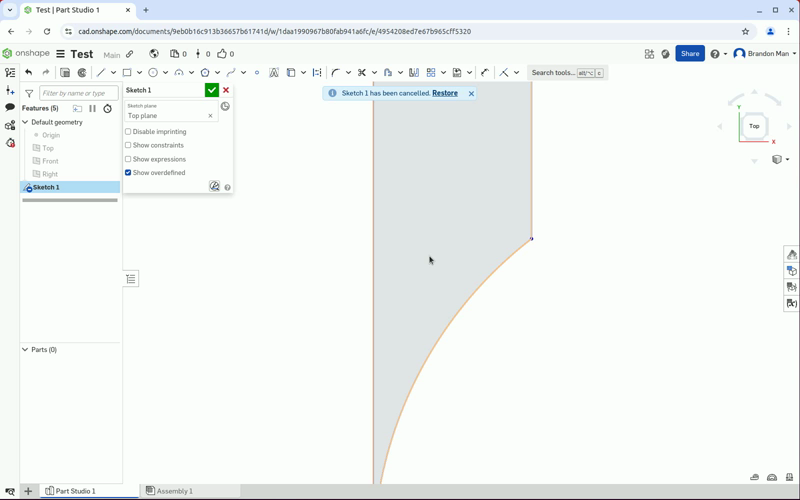
click(429, 255)
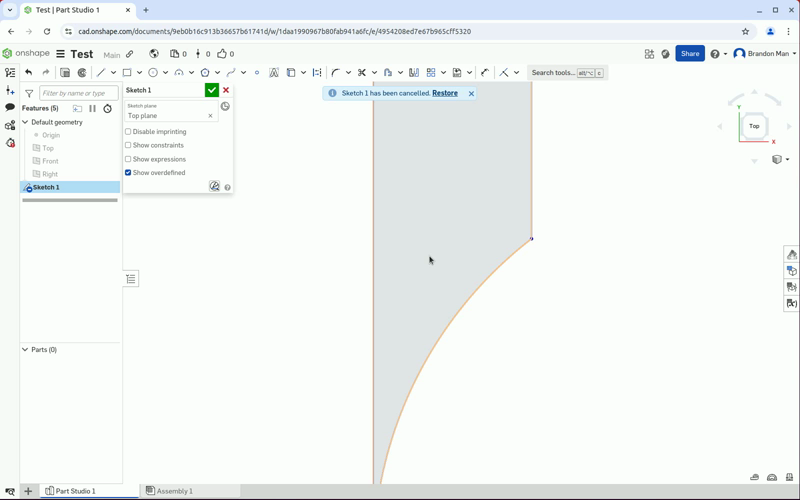
scroll(-6)
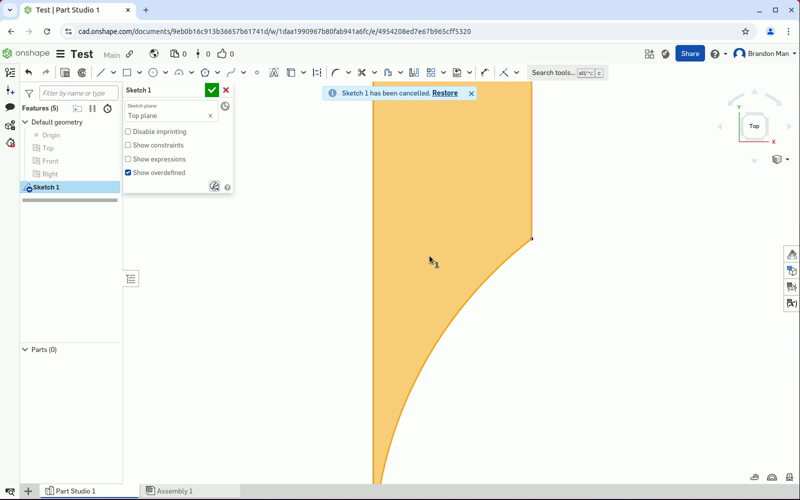
scroll(-6)
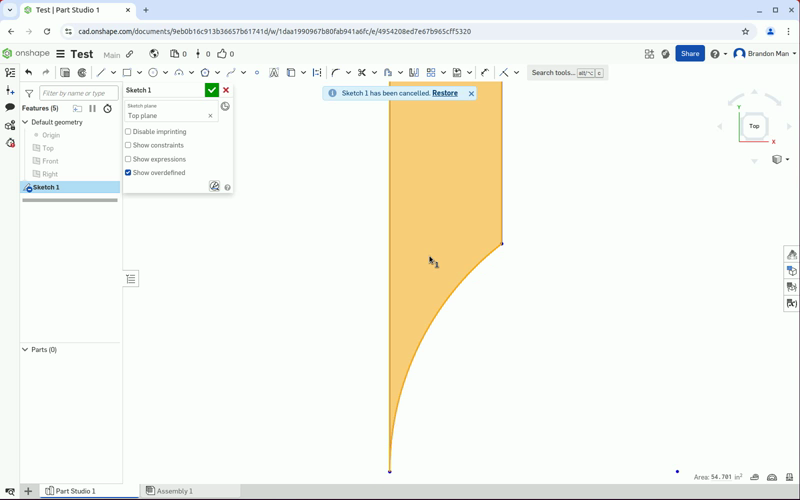
scroll(-6)
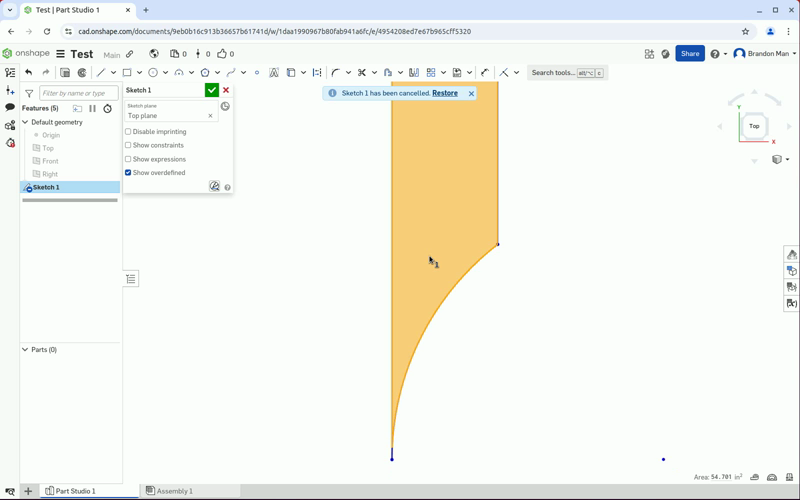
scroll(-6)
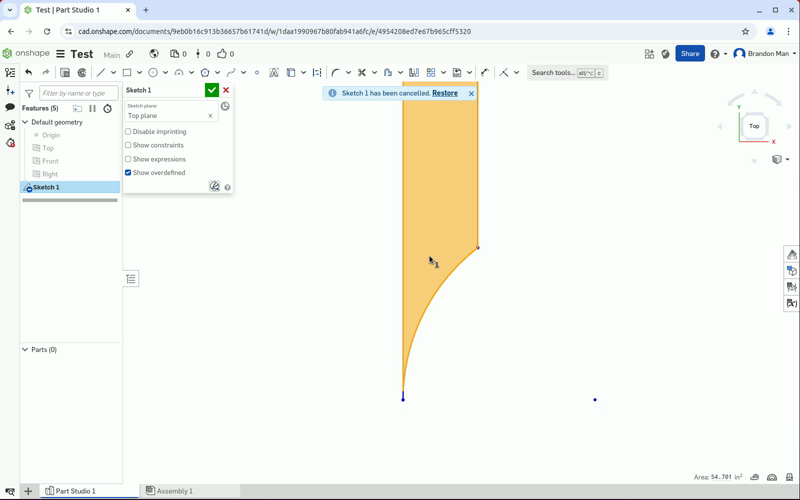
scroll(-6)
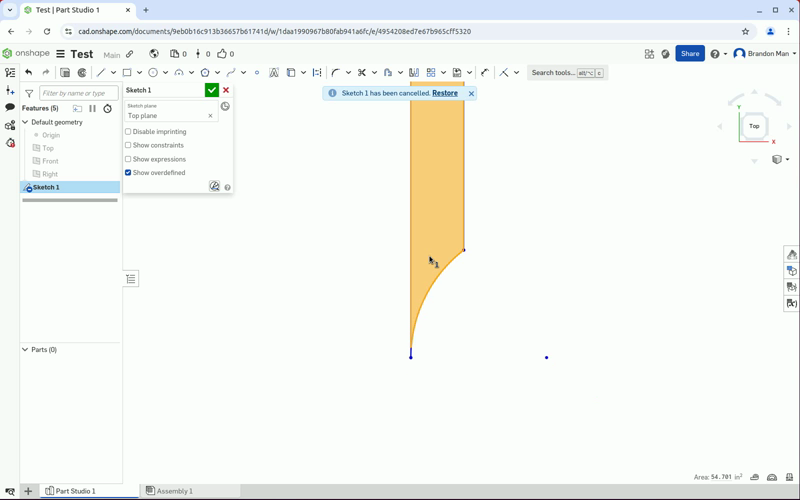
scroll(-6)
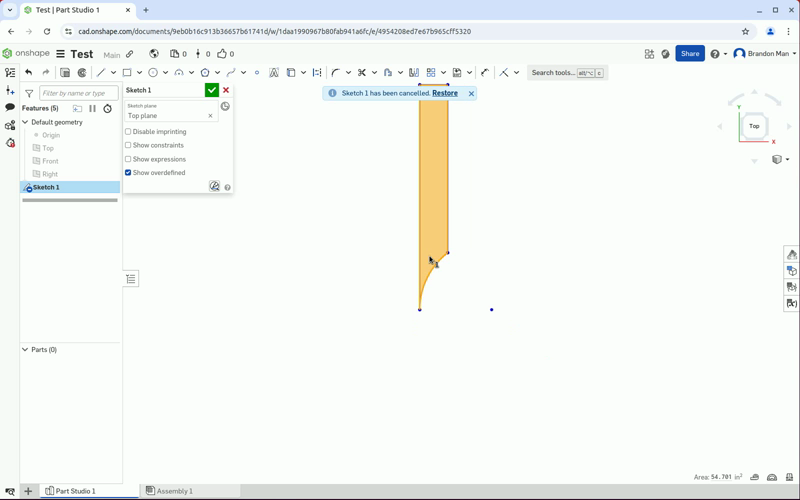
scroll(-6)
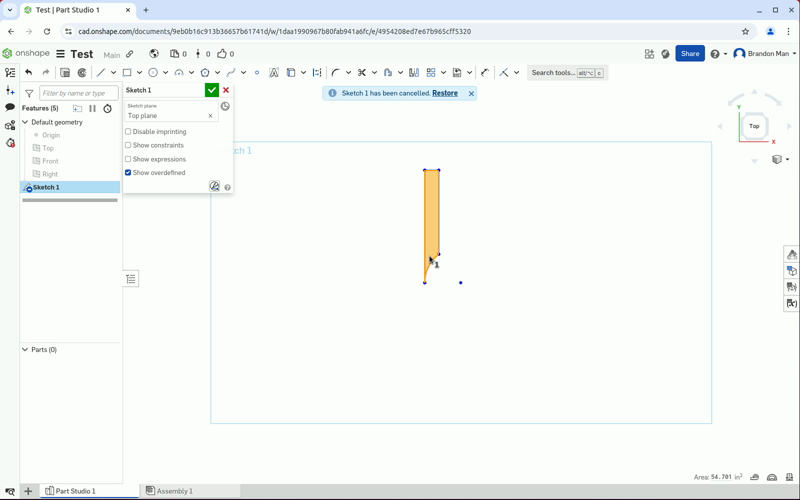
mouse_move(73, 352)
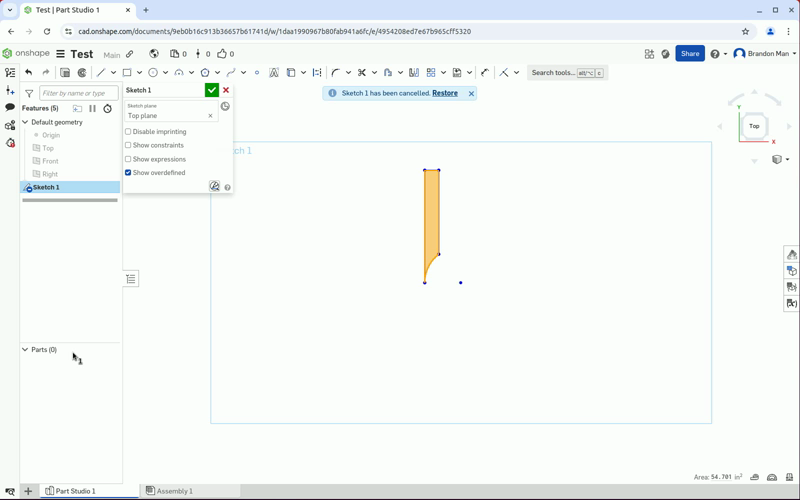
key(shift+y)
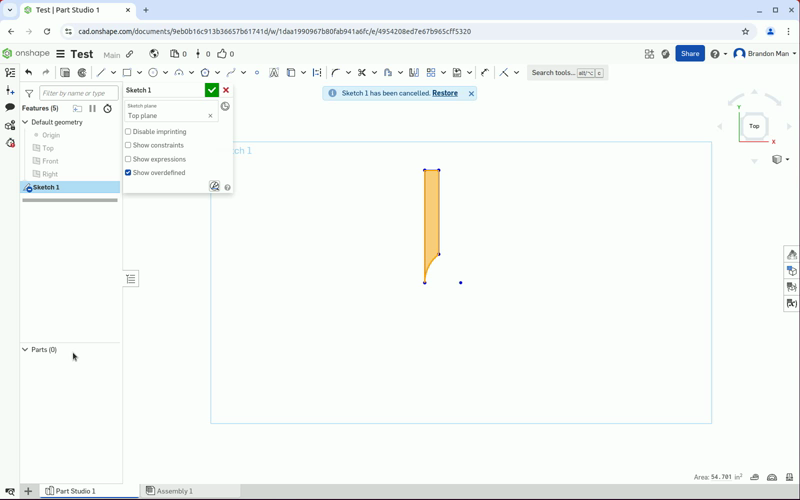
key(shift+e)
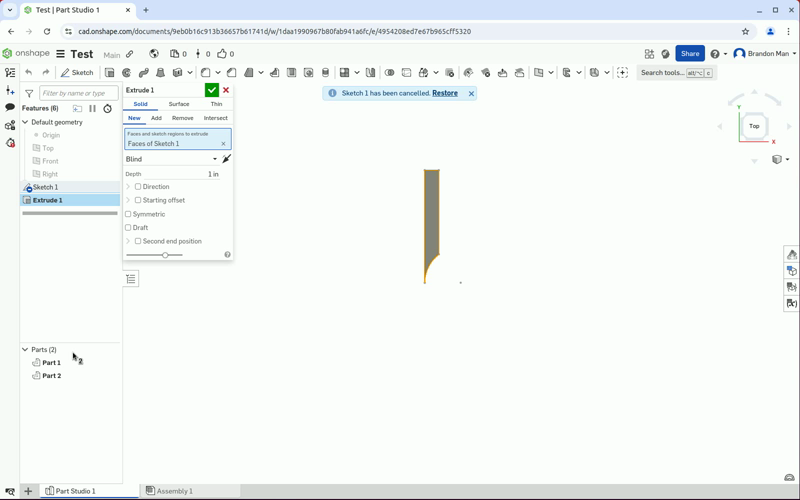
mouse_move(143, 106)
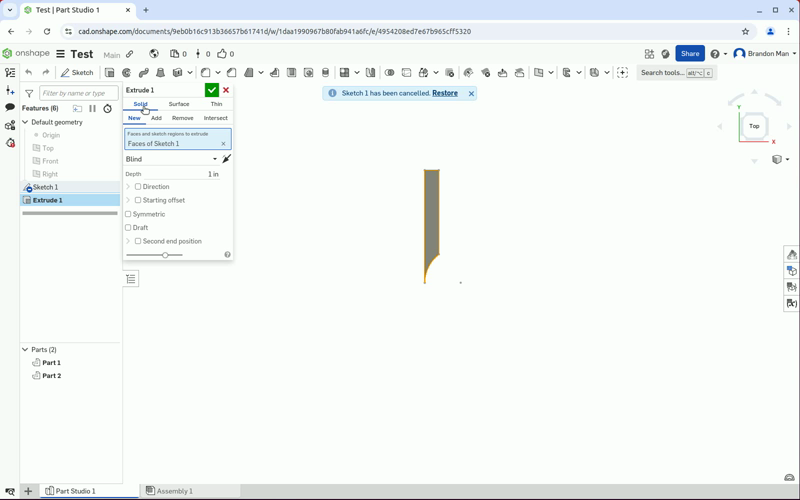
click(143, 106)
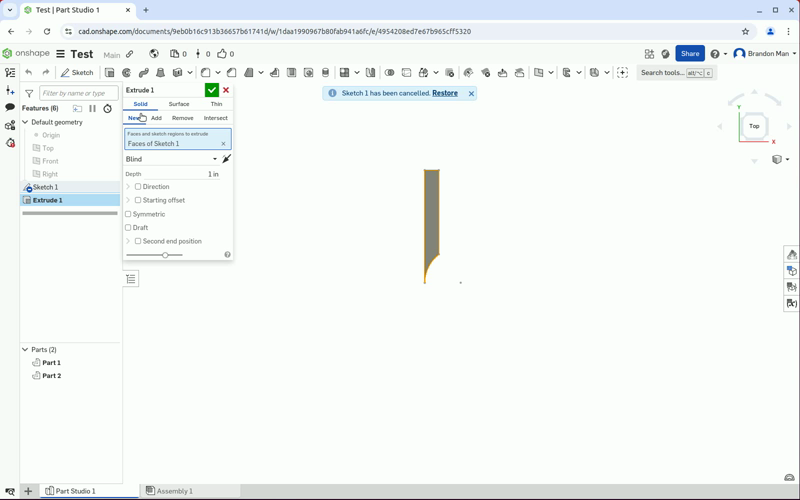
mouse_move(137, 120)
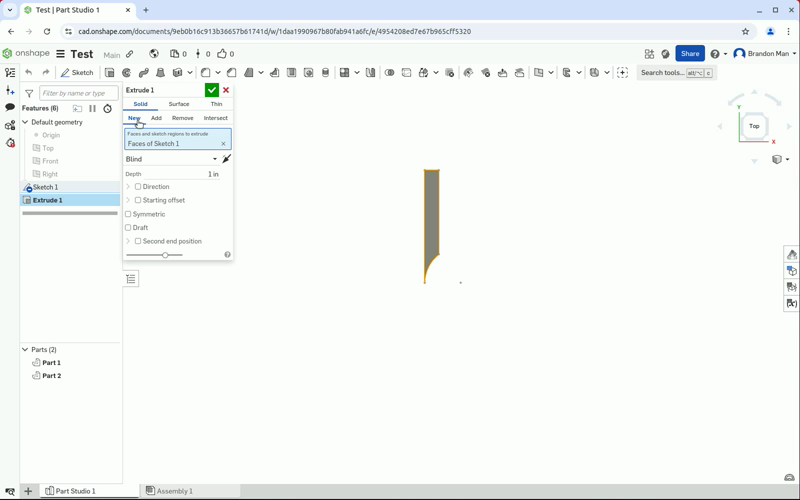
click(137, 120)
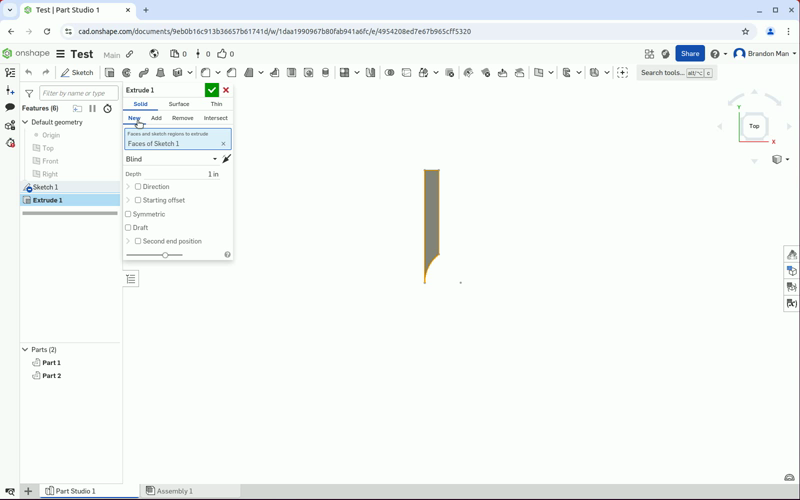
key(tab, 4)
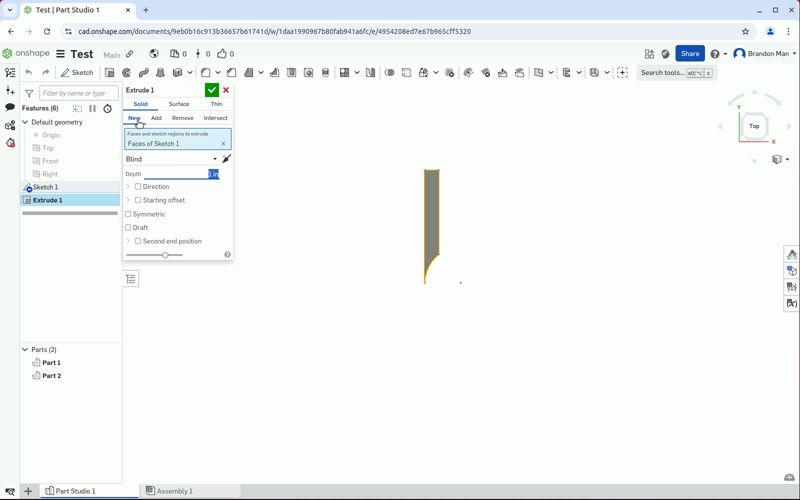
text(19.738)
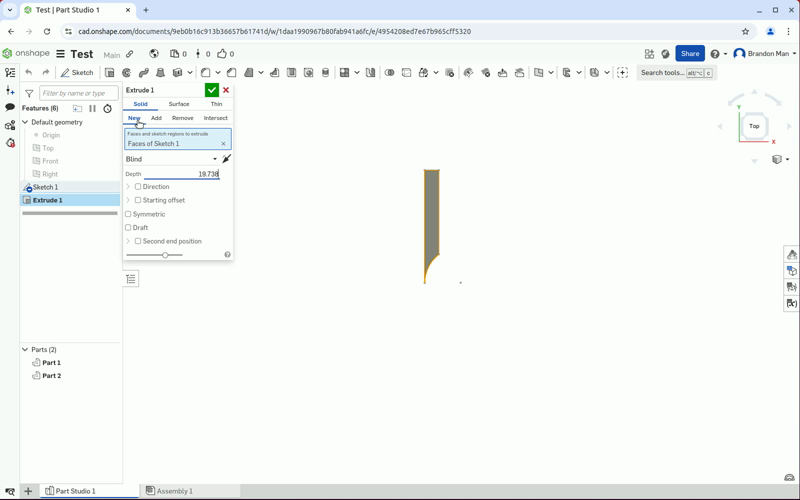
key(enter)
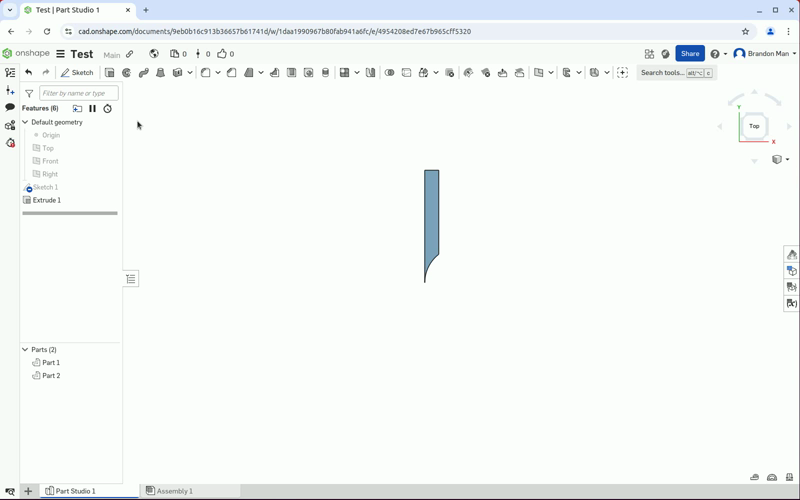
key(shift+h)
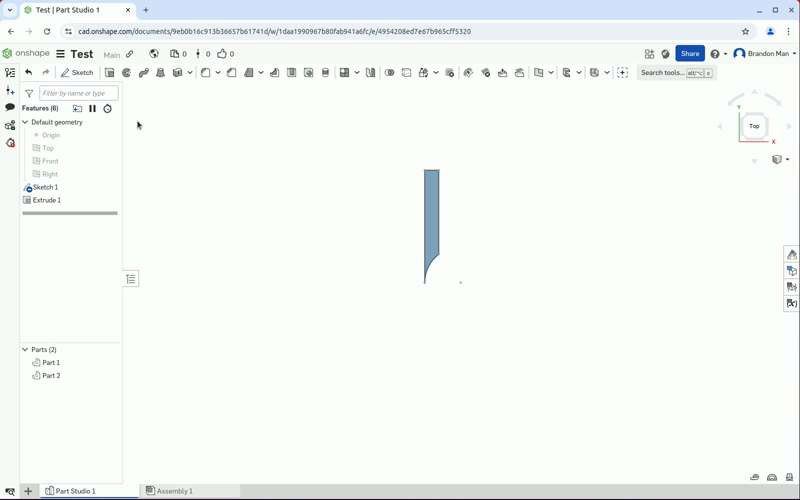
key(shift+h)
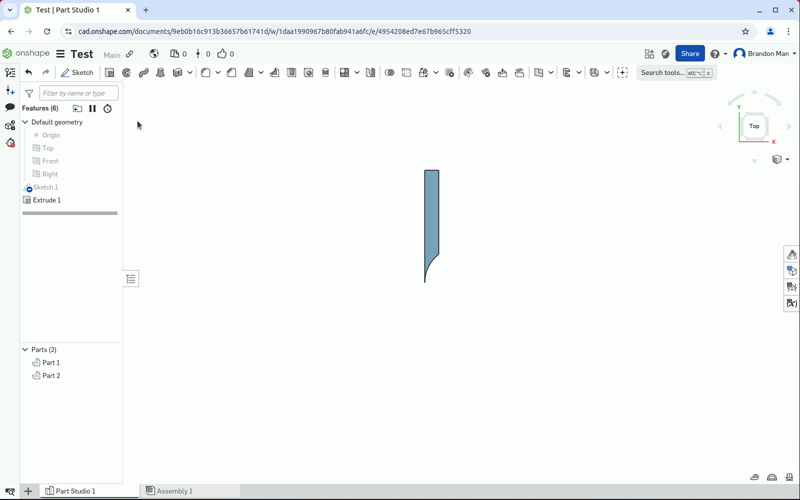
mouse_move(73, 189)
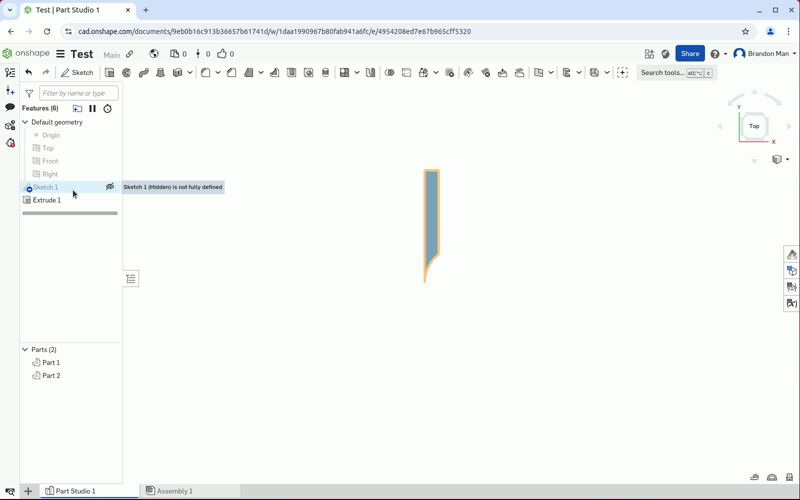
click(73, 189)
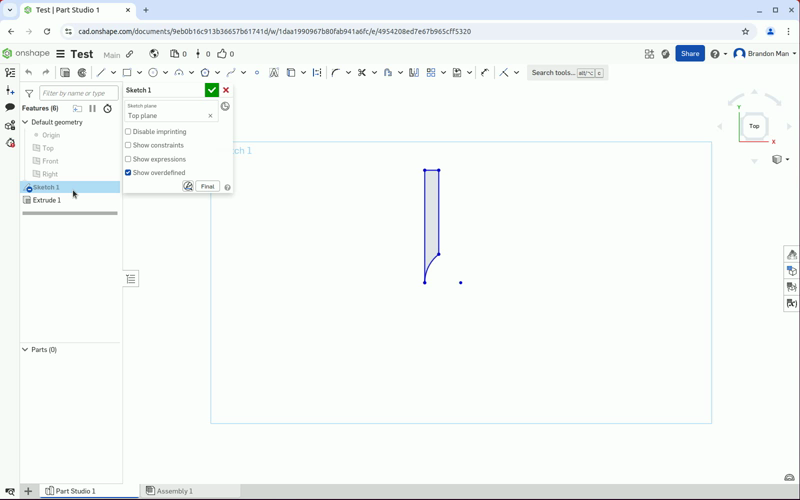
mouse_move(229, 92)
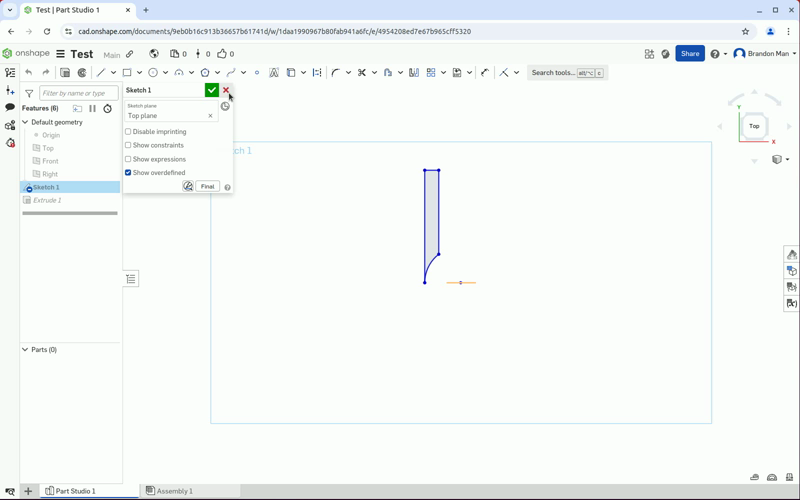
click(229, 92)
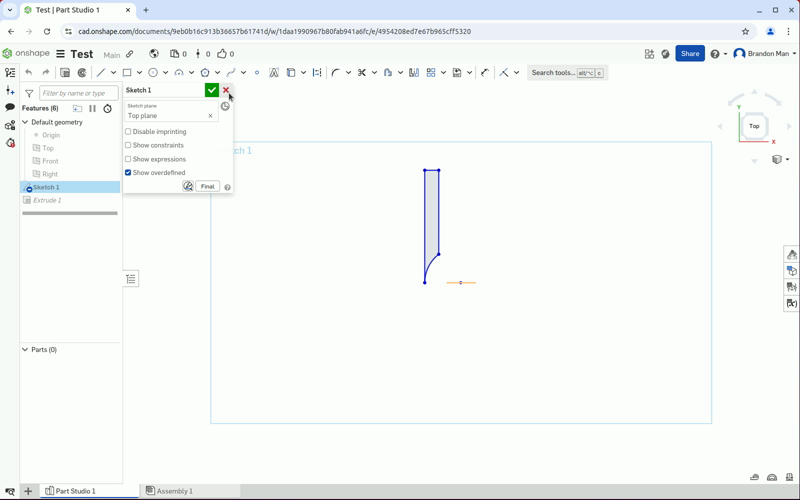
key(shift+s)
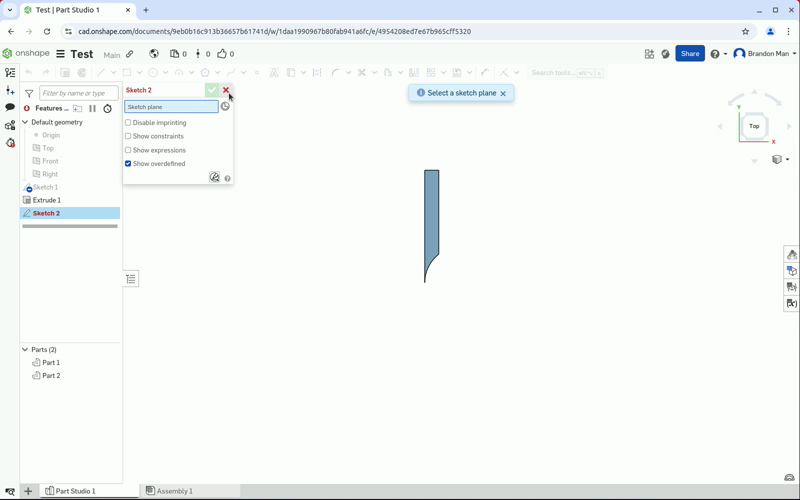
mouse_move(73, 150)
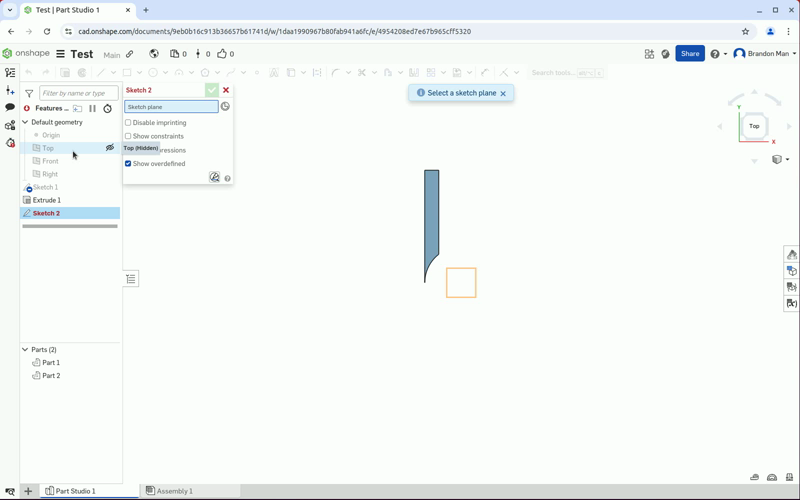
click(73, 150)
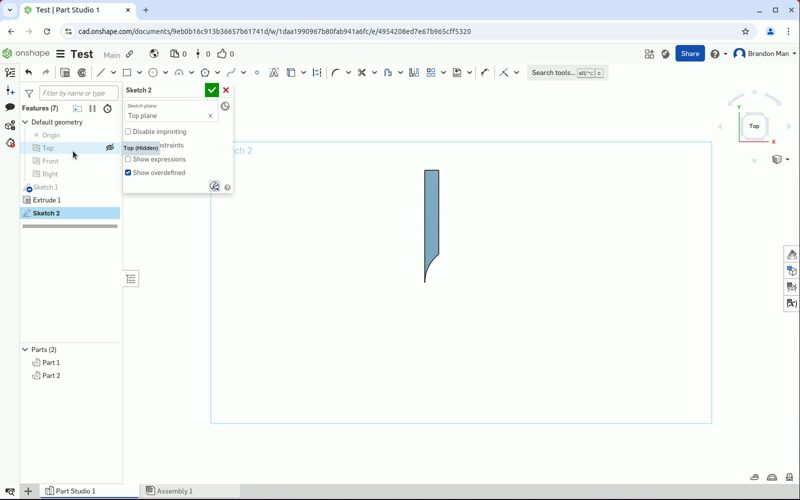
mouse_move(73, 352)
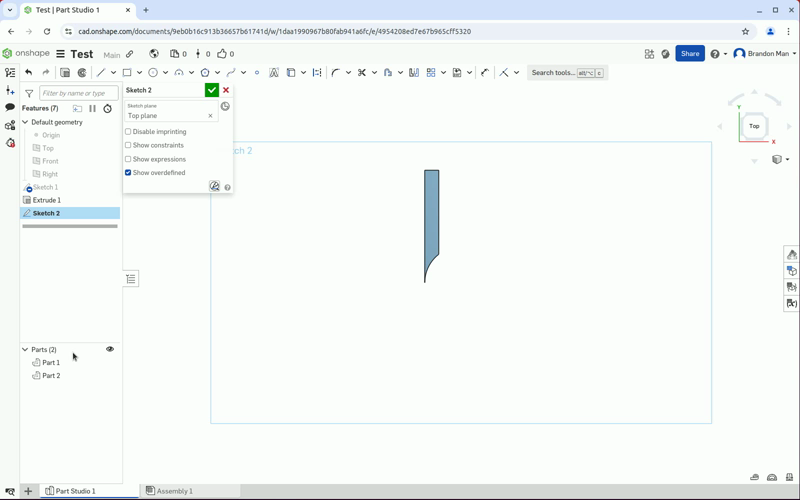
key(y)
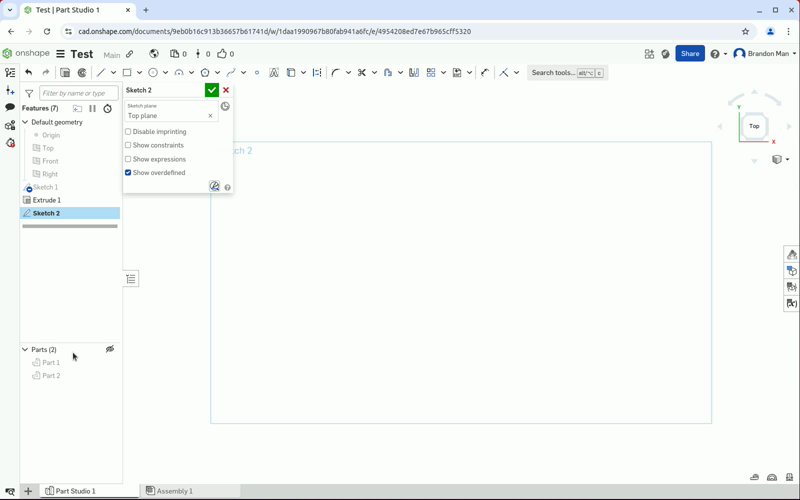
key(a)
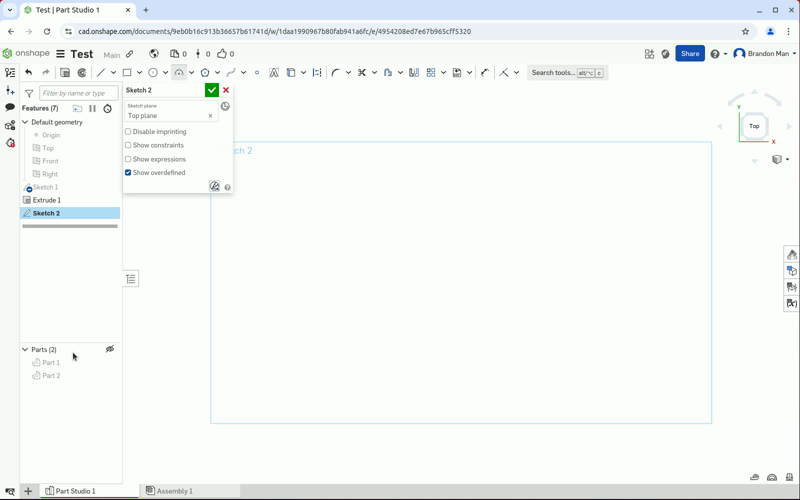
key_down(shift)
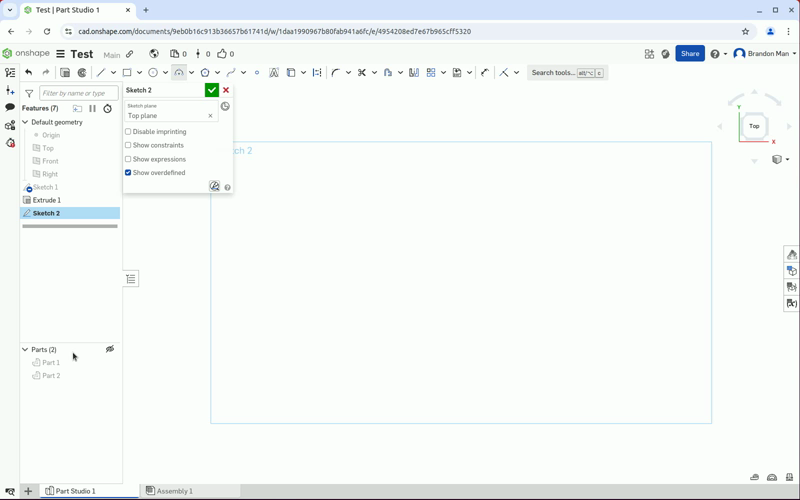
mouse_move(439, 282)
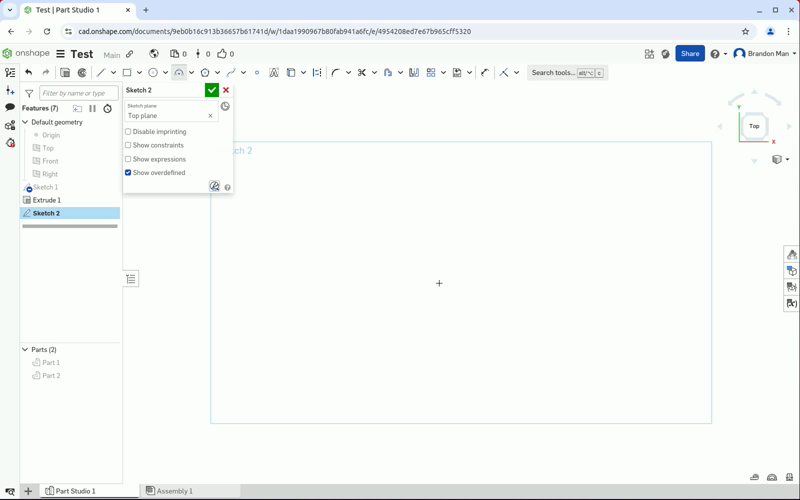
click(439, 282)
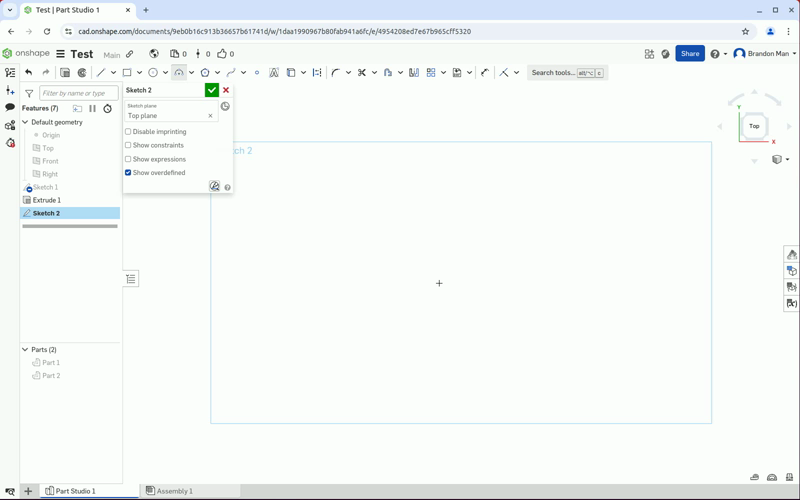
key_up(shift)
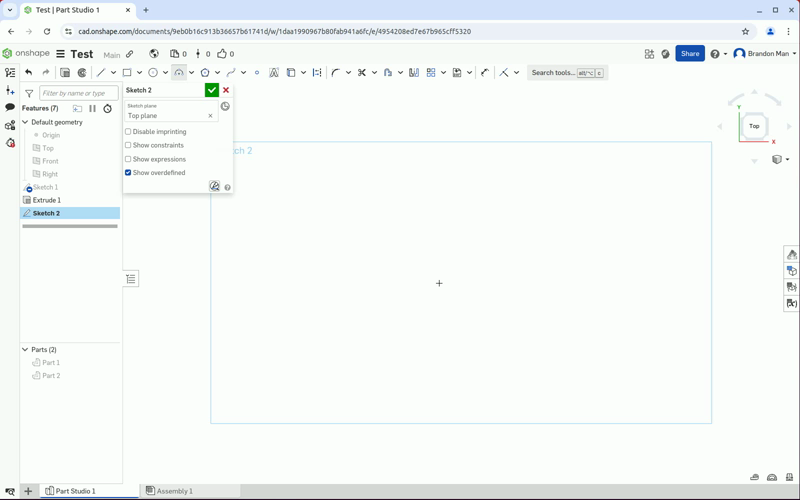
key_down(shift)
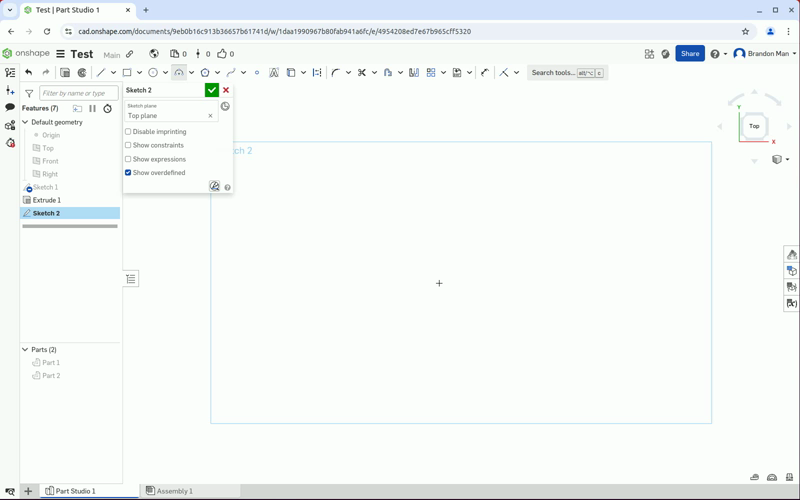
mouse_move(475, 266)
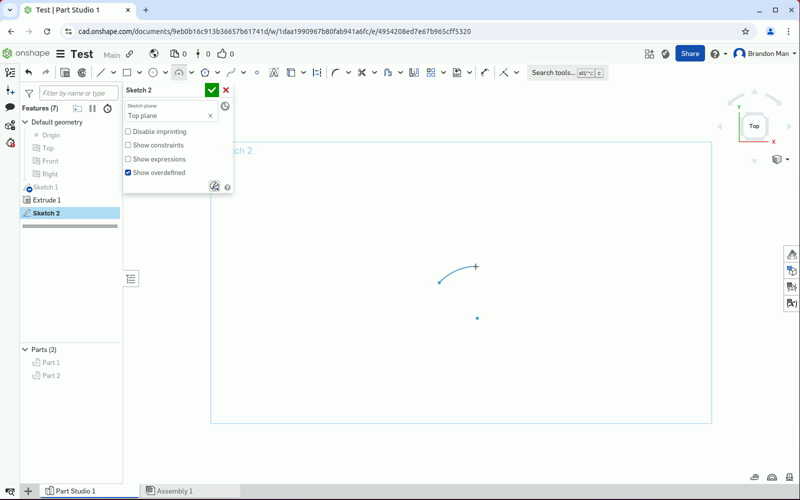
click(475, 266)
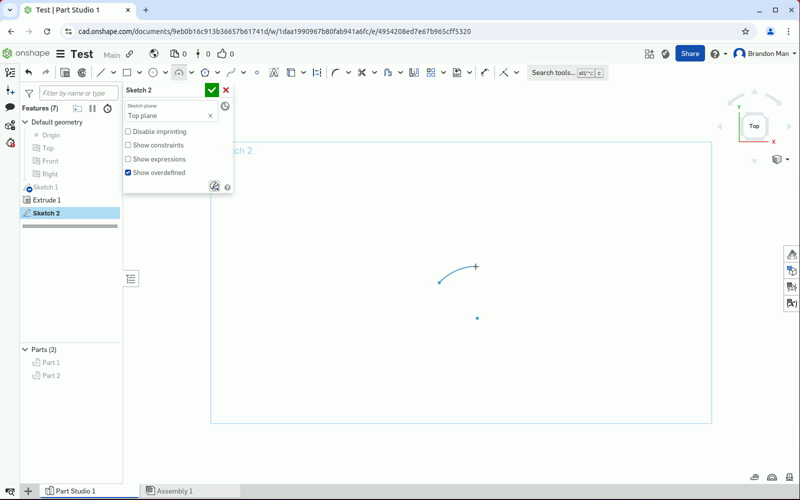
mouse_move(470, 302)
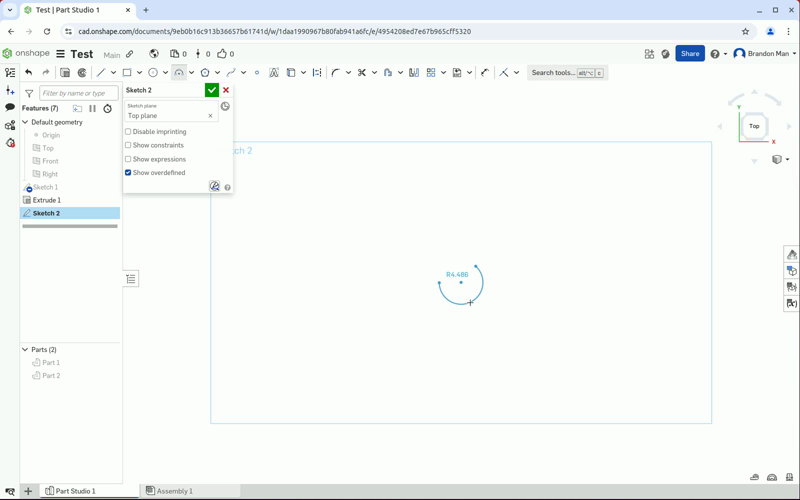
click(470, 302)
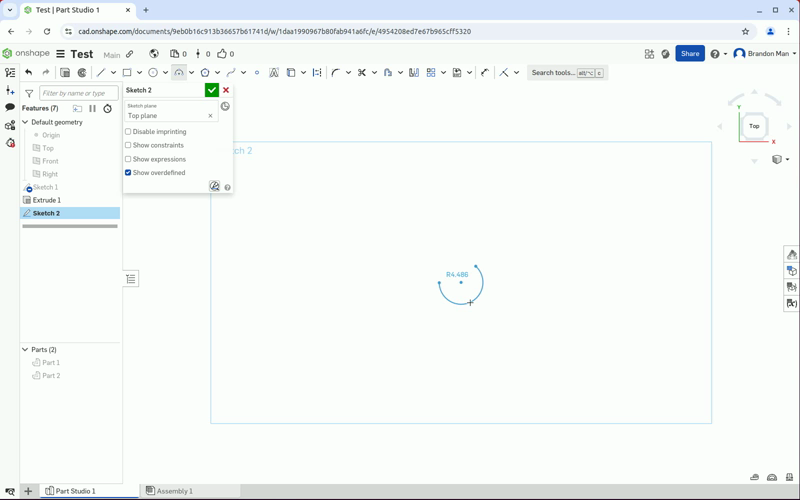
key_up(shift)
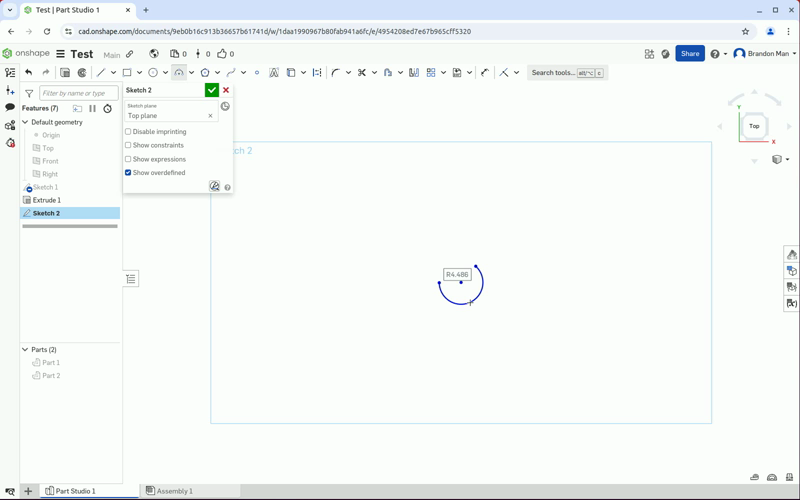
key(esc)
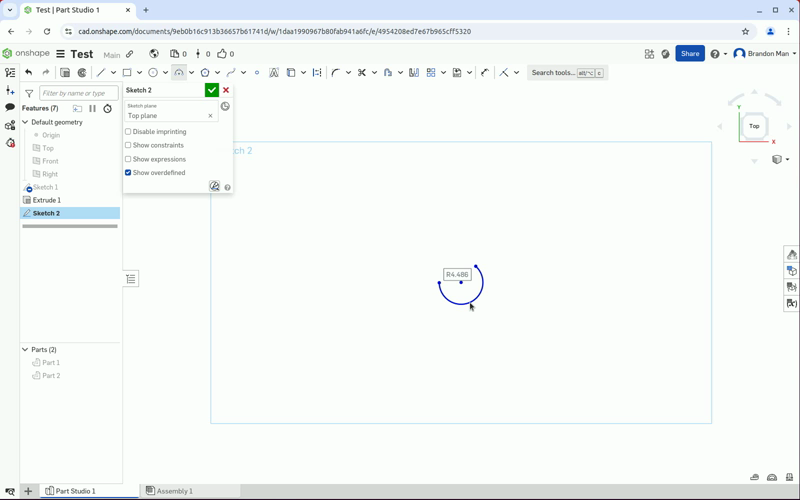
key(l)
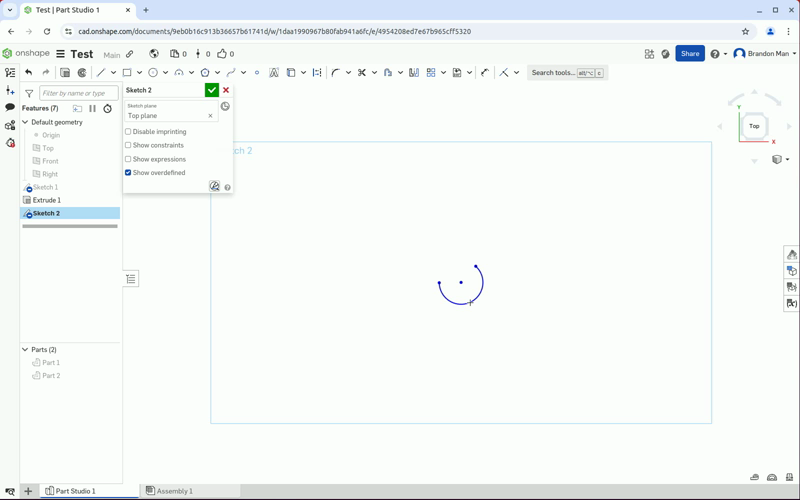
mouse_move(475, 266)
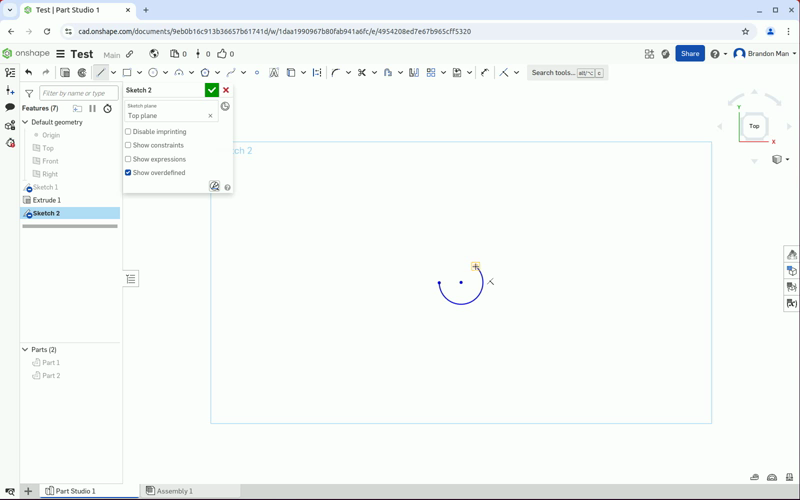
click(475, 266)
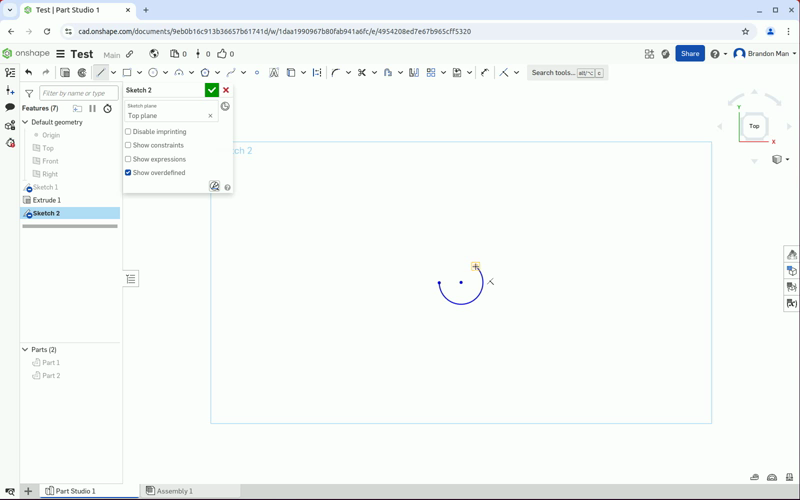
key_down(shift)
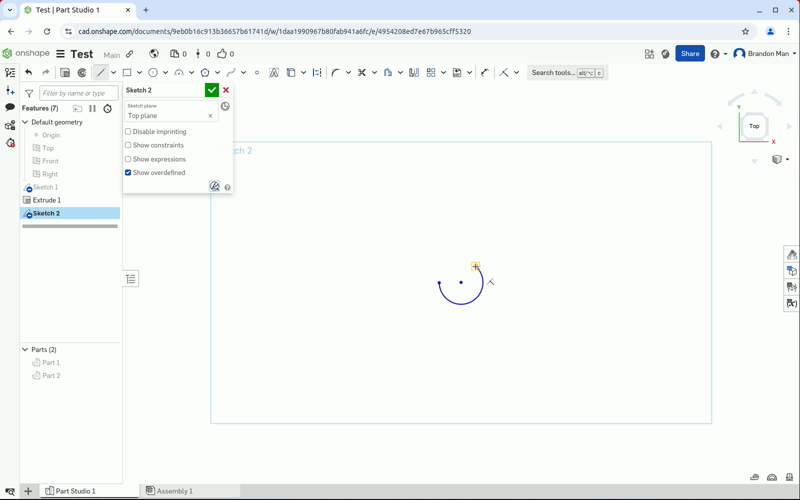
mouse_move(505, 266)
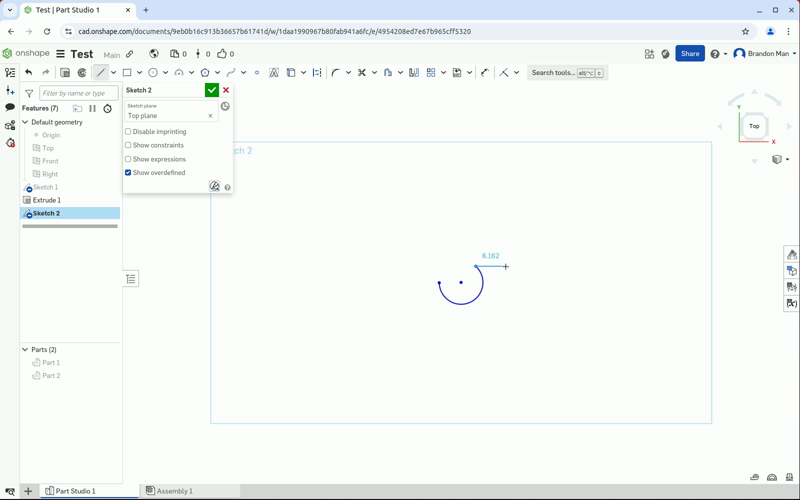
mouse_move(475, 249)
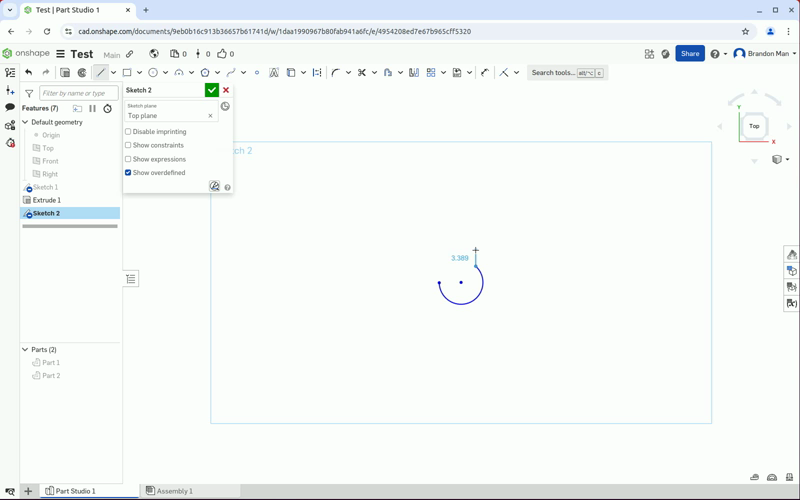
click(475, 249)
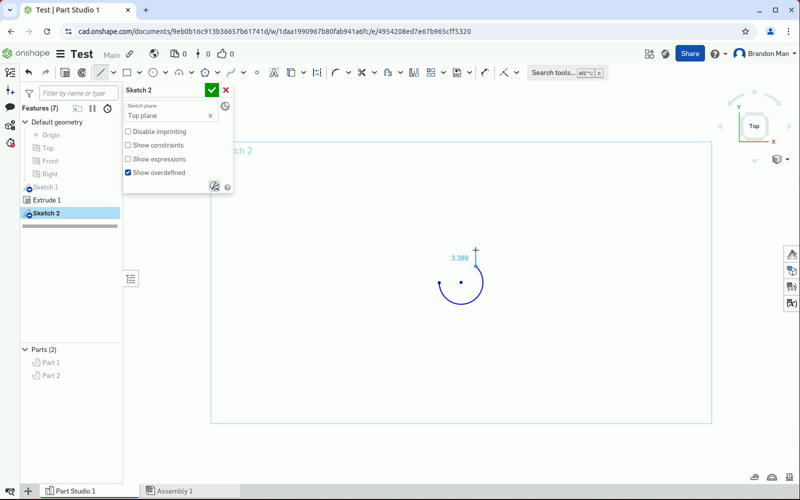
key_up(shift)
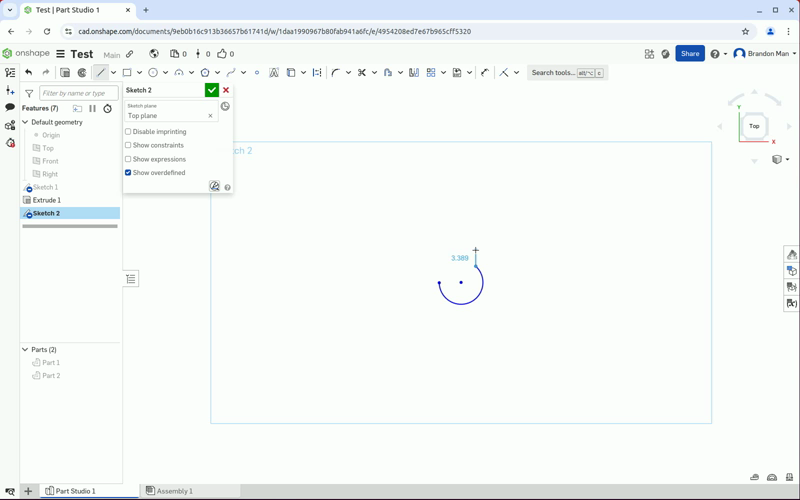
key(esc)
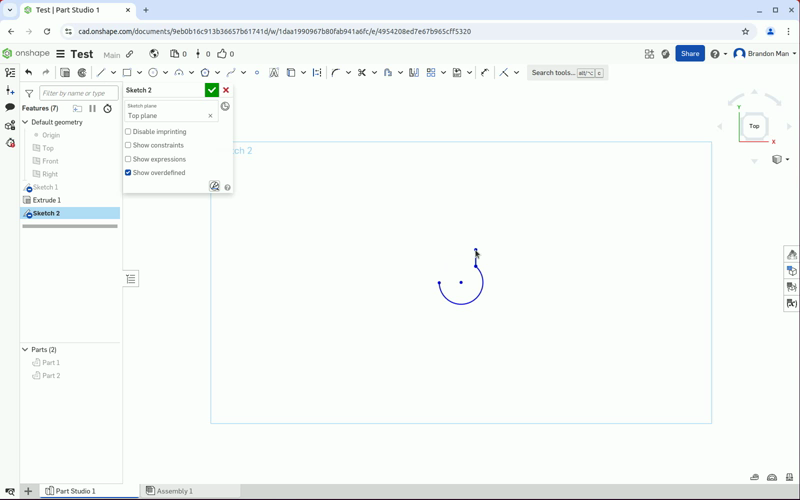
key(a)
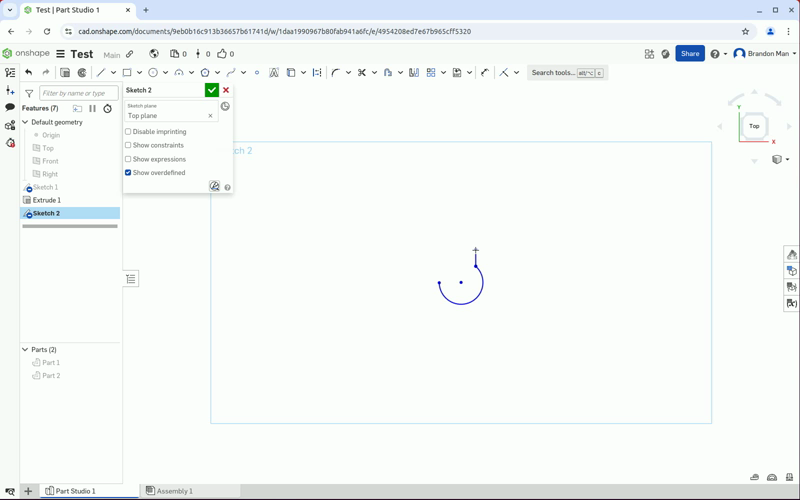
mouse_move(475, 249)
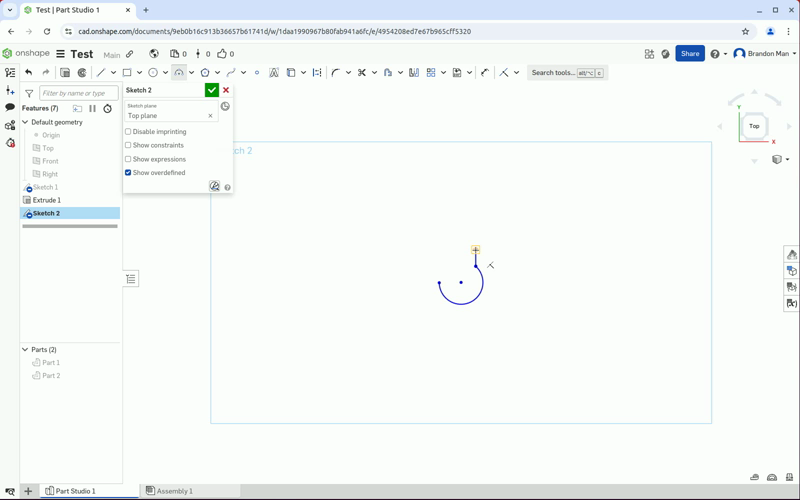
click(475, 249)
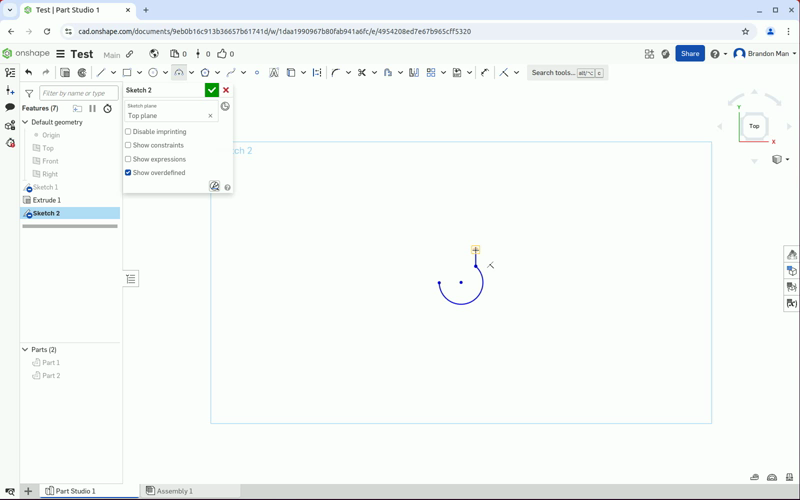
key_down(shift)
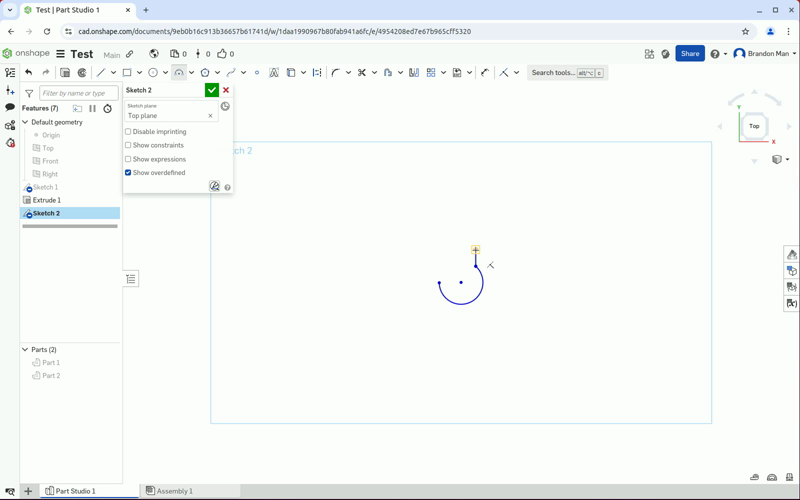
mouse_move(439, 253)
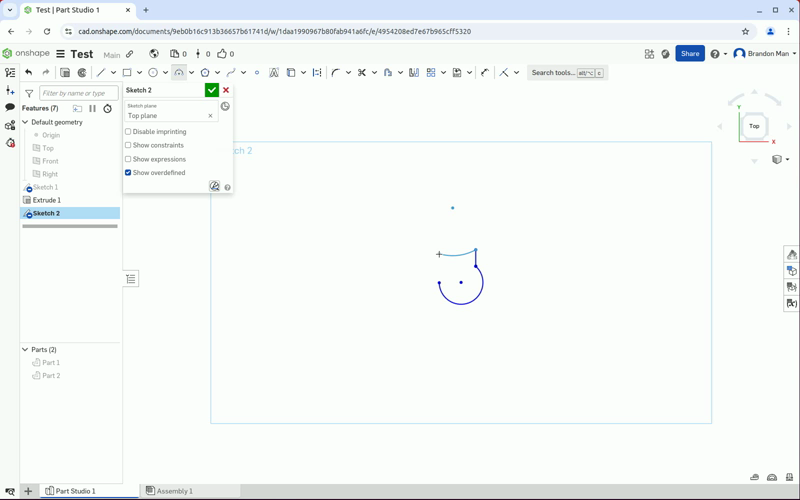
click(439, 253)
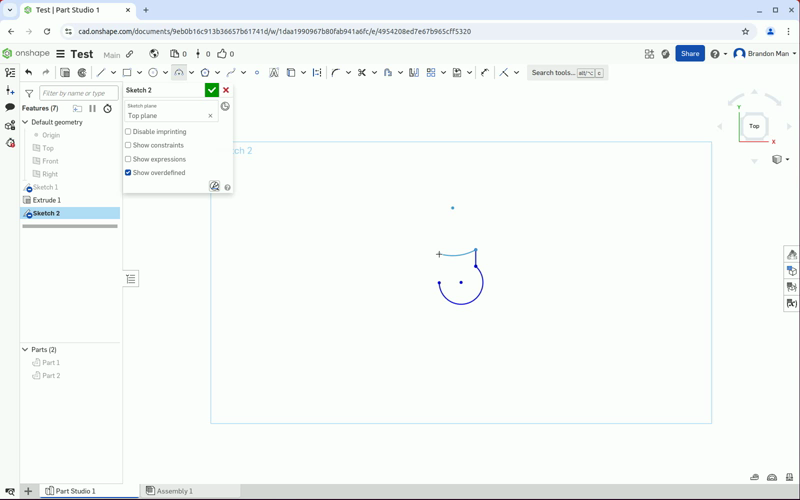
mouse_move(464, 318)
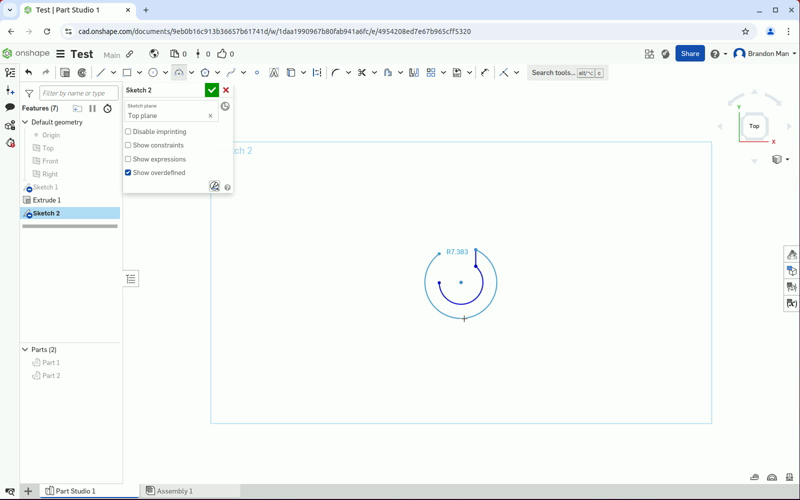
click(464, 318)
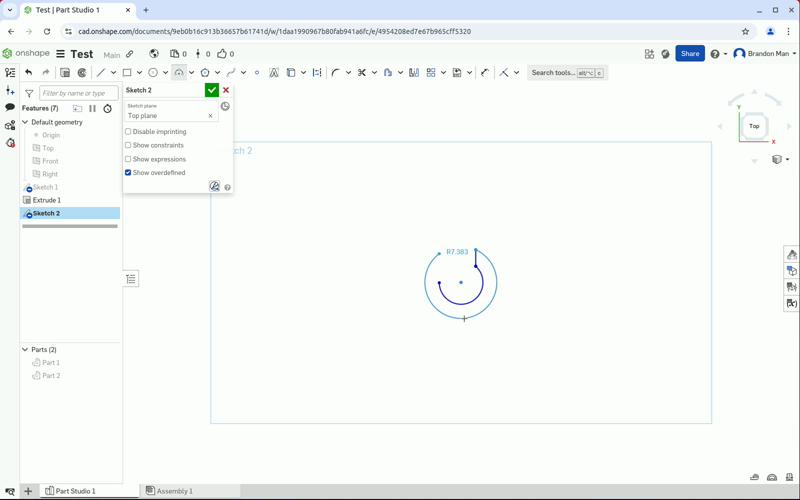
key_up(shift)
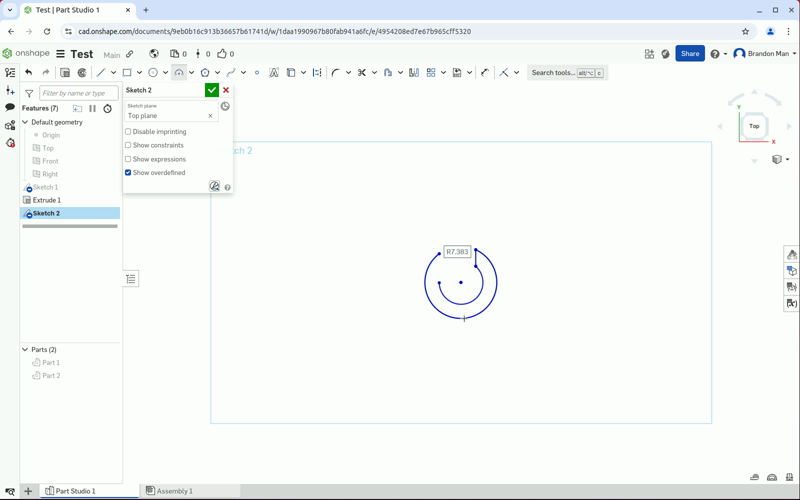
key(esc)
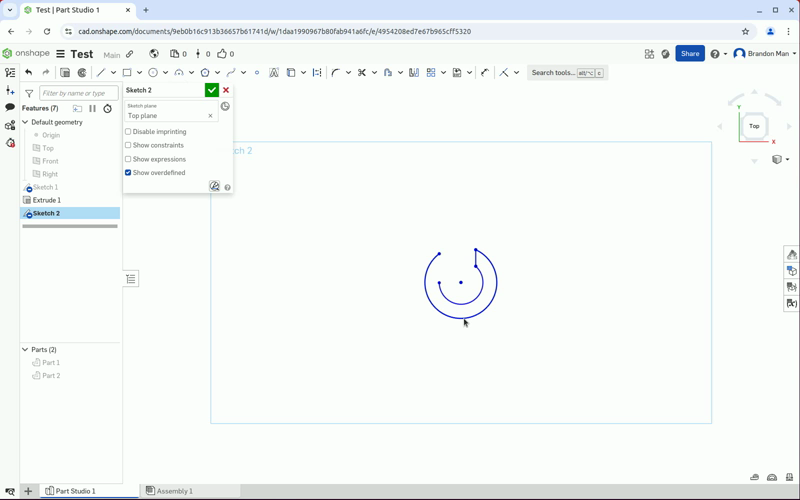
key(l)
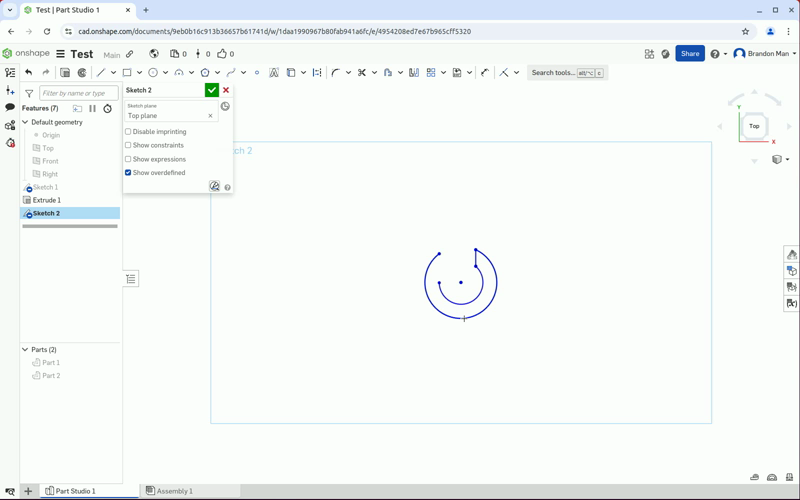
mouse_move(439, 253)
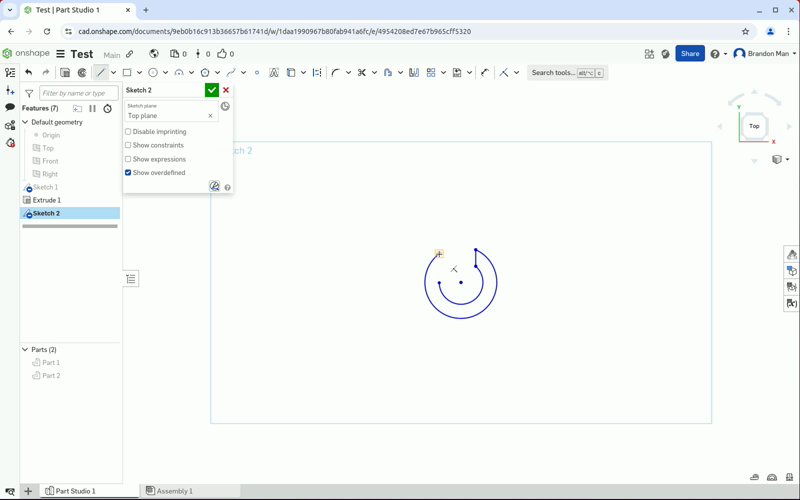
click(439, 253)
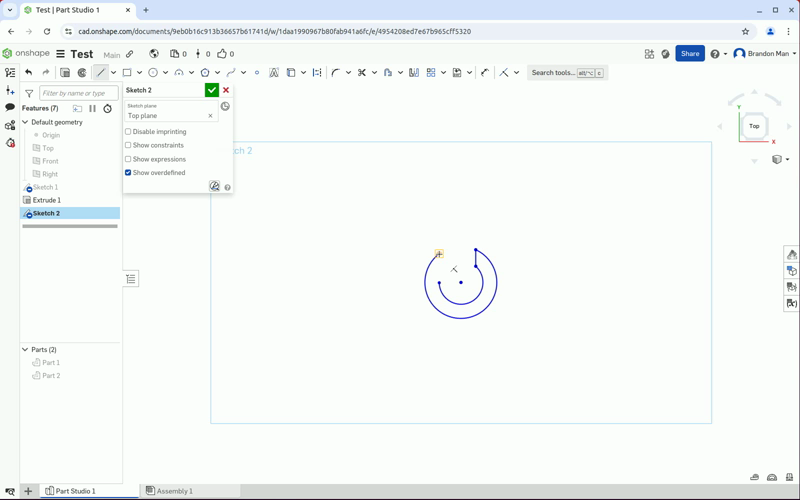
mouse_move(469, 253)
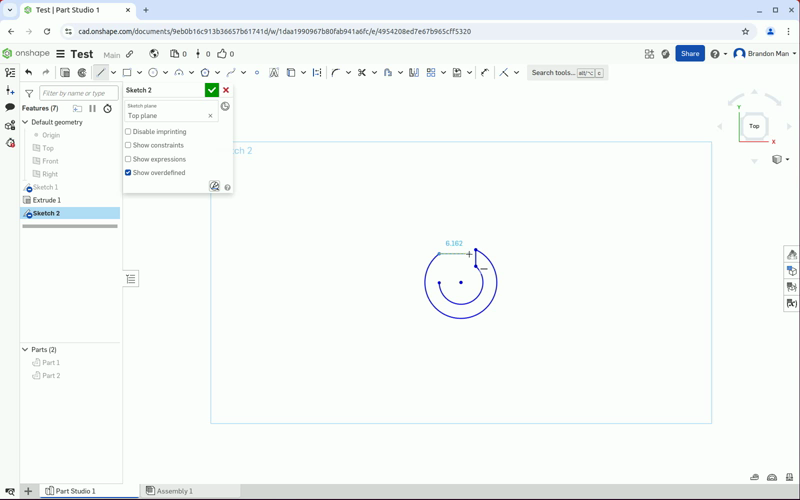
key_down(shift)
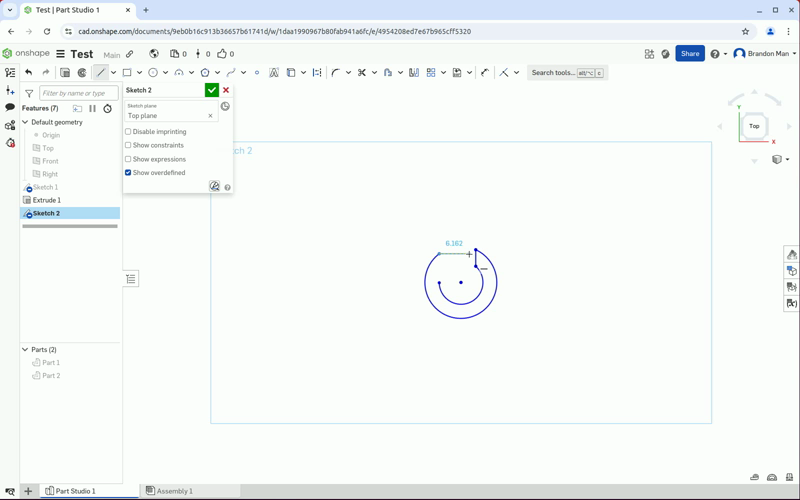
mouse_move(439, 282)
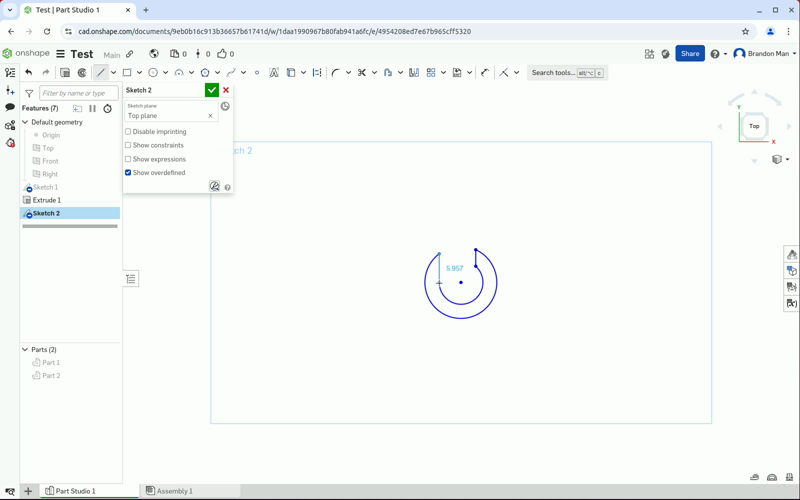
key_up(shift)
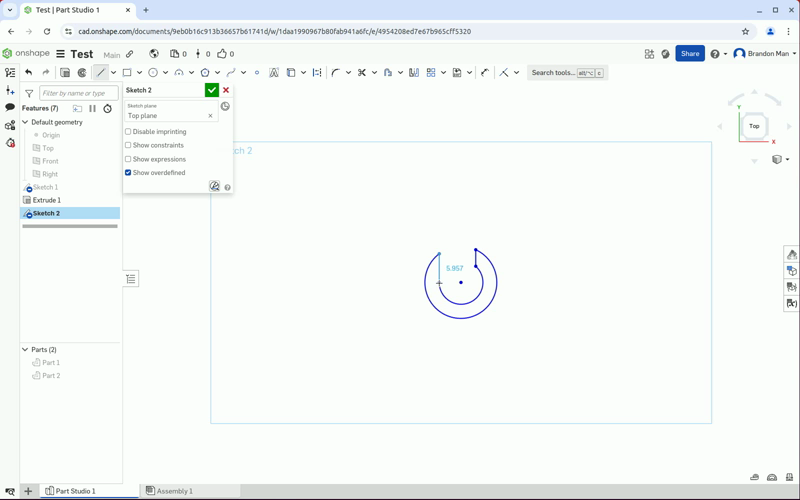
click(439, 282)
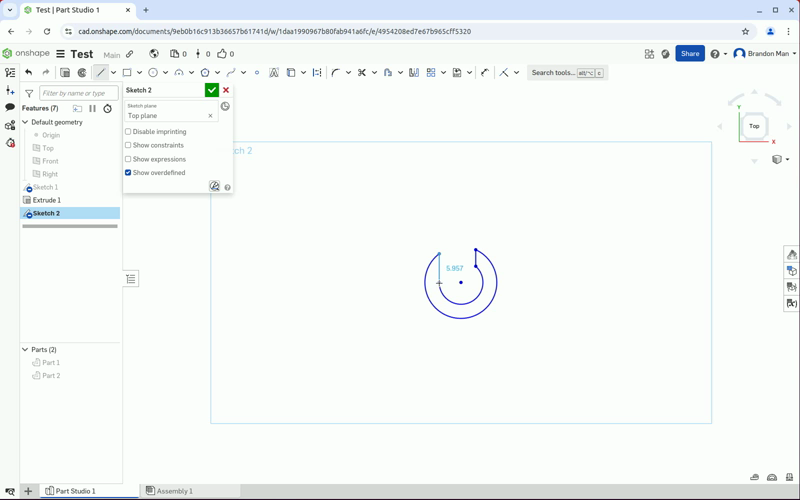
key(esc)
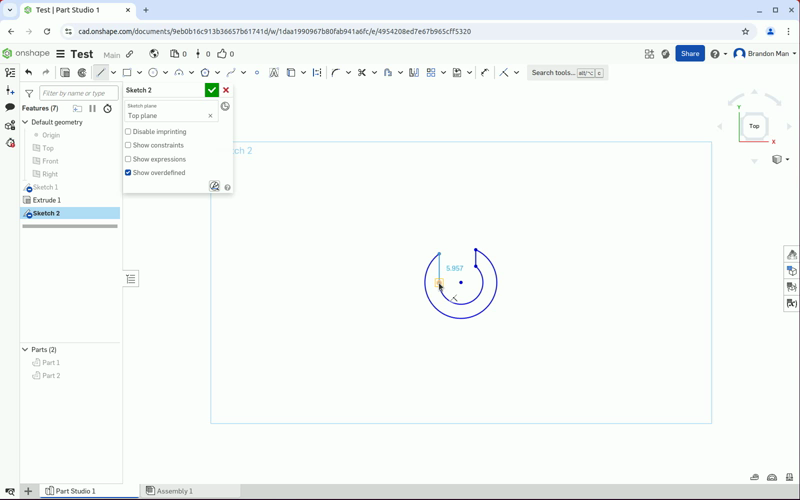
mouse_move(437, 279)
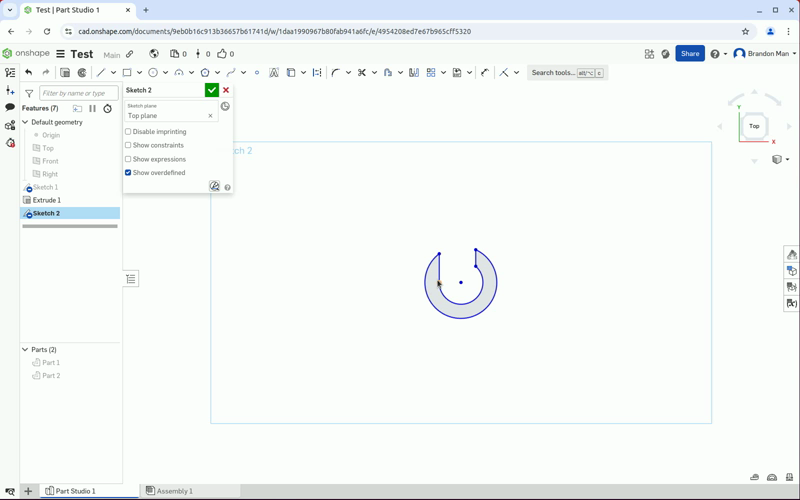
click(437, 279)
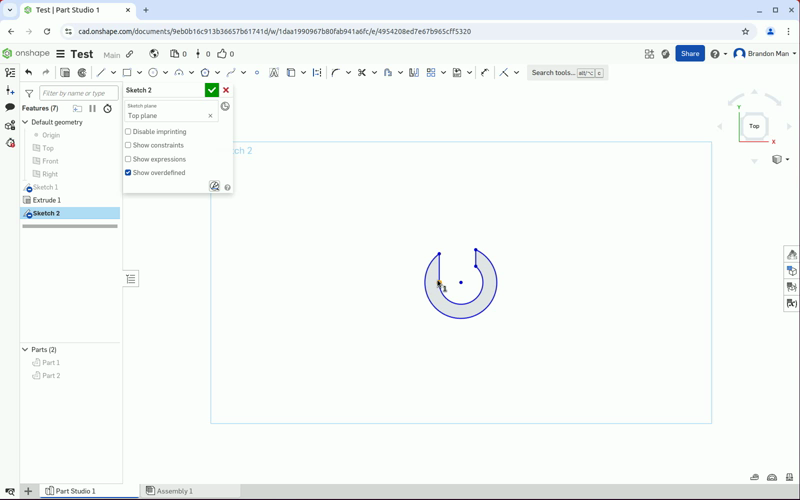
mouse_move(73, 352)
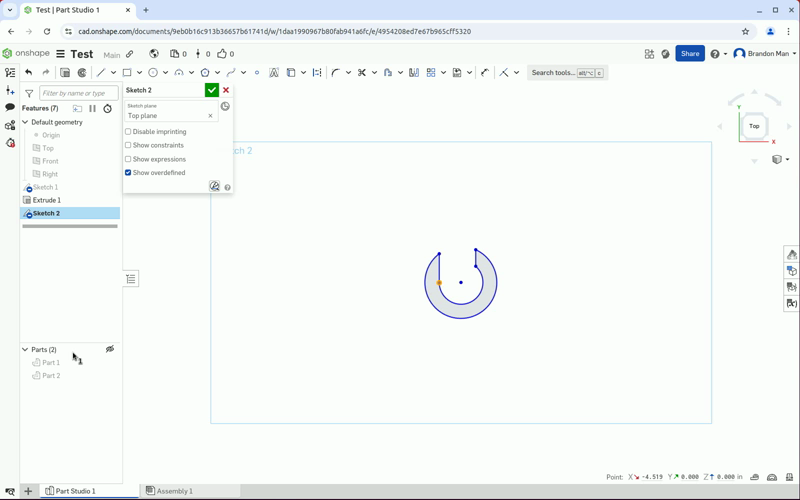
key(shift+y)
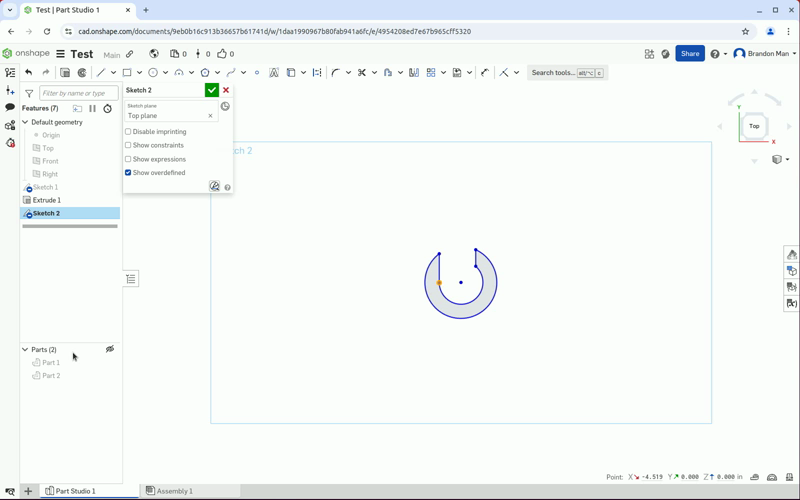
key(shift+e)
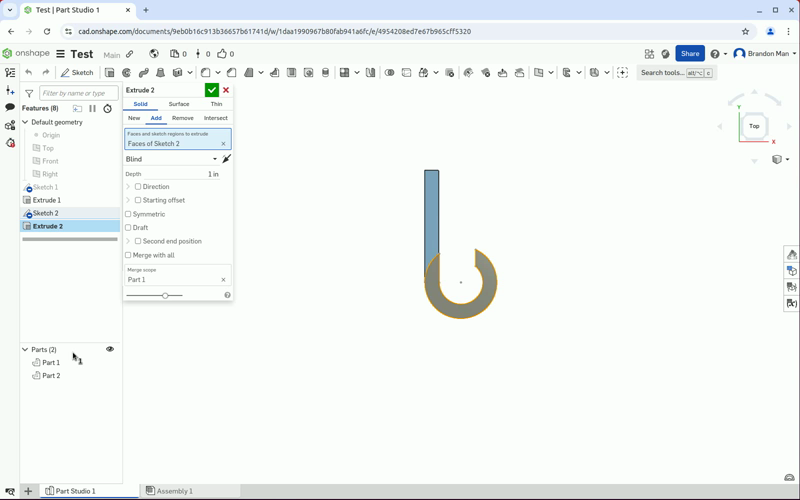
mouse_move(143, 106)
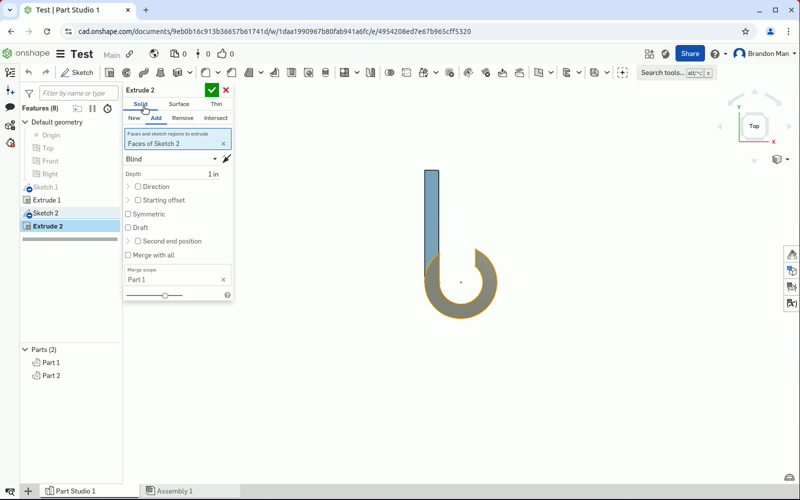
click(143, 106)
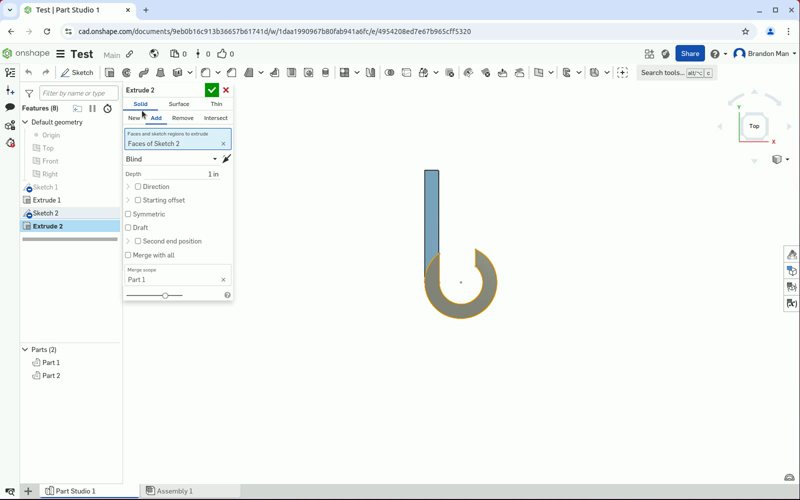
mouse_move(137, 120)
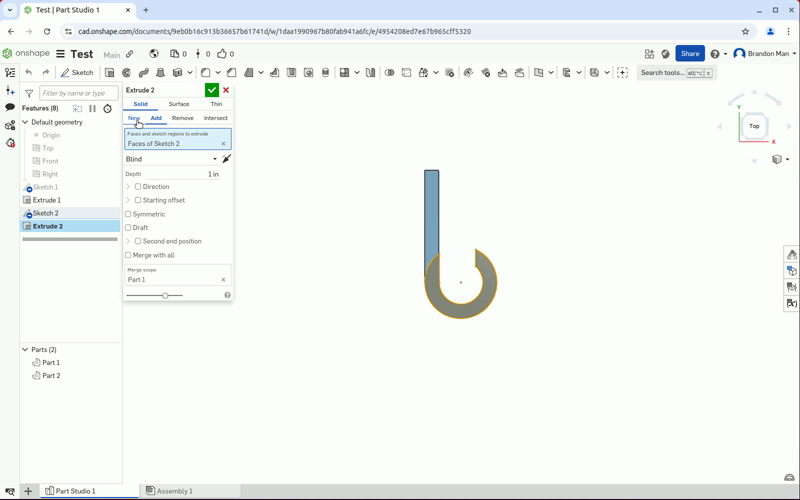
click(137, 120)
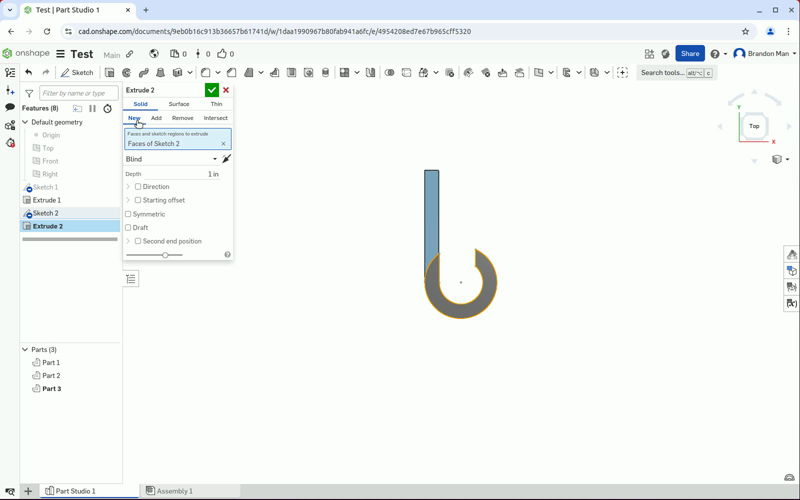
key(tab, 4)
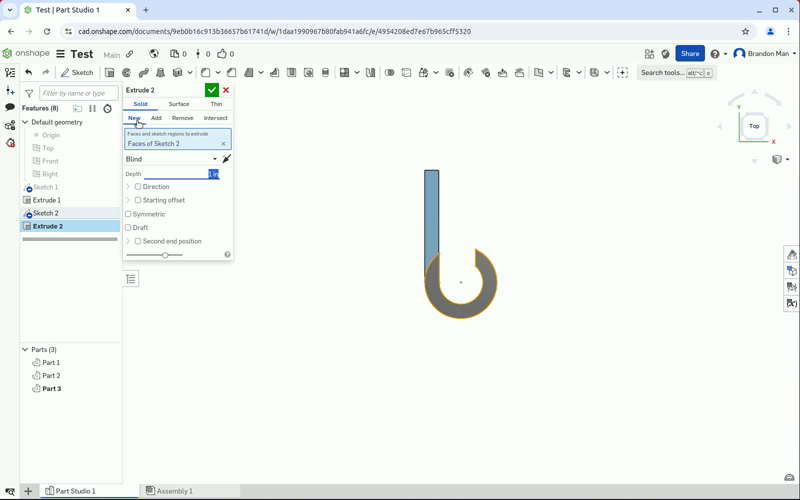
text(19.738)
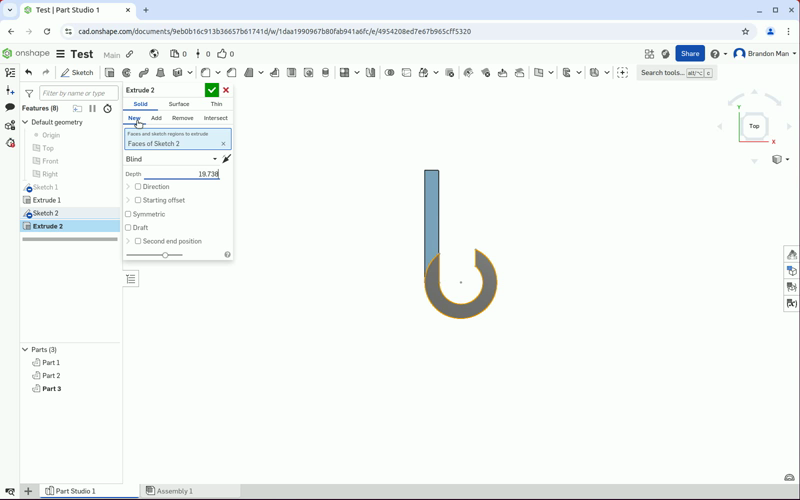
key(enter)
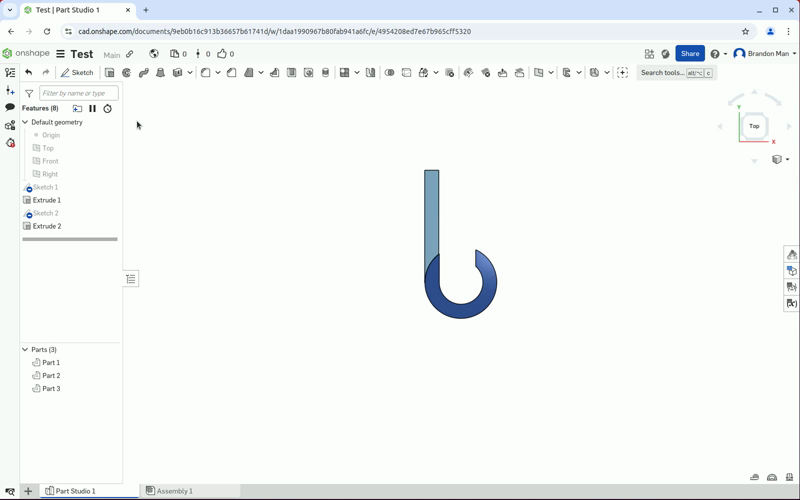
key(shift+h)
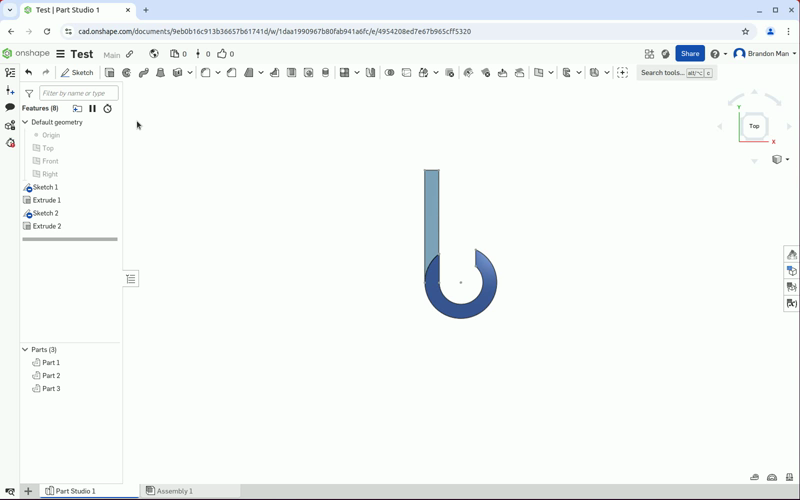
key(shift+h)
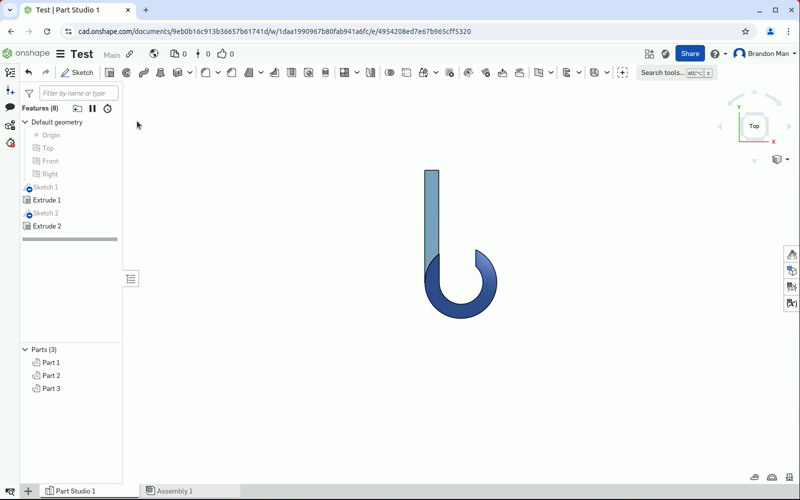
mouse_move(73, 189)
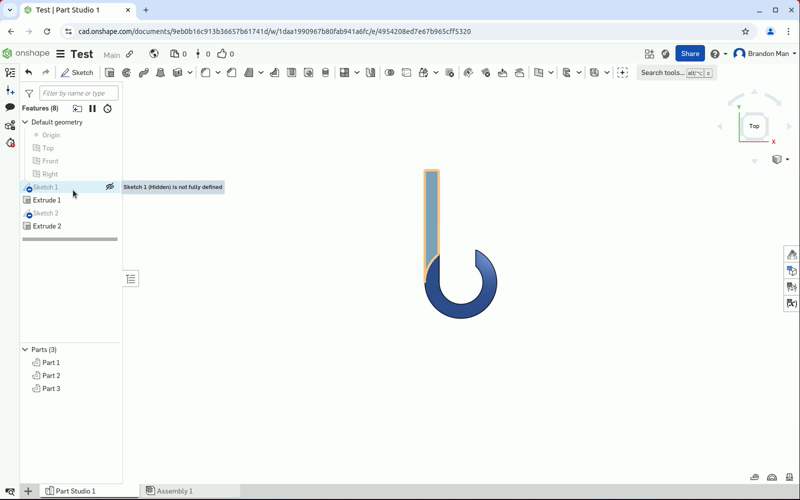
click(73, 189)
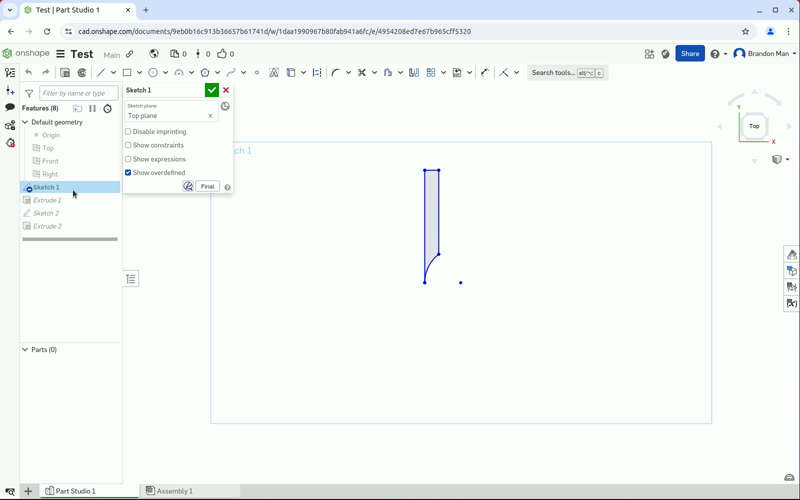
mouse_move(229, 92)
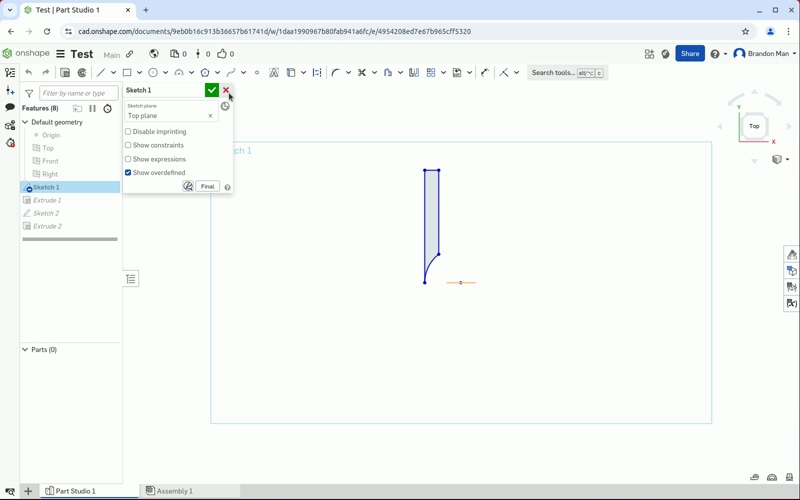
click(229, 92)
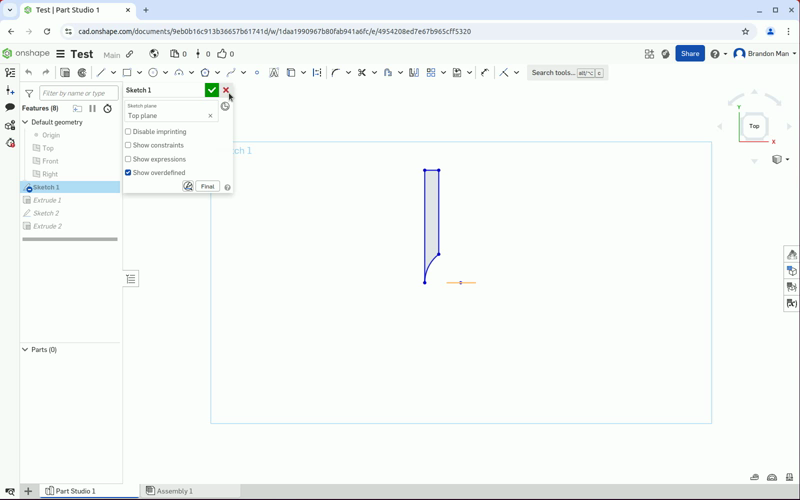
key(shift+s)
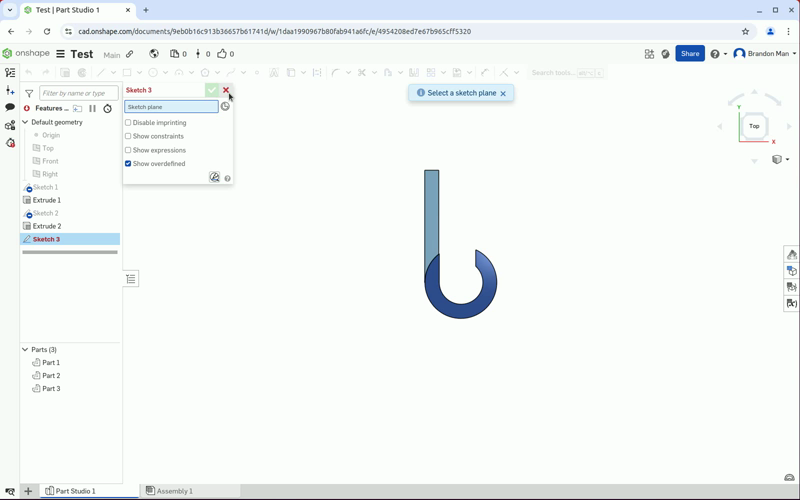
mouse_move(73, 150)
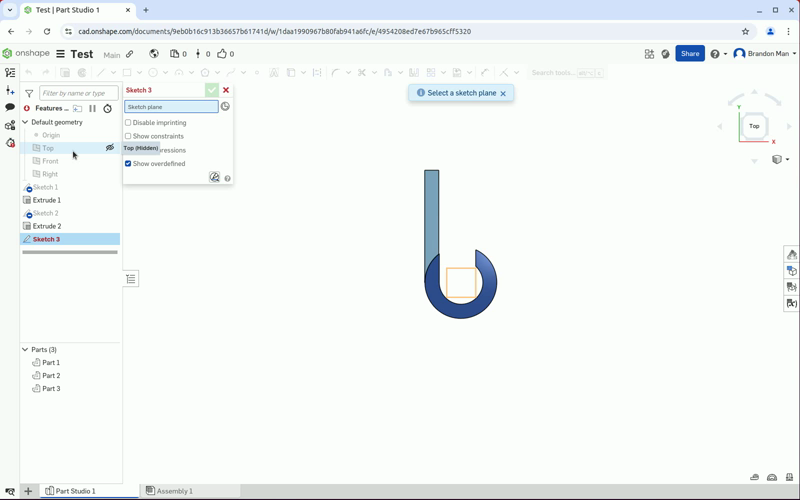
click(73, 150)
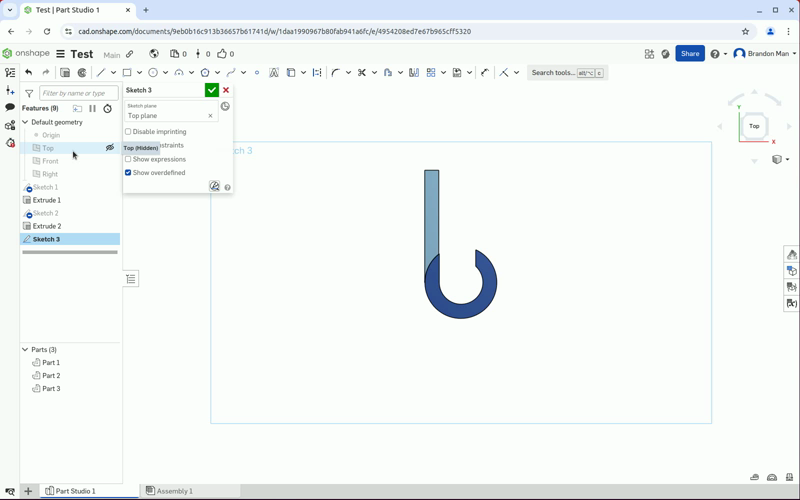
mouse_move(73, 352)
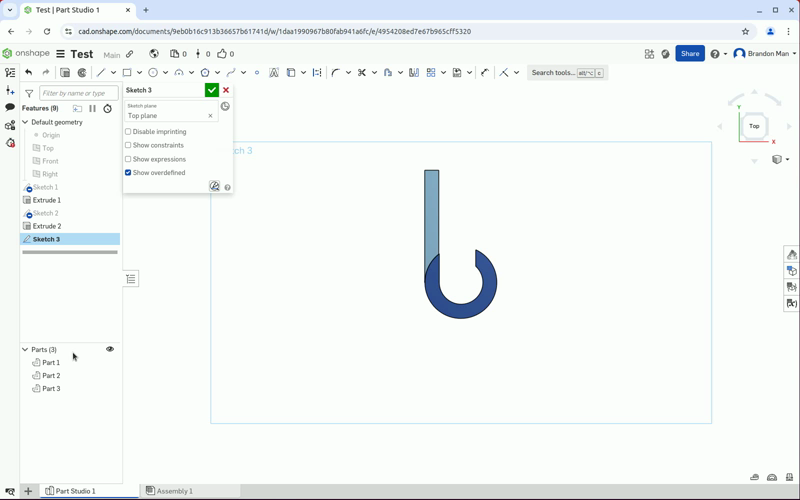
key(y)
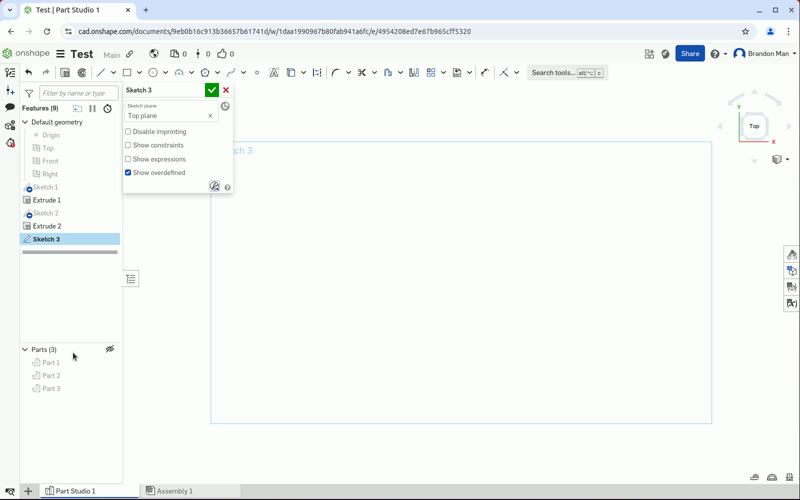
key(a)
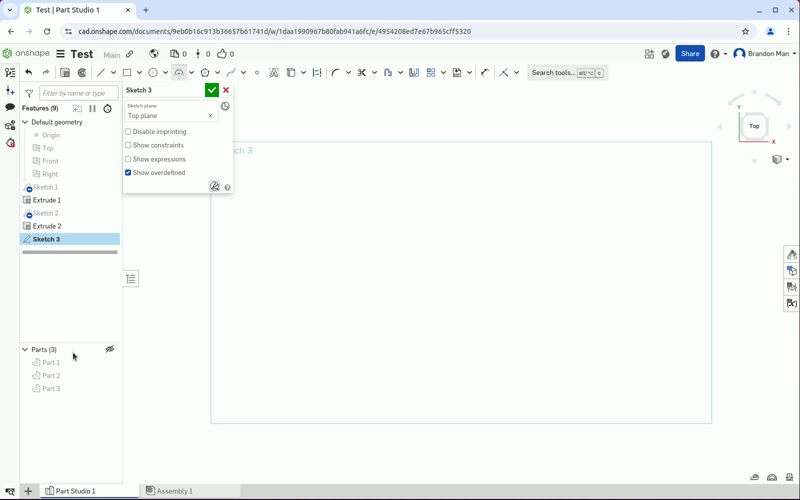
key_down(shift)
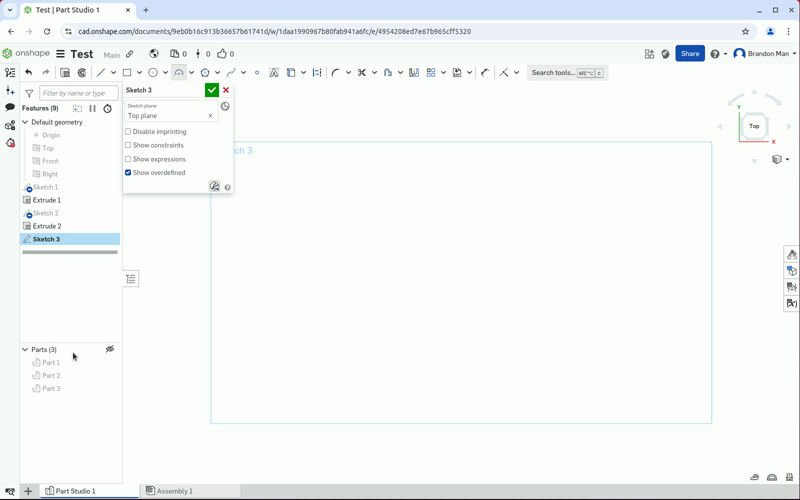
mouse_move(474, 250)
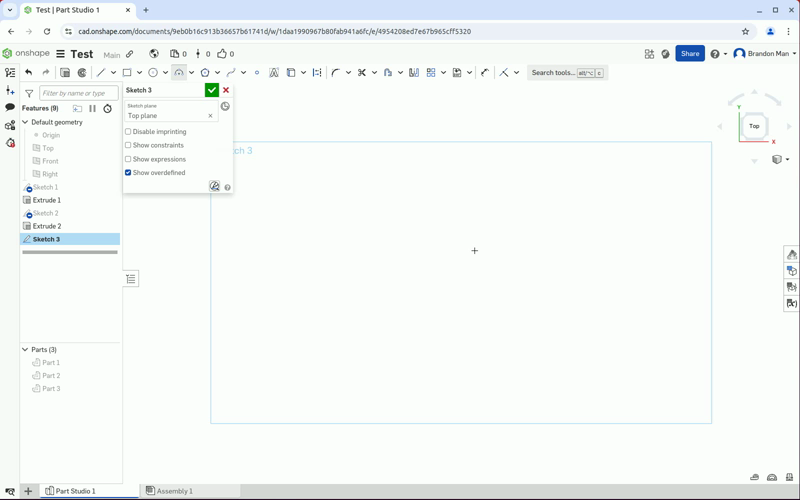
click(474, 250)
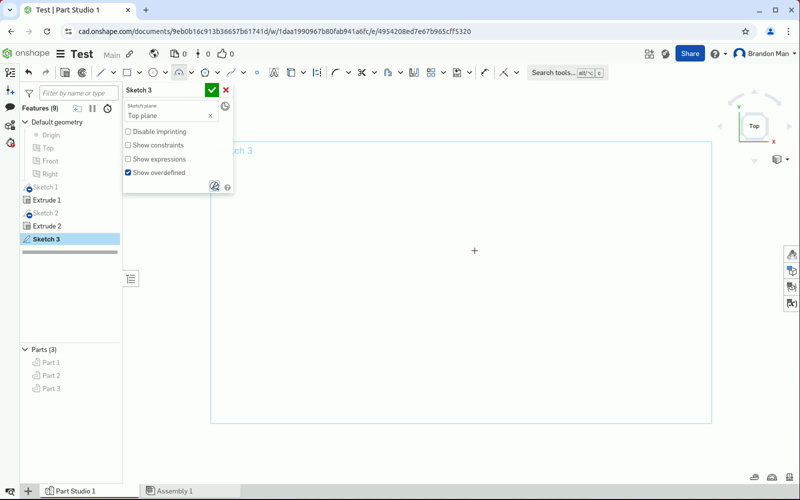
key_up(shift)
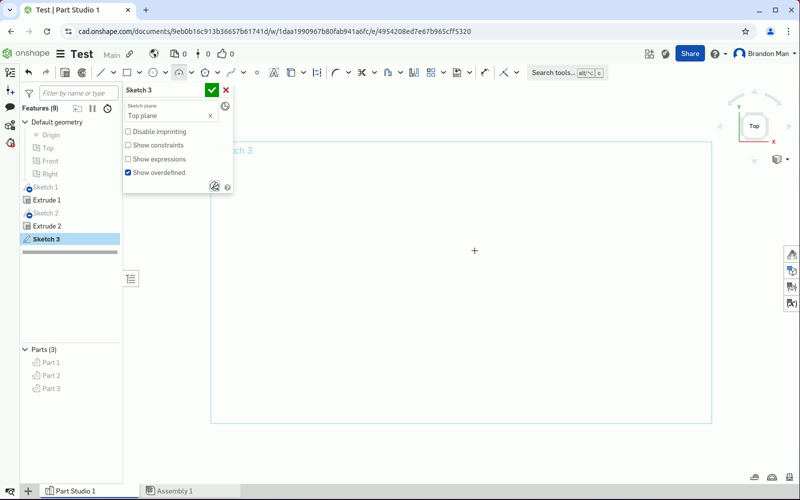
key_down(shift)
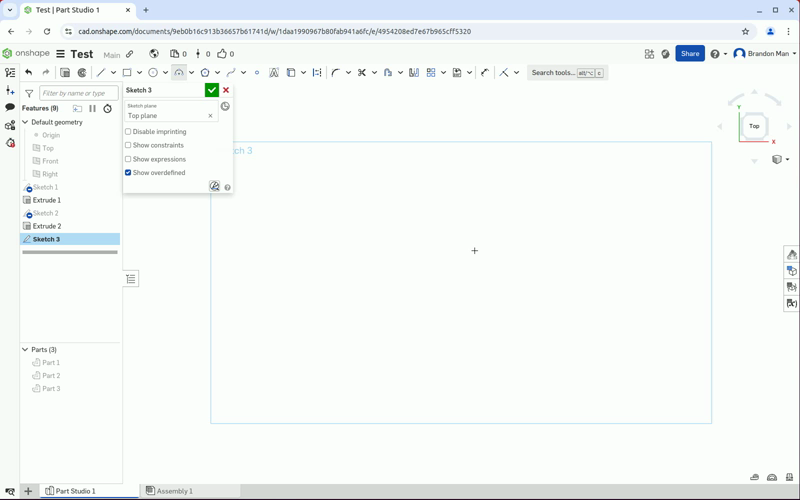
mouse_move(489, 261)
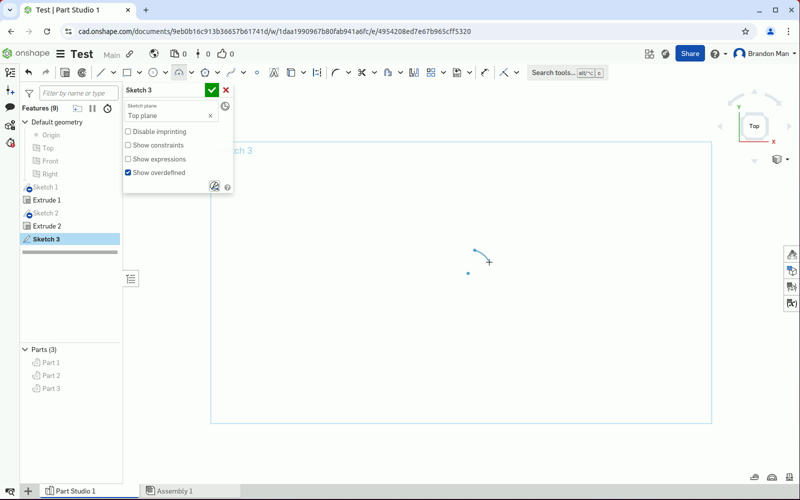
click(489, 261)
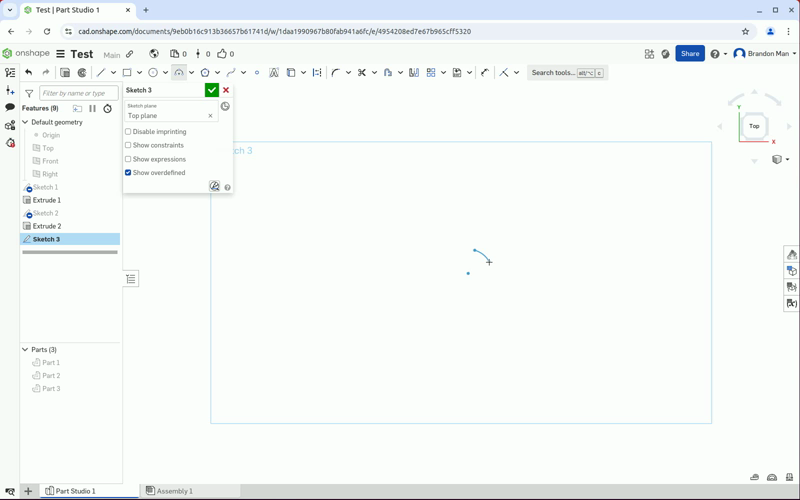
mouse_move(482, 255)
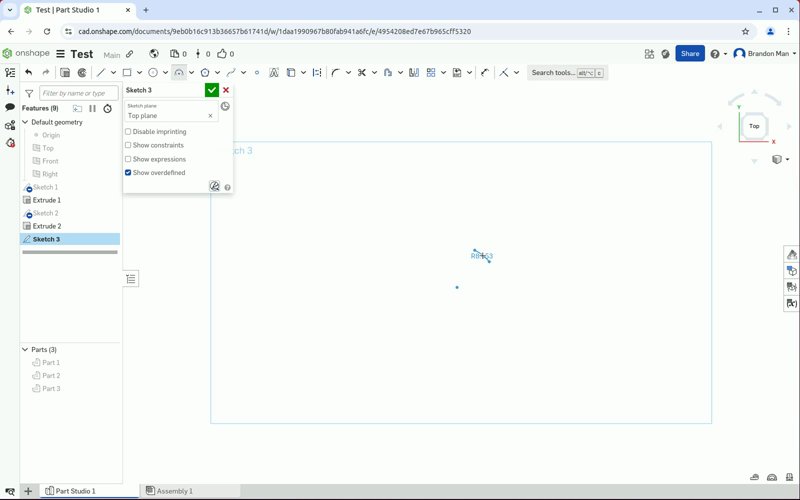
click(482, 255)
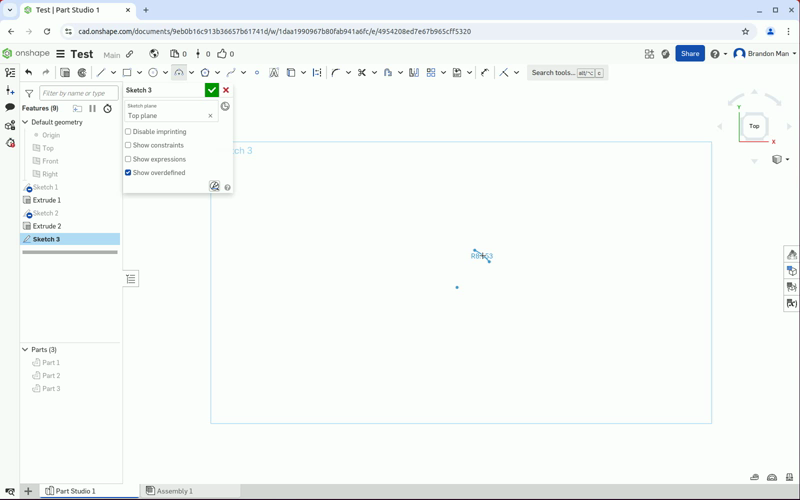
key_up(shift)
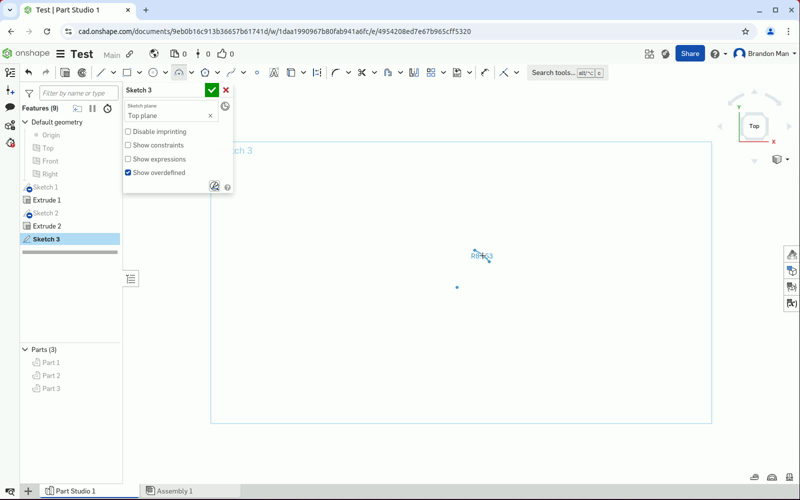
key(esc)
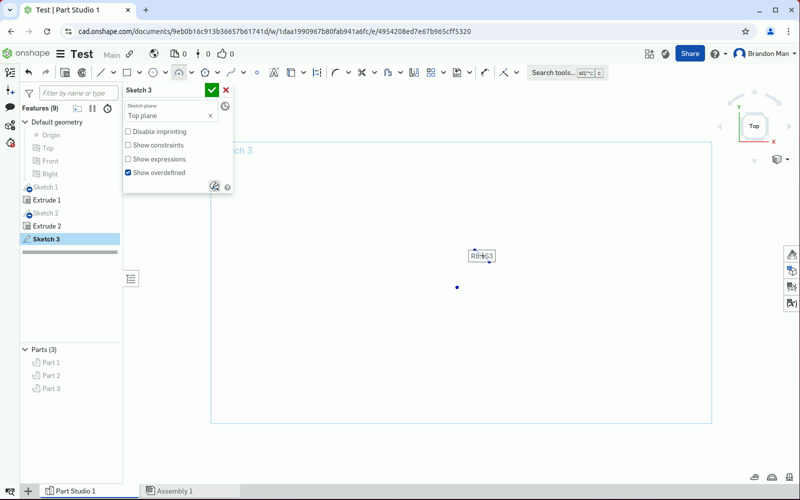
key(l)
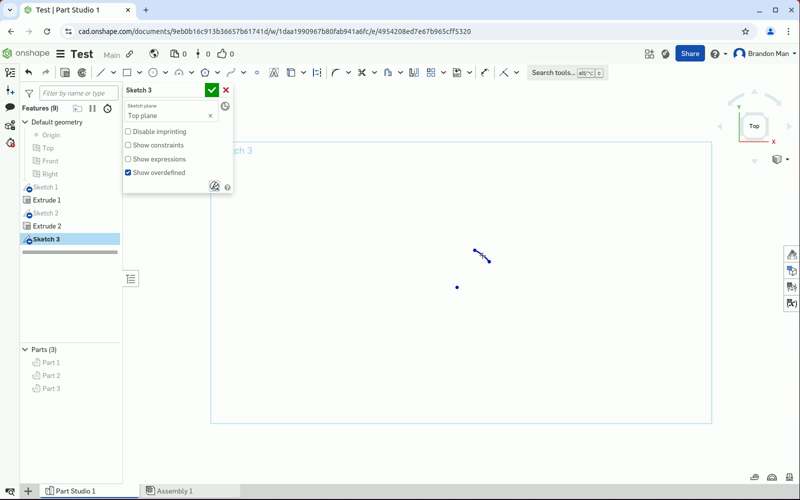
mouse_move(489, 261)
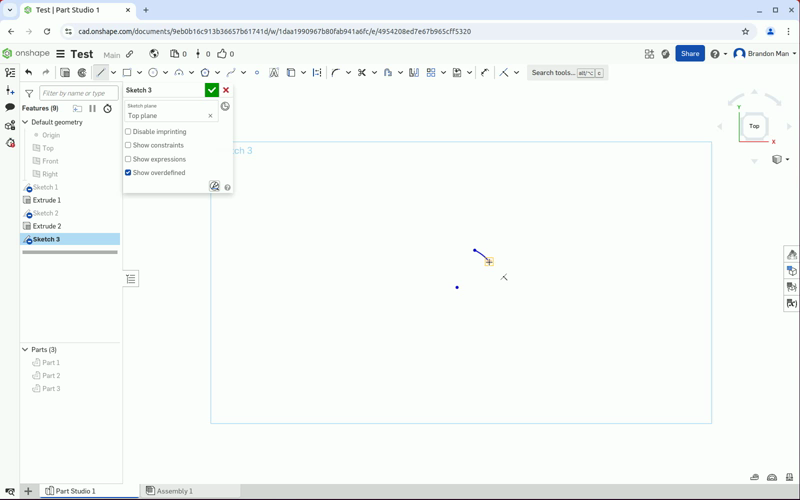
click(489, 261)
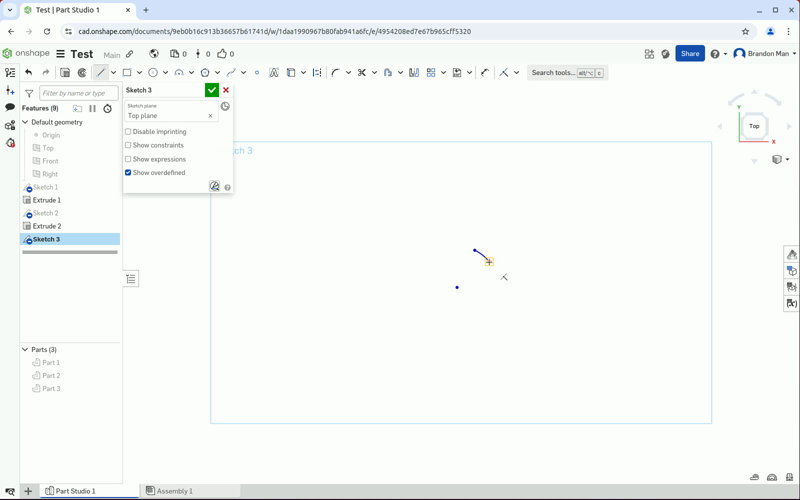
key_down(shift)
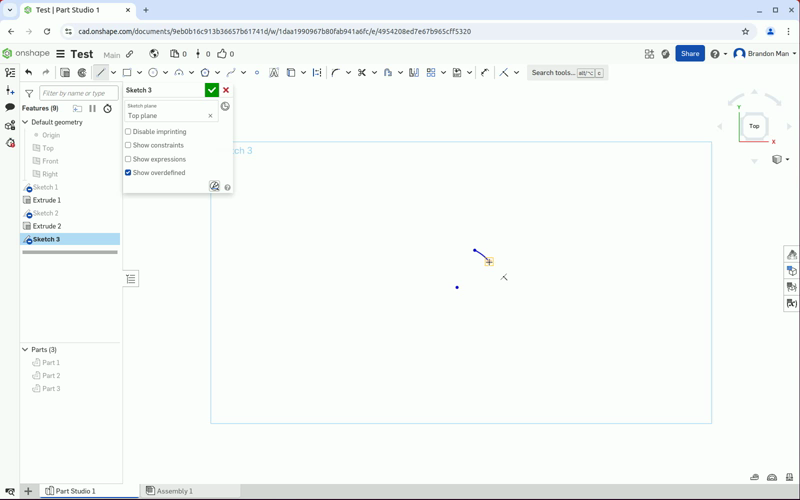
mouse_move(489, 170)
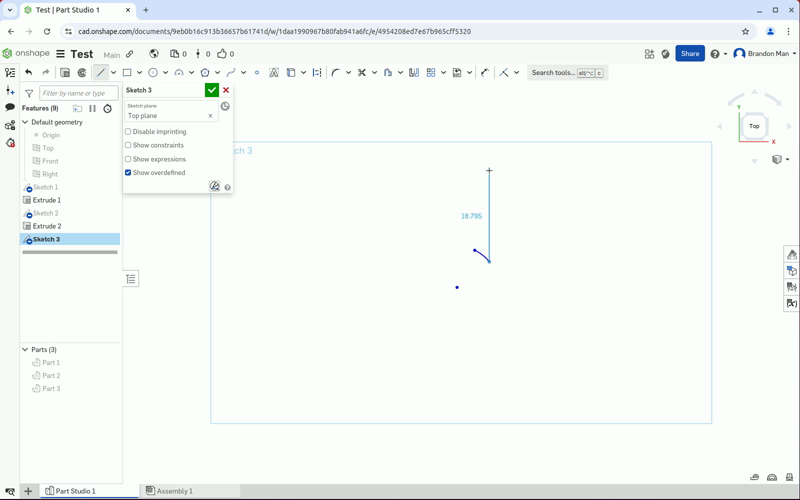
click(489, 170)
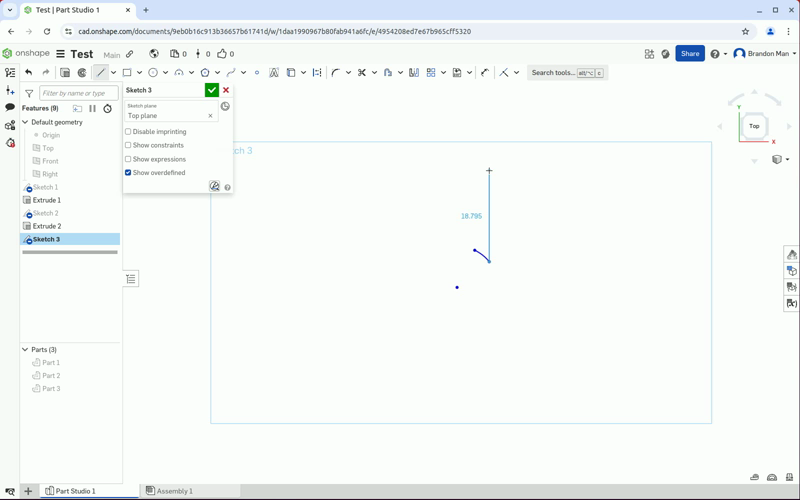
key_up(shift)
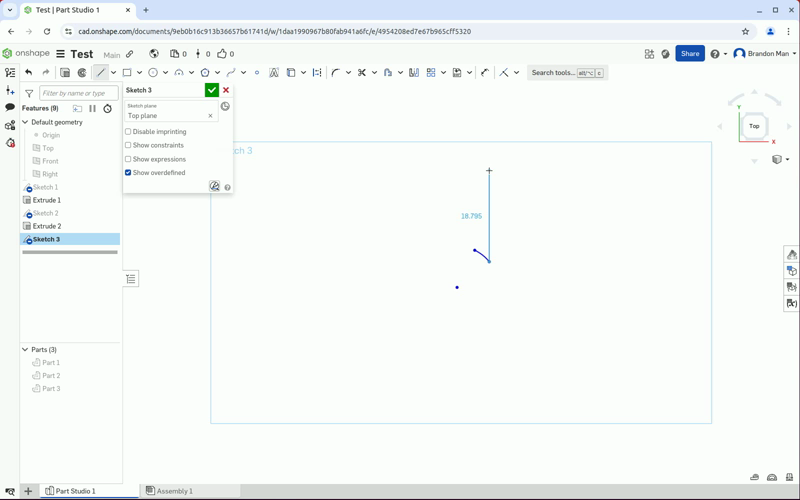
key_down(shift)
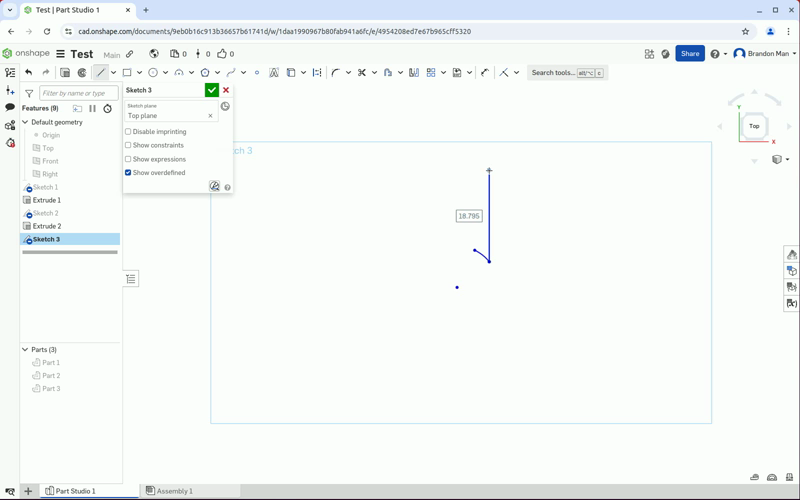
mouse_move(519, 170)
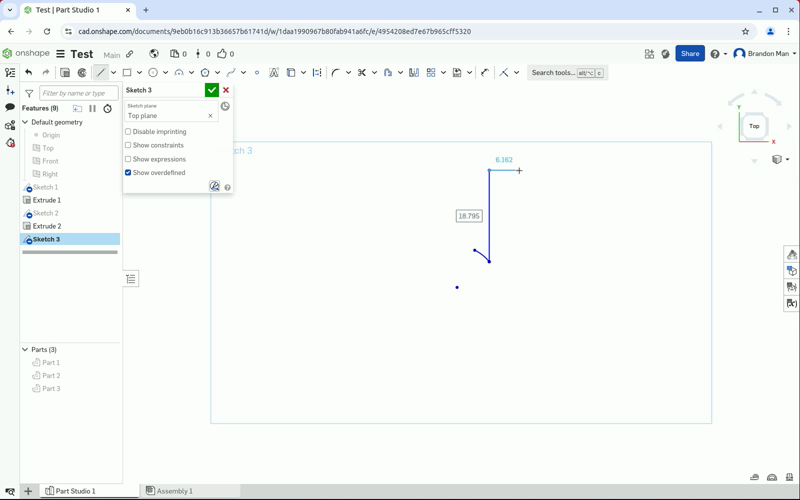
mouse_move(474, 170)
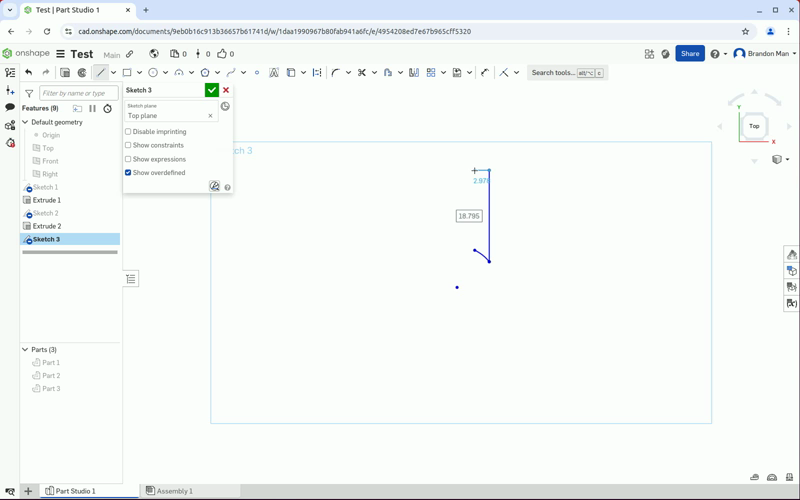
click(474, 170)
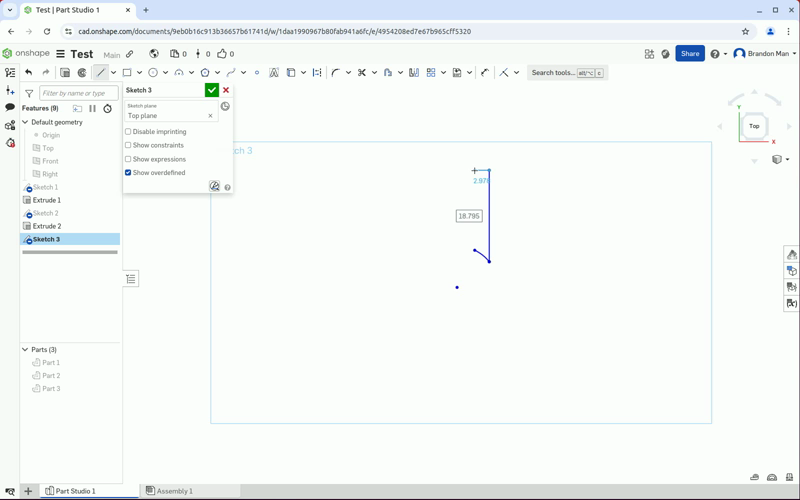
key_up(shift)
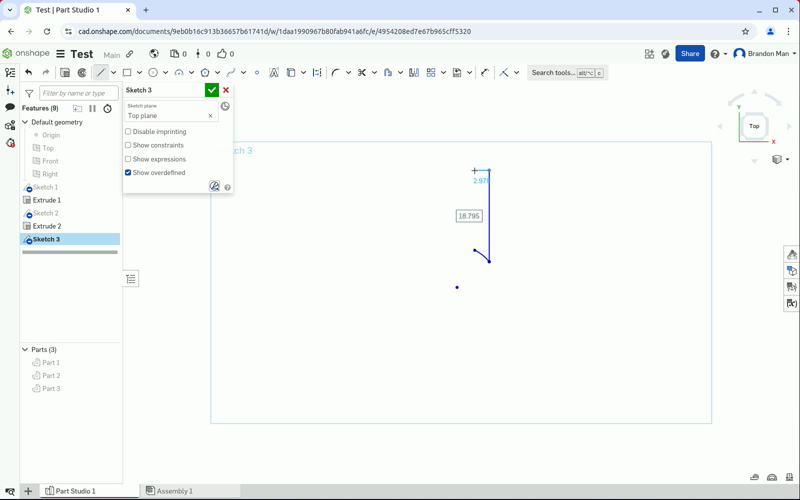
key_down(shift)
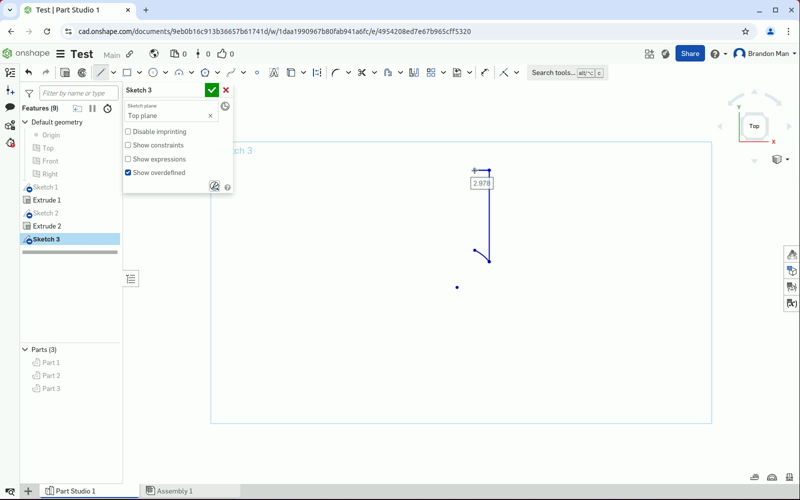
mouse_move(474, 250)
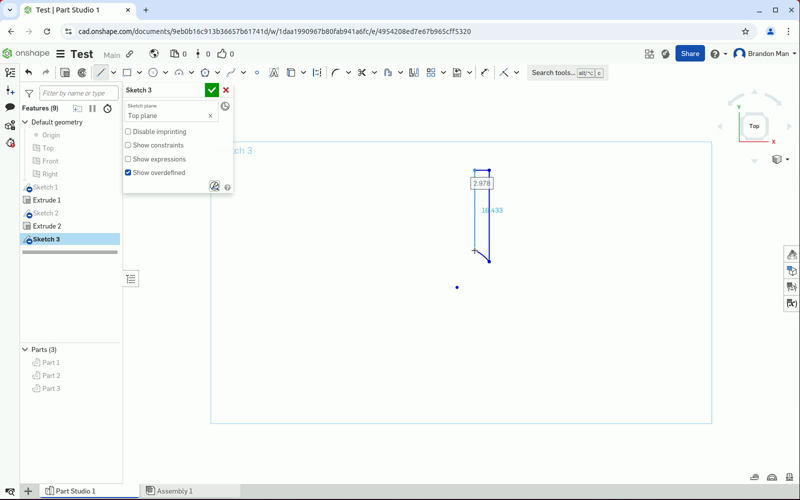
key_up(shift)
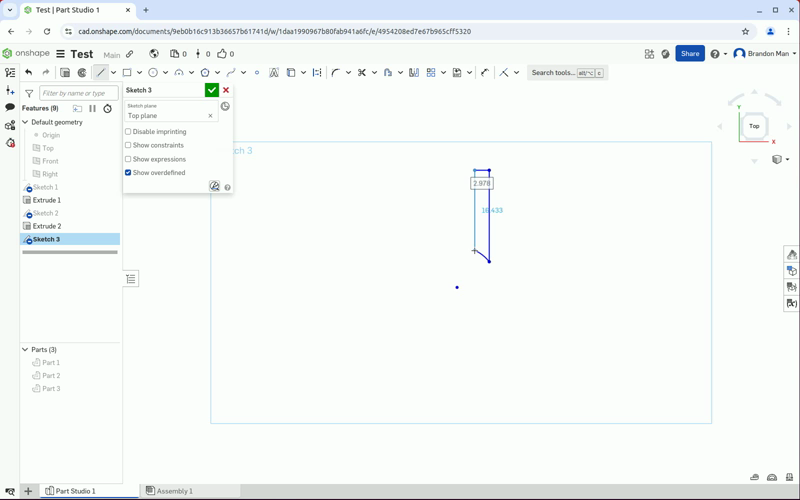
click(474, 250)
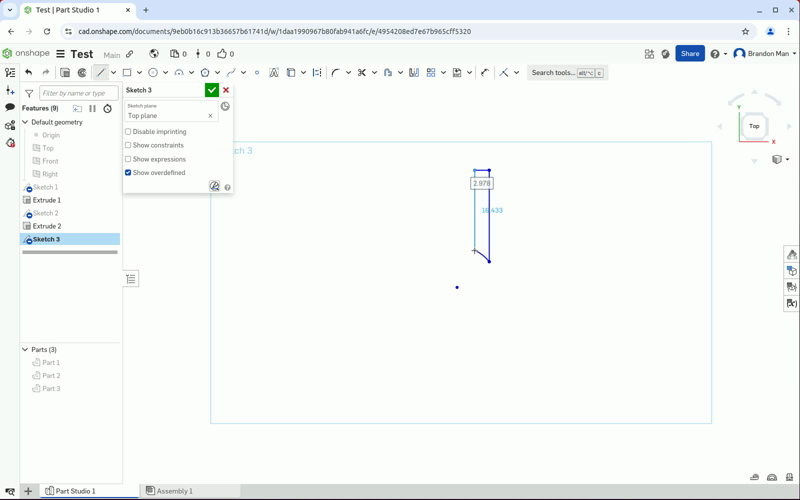
key(esc)
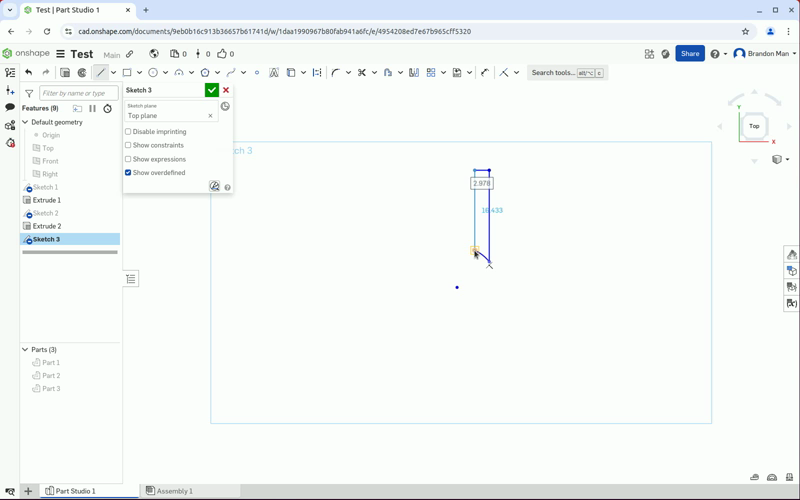
mouse_move(487, 255)
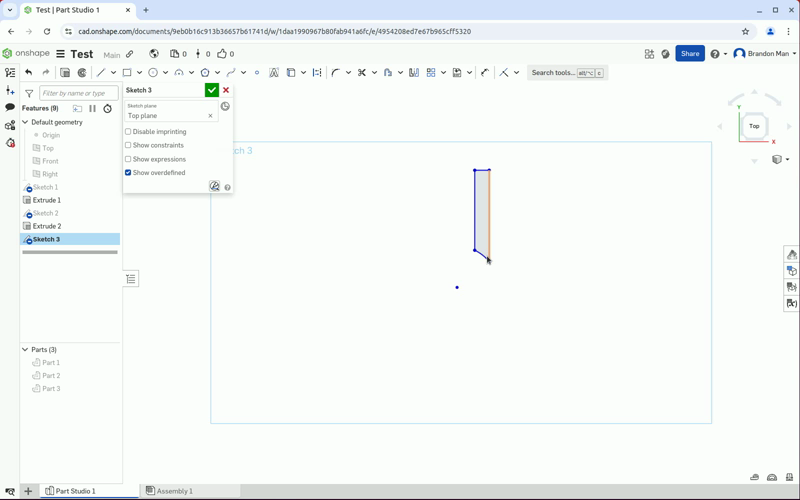
scroll(6)
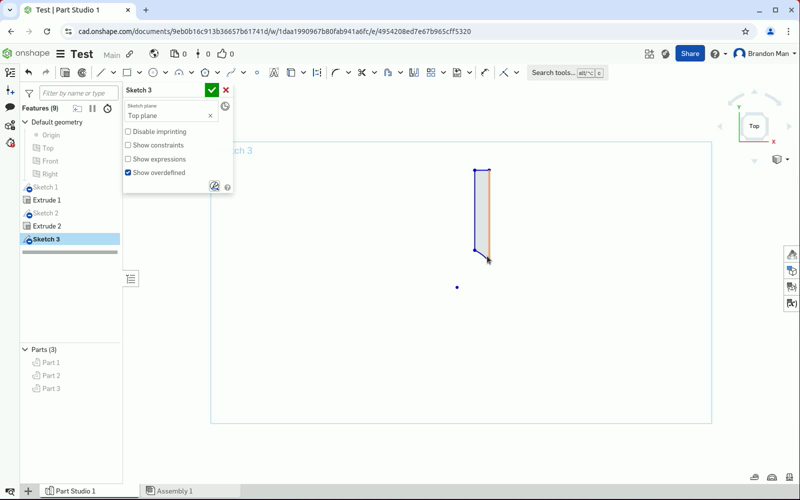
scroll(6)
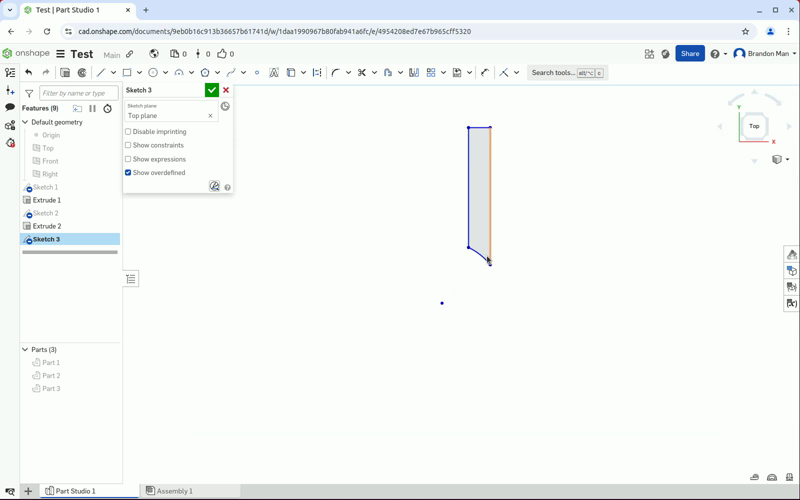
scroll(6)
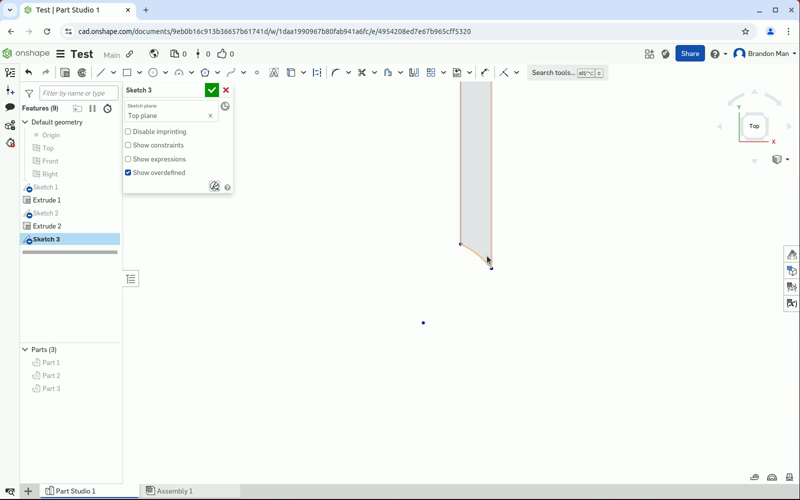
scroll(6)
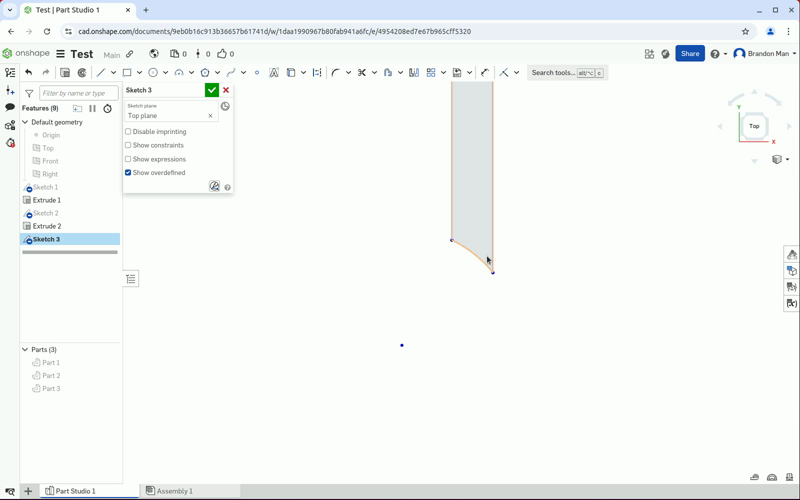
scroll(6)
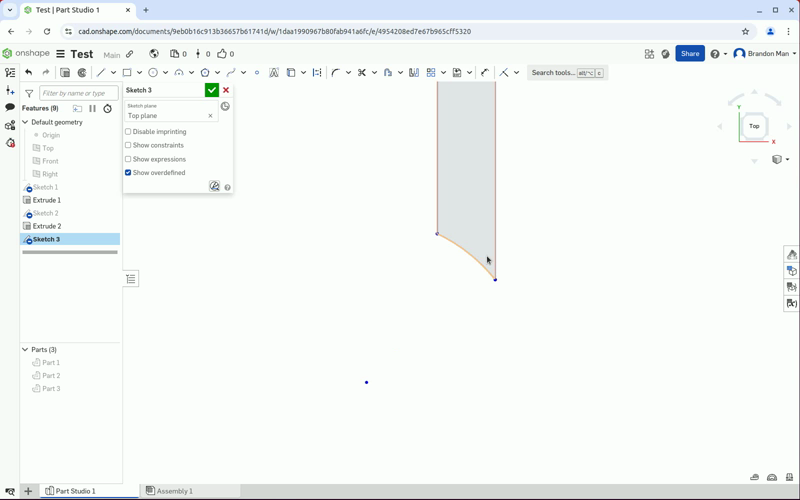
scroll(6)
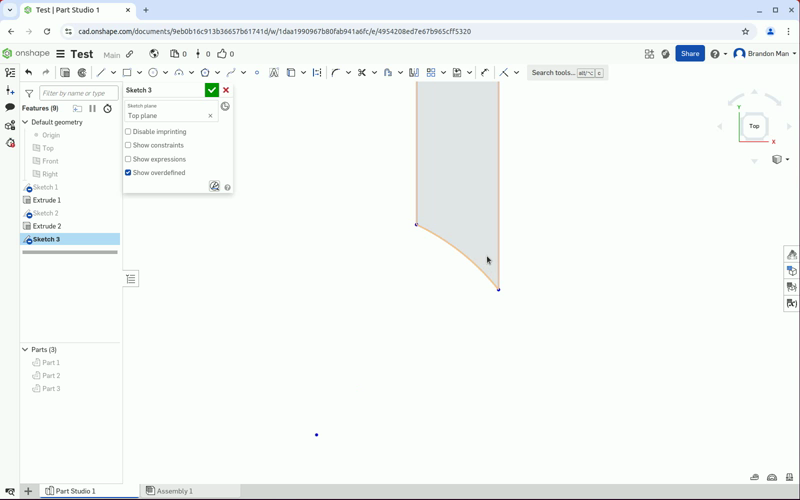
scroll(6)
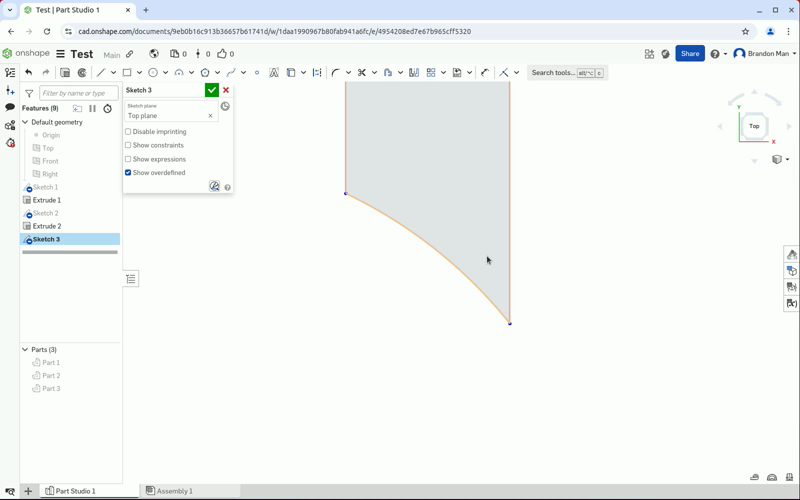
click(487, 255)
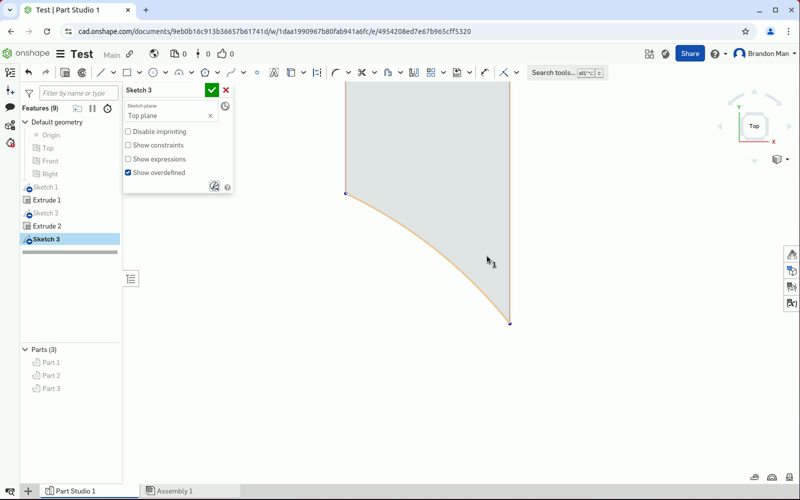
scroll(-6)
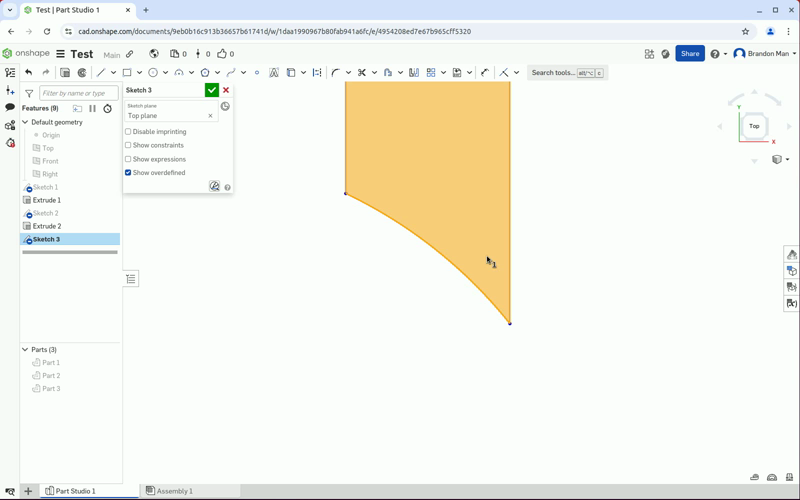
scroll(-6)
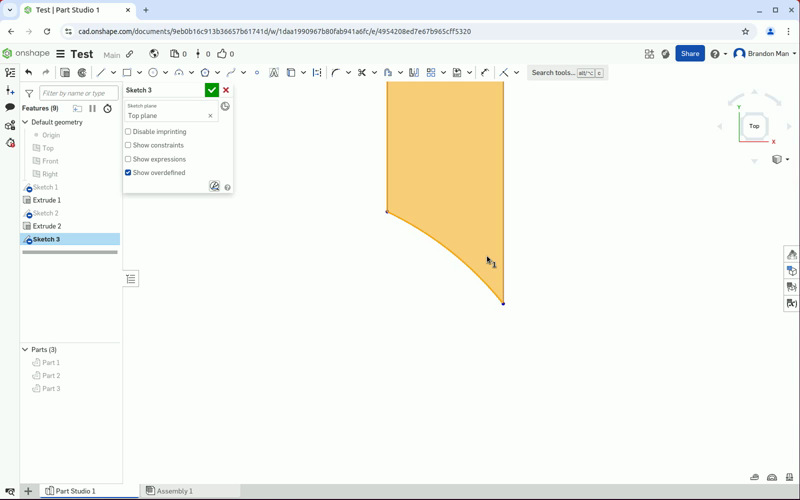
scroll(-6)
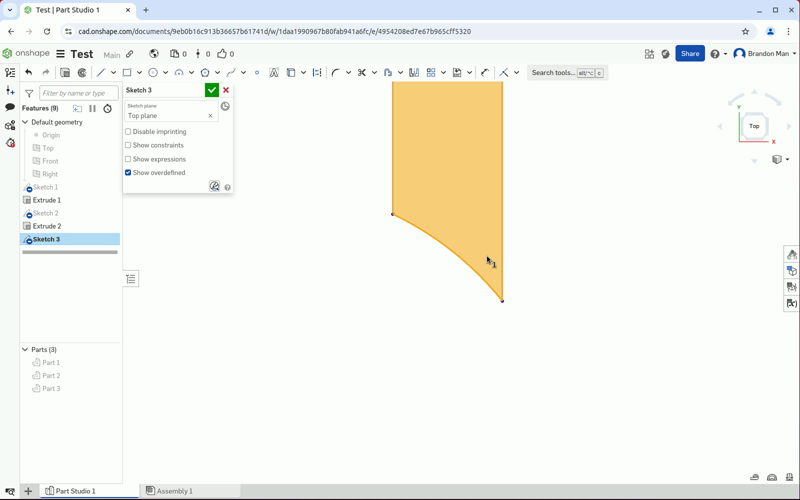
scroll(-6)
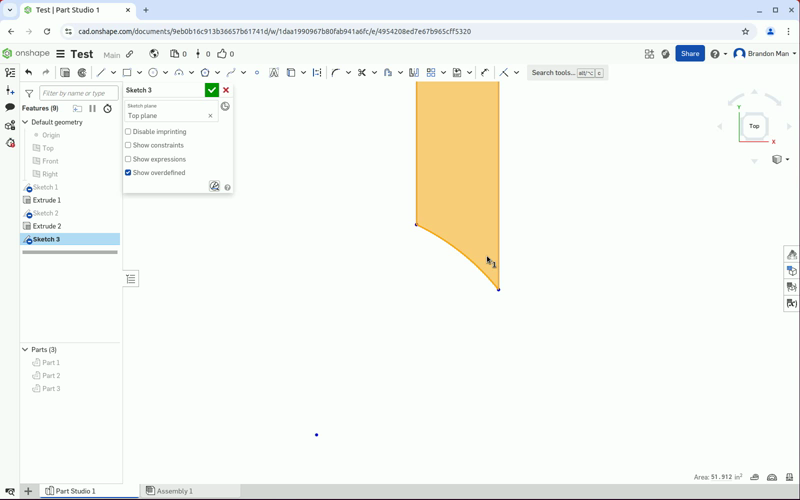
scroll(-6)
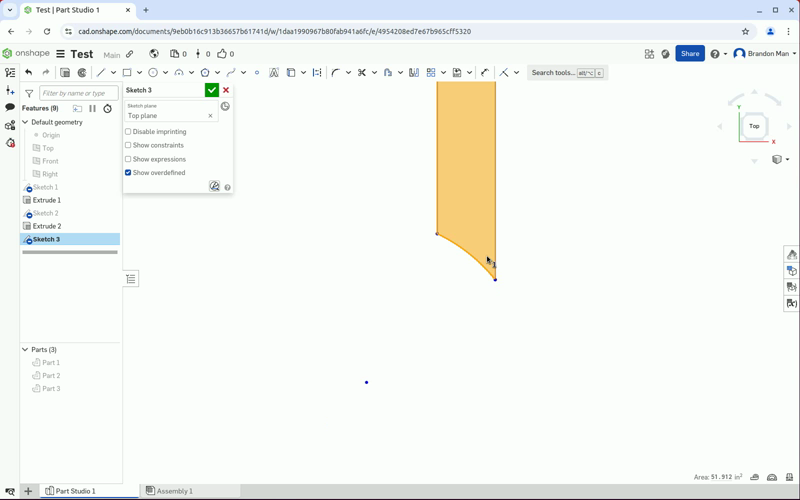
scroll(-6)
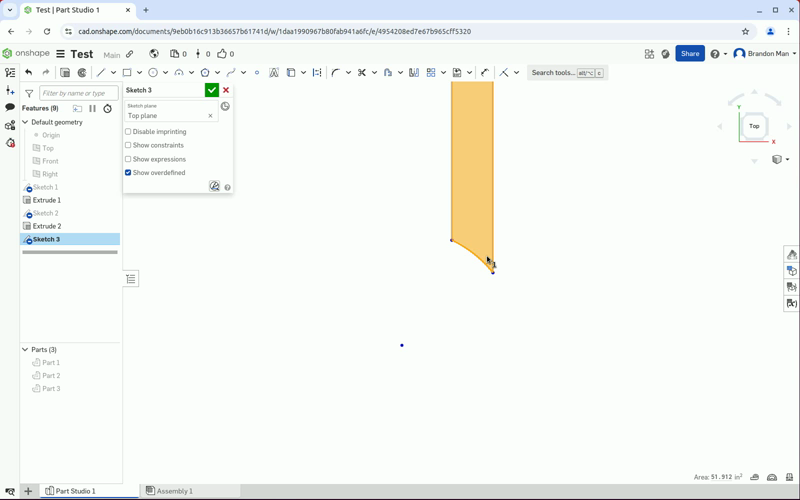
scroll(-6)
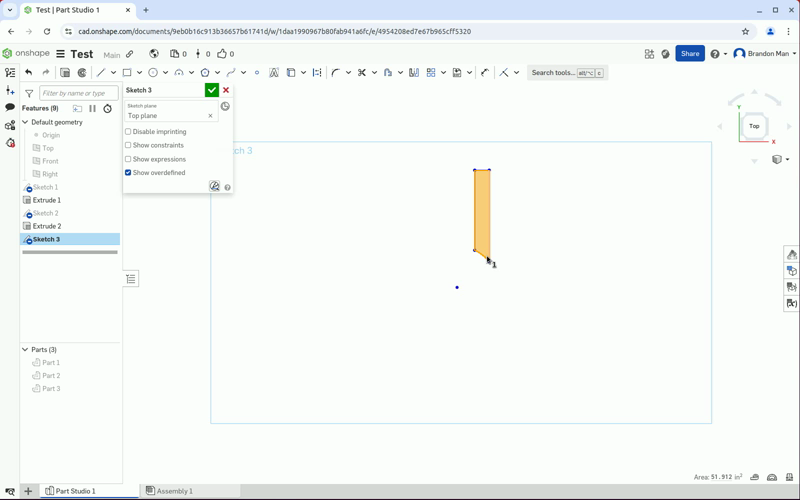
mouse_move(73, 352)
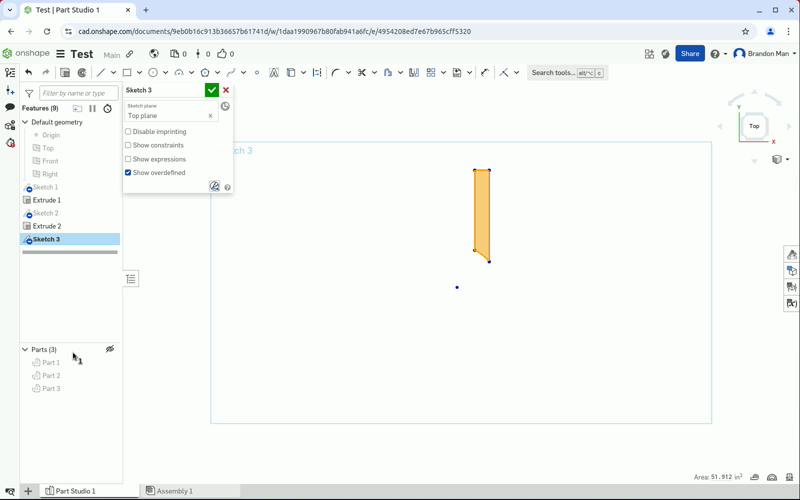
key(shift+y)
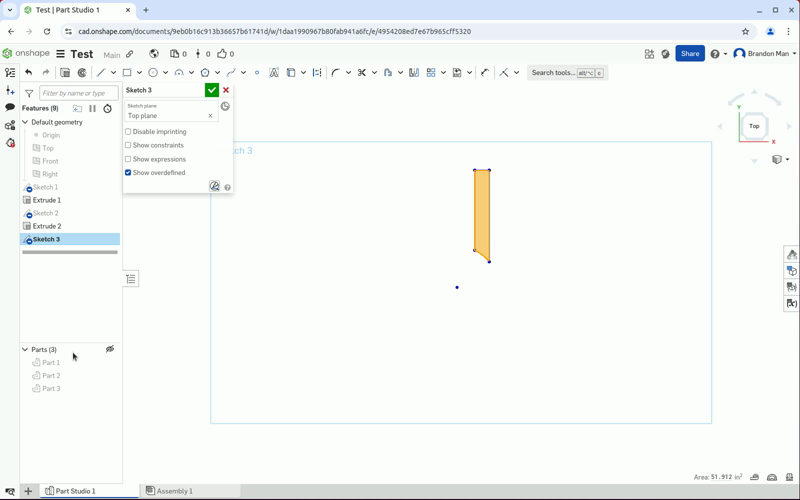
key(shift+e)
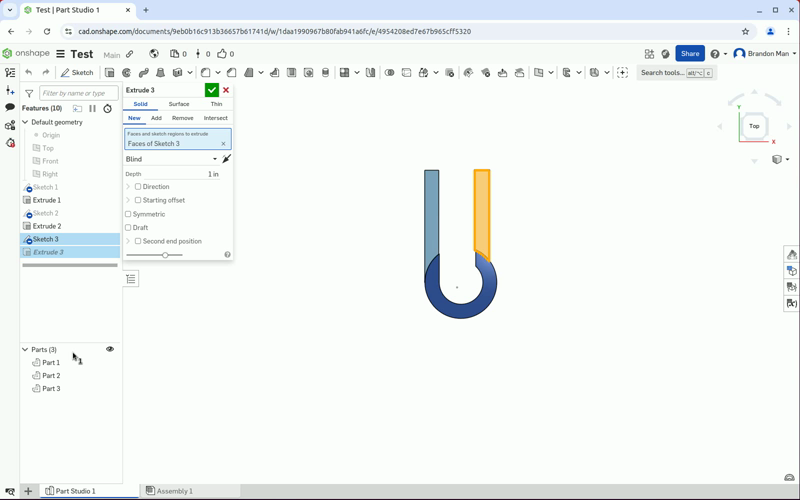
mouse_move(143, 106)
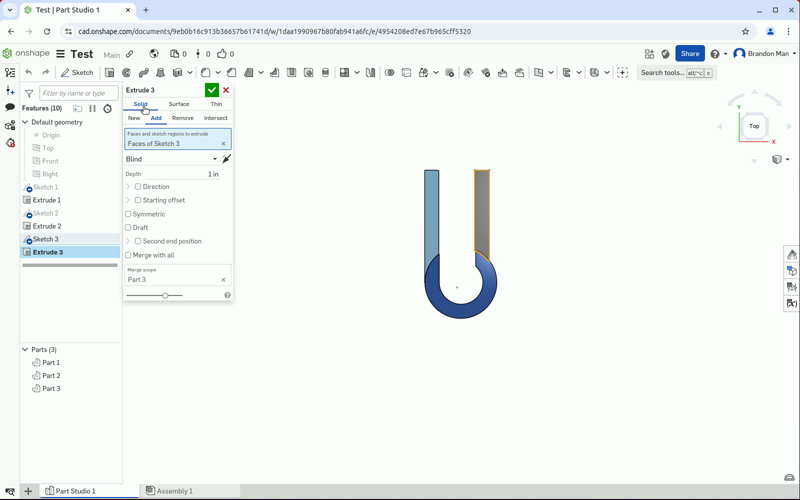
click(143, 106)
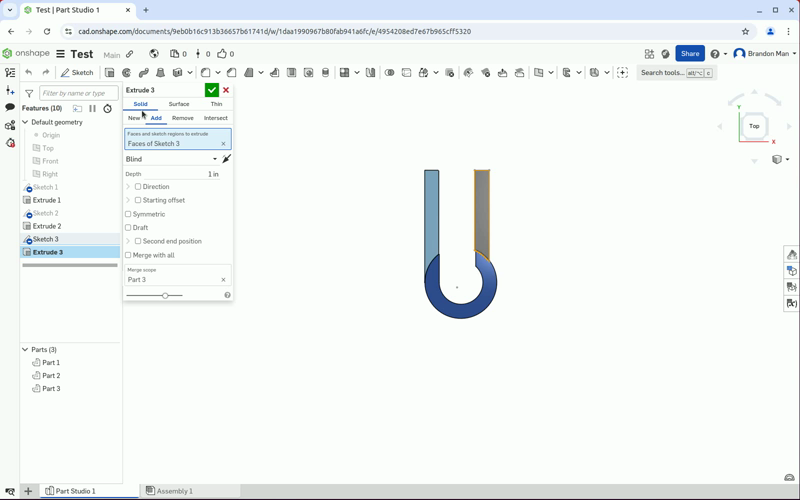
mouse_move(137, 120)
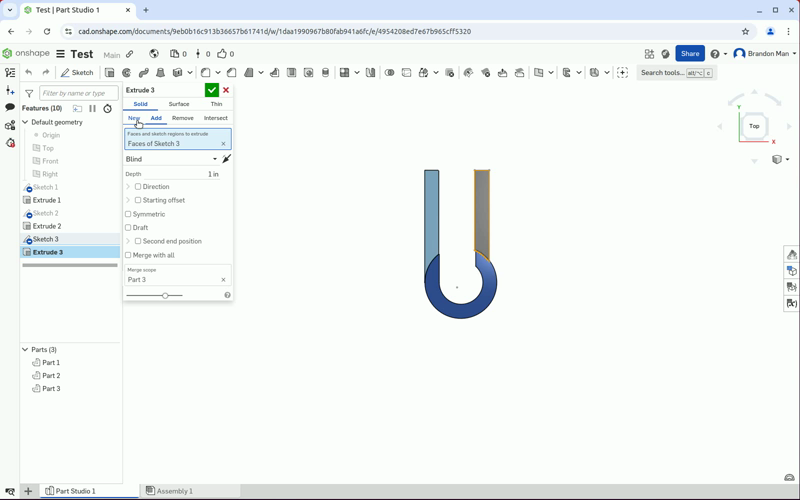
click(137, 120)
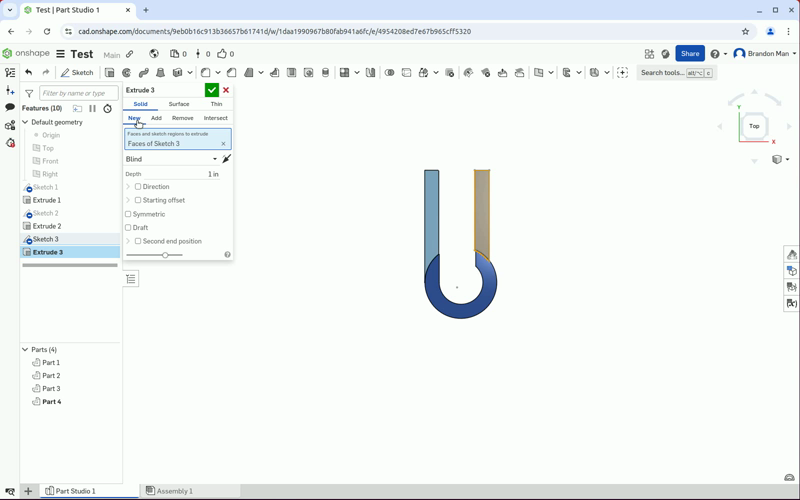
key(tab, 4)
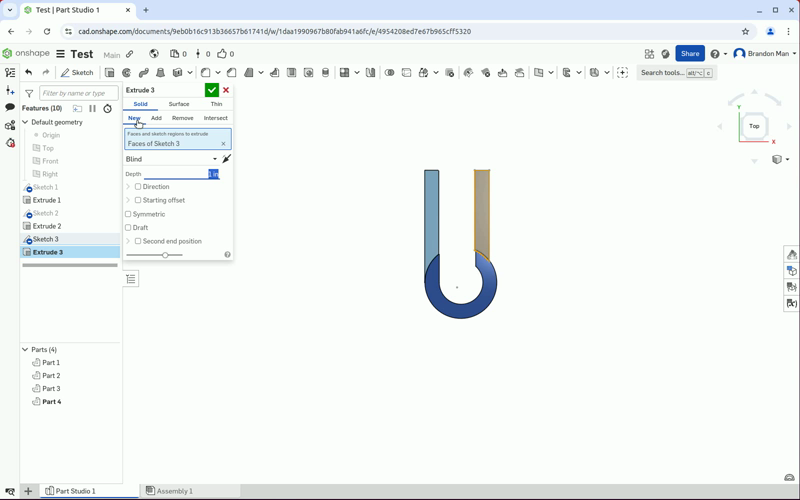
text(19.738)
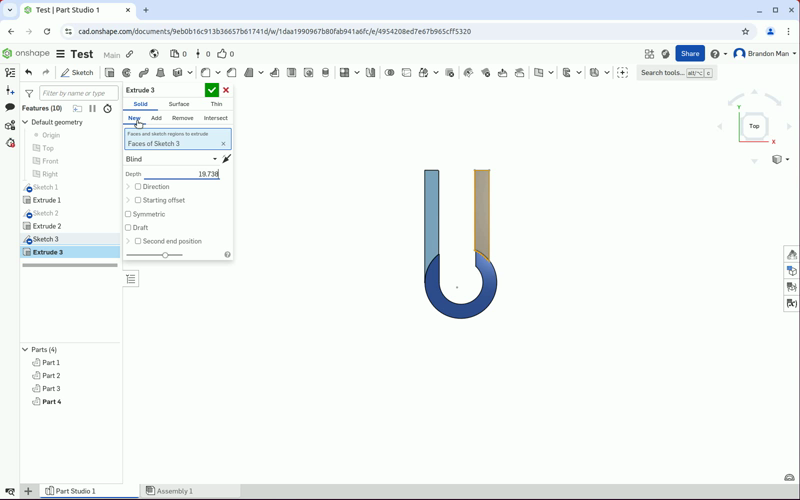
key(enter)
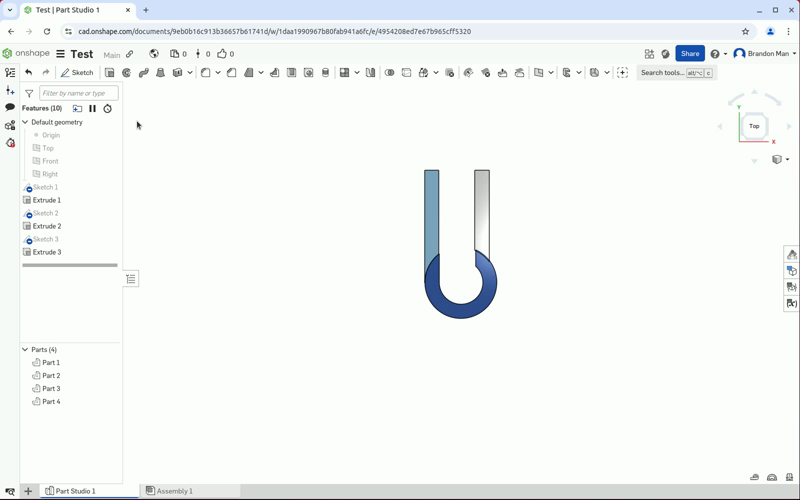
key(shift+h)
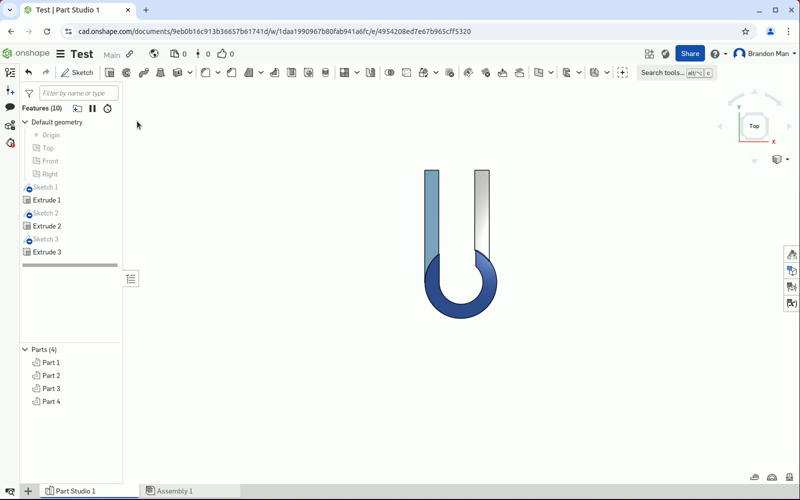
key(shift+h)
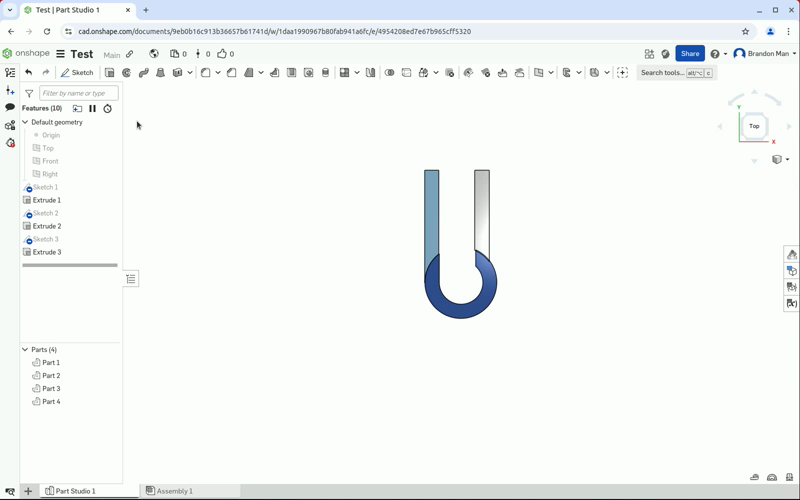
mouse_move(73, 189)
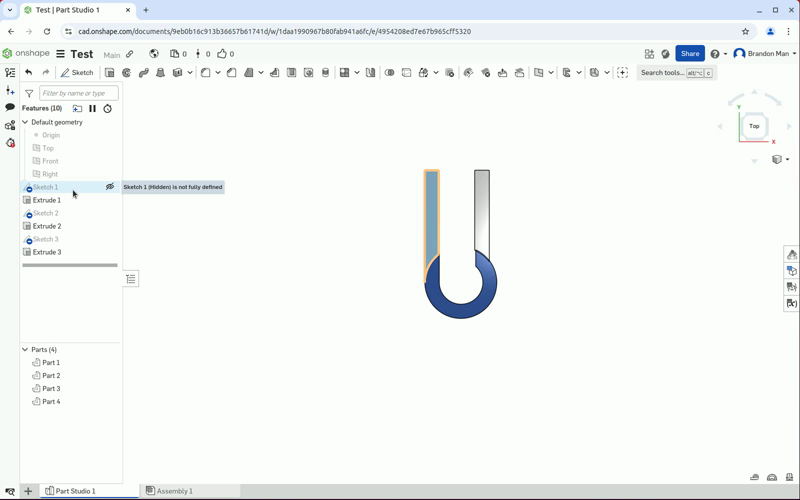
click(73, 189)
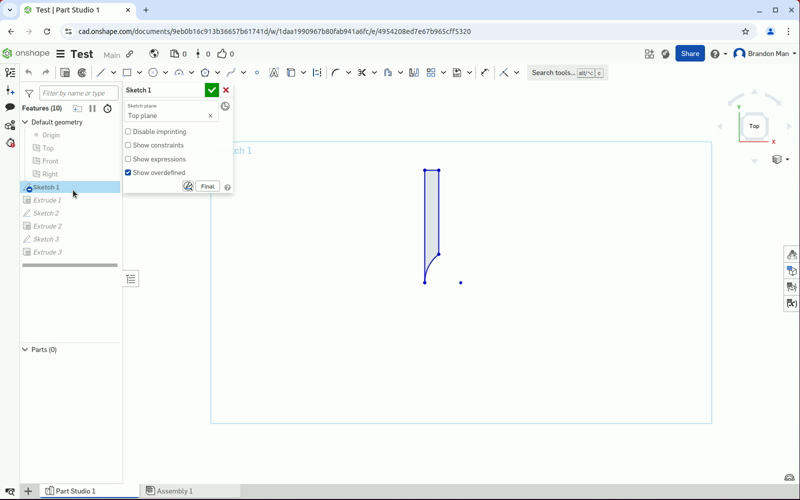
mouse_move(229, 92)
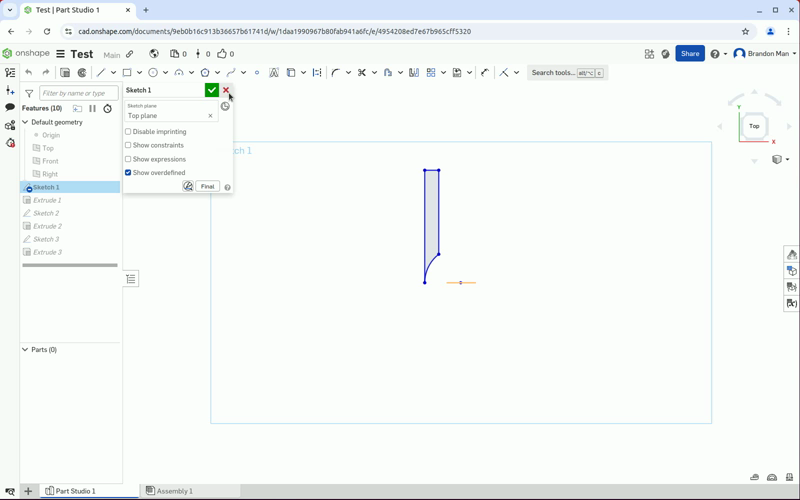
click(229, 92)
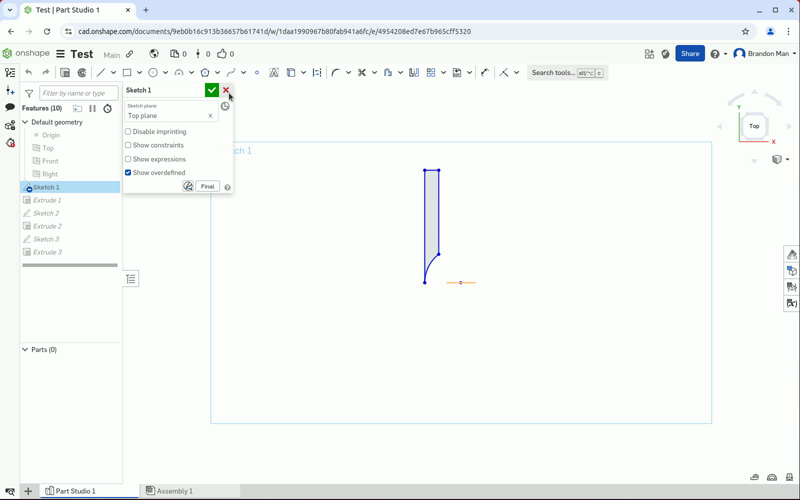
key(shift+s)
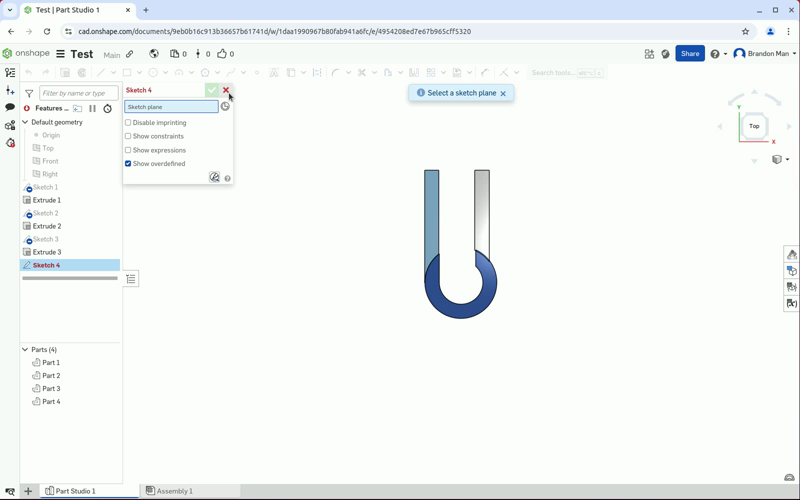
mouse_move(73, 150)
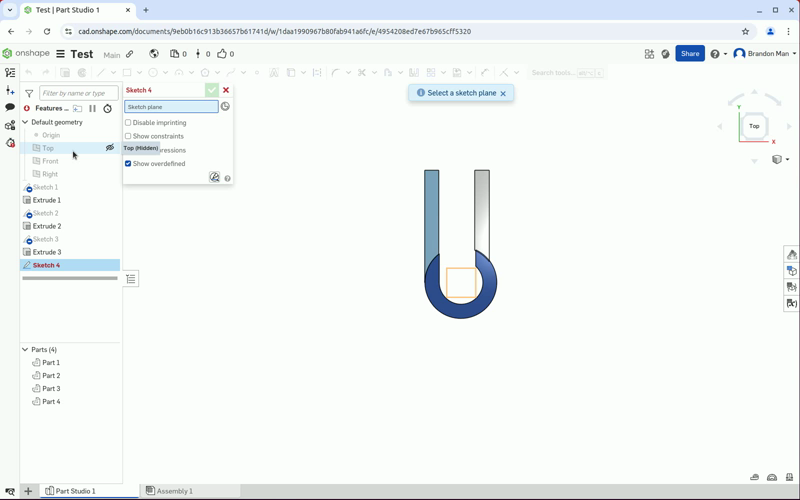
click(73, 150)
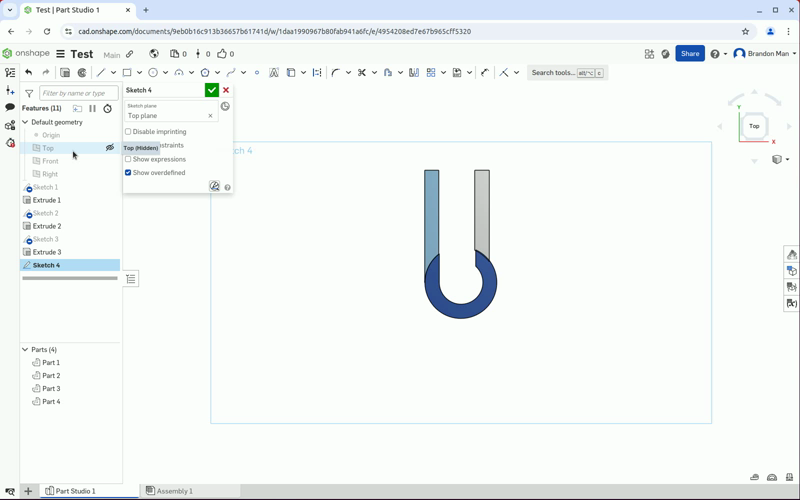
mouse_move(73, 352)
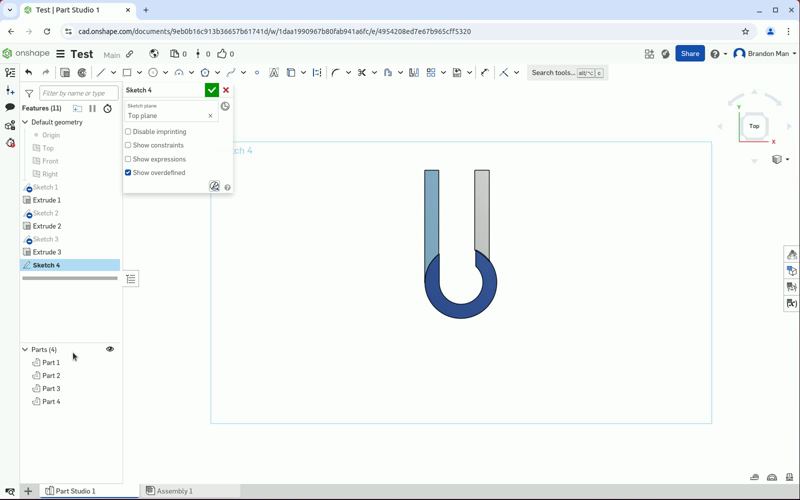
key(y)
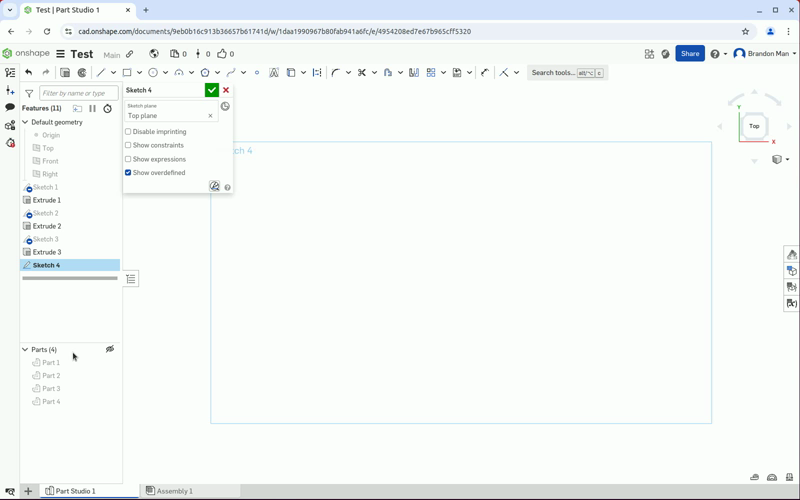
key(a)
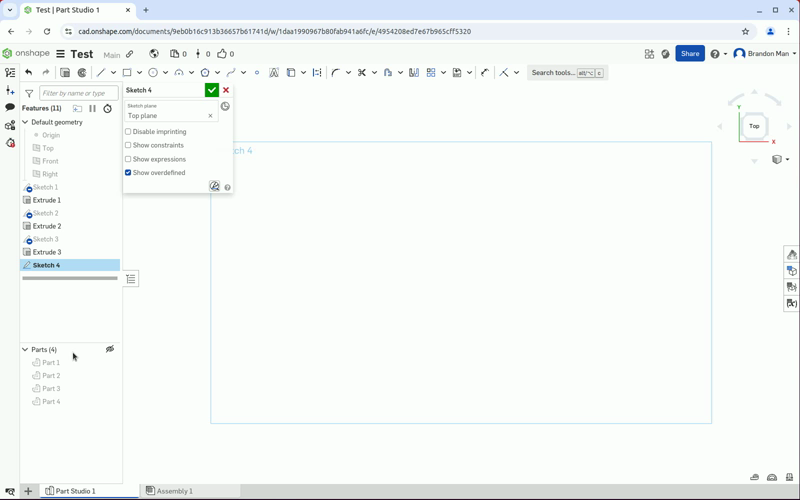
key_down(shift)
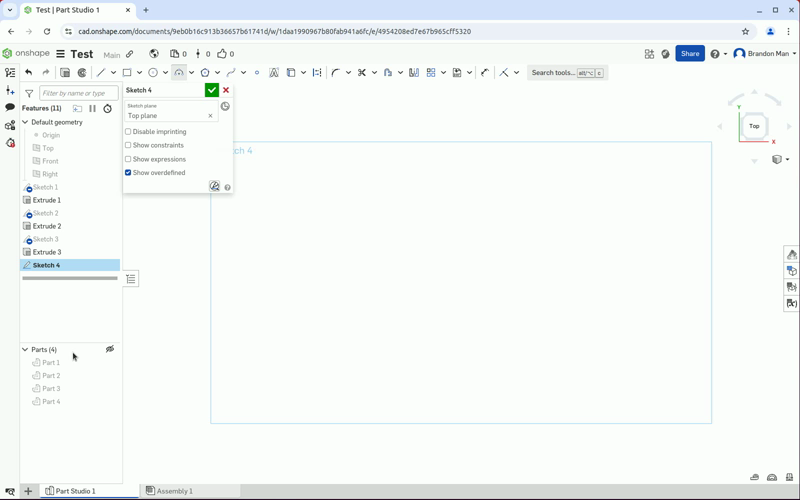
mouse_move(439, 282)
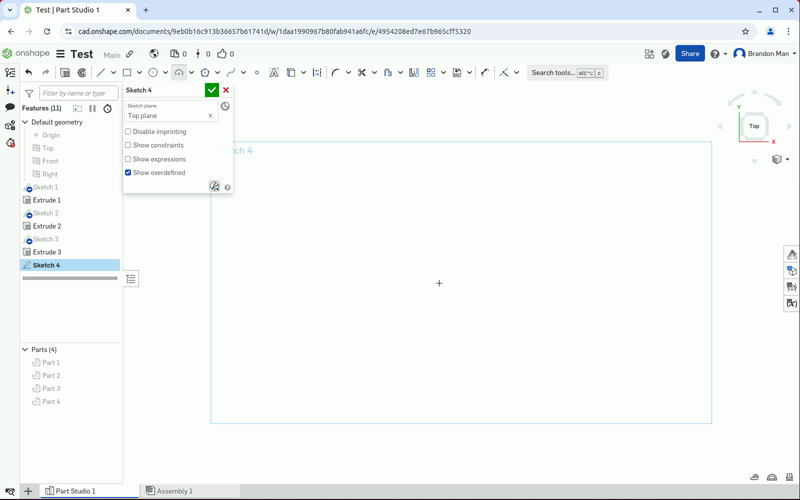
click(439, 282)
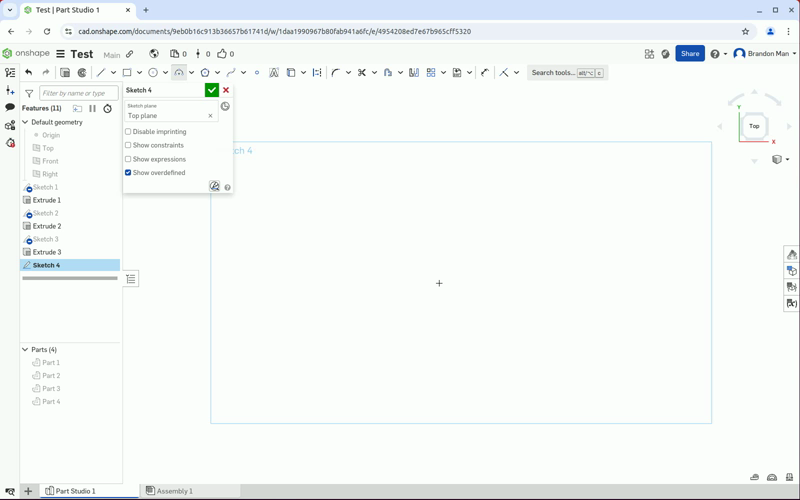
key_up(shift)
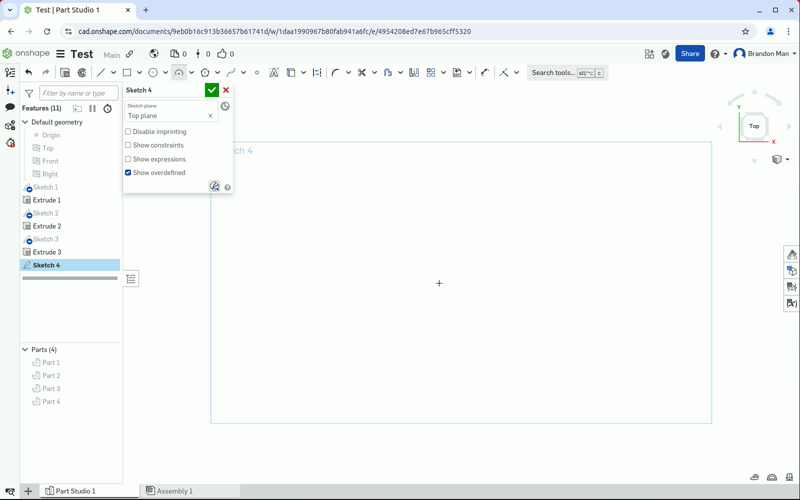
key_down(shift)
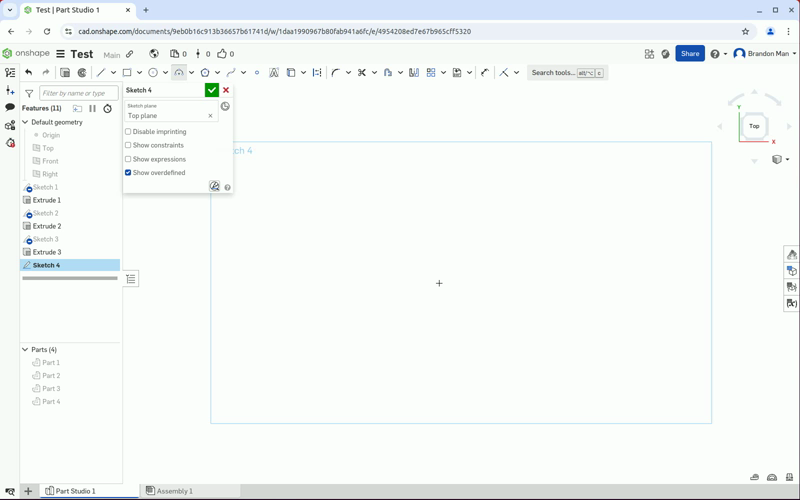
mouse_move(470, 303)
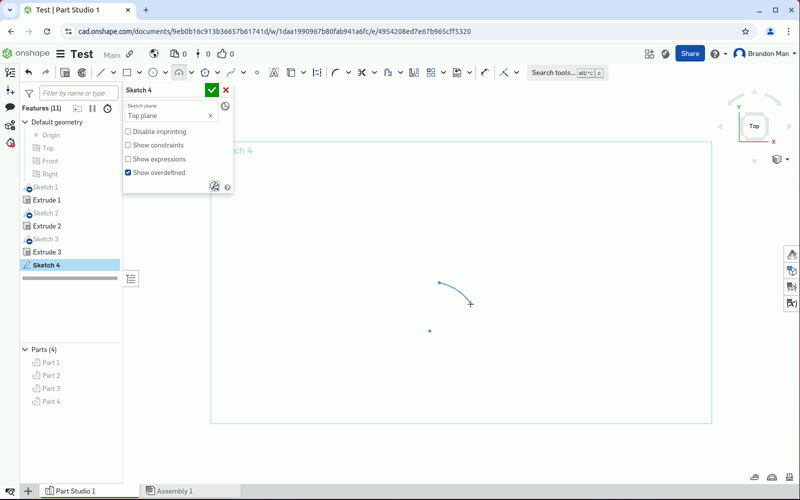
click(470, 303)
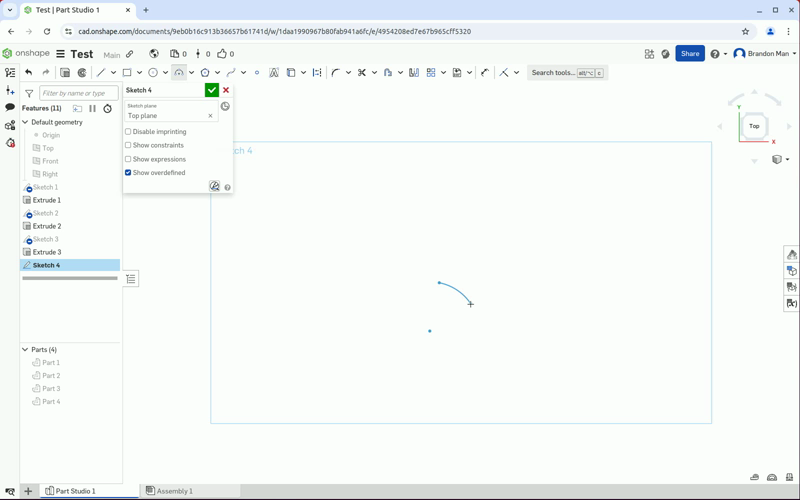
mouse_move(449, 301)
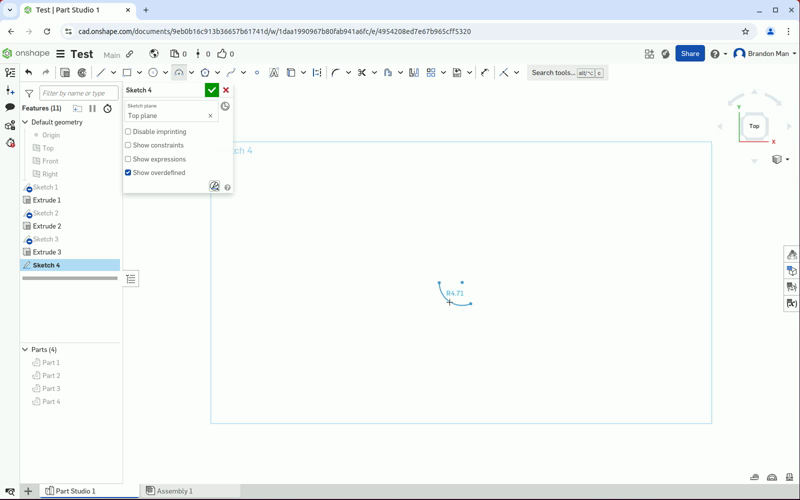
click(449, 301)
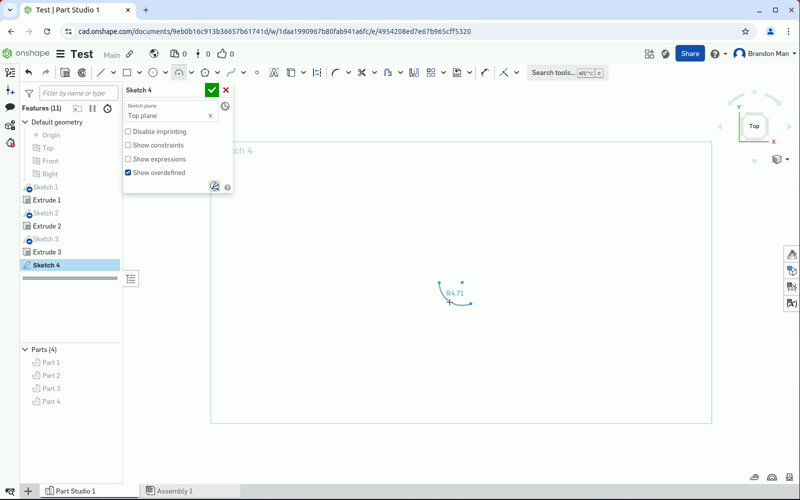
key_up(shift)
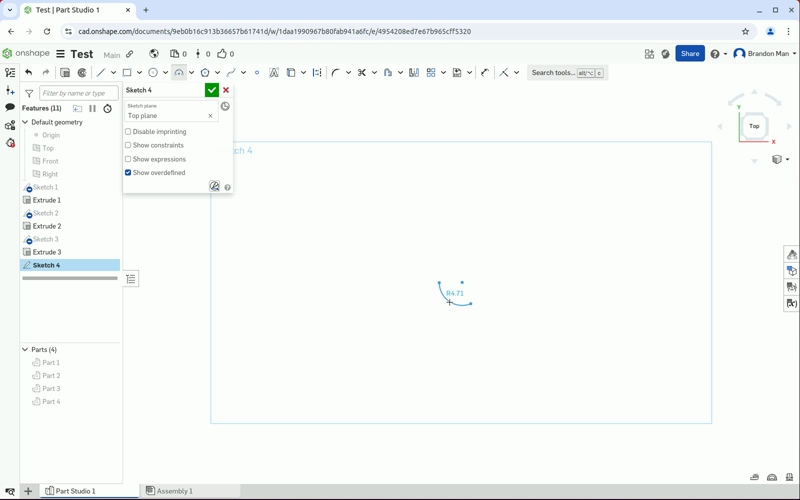
key(esc)
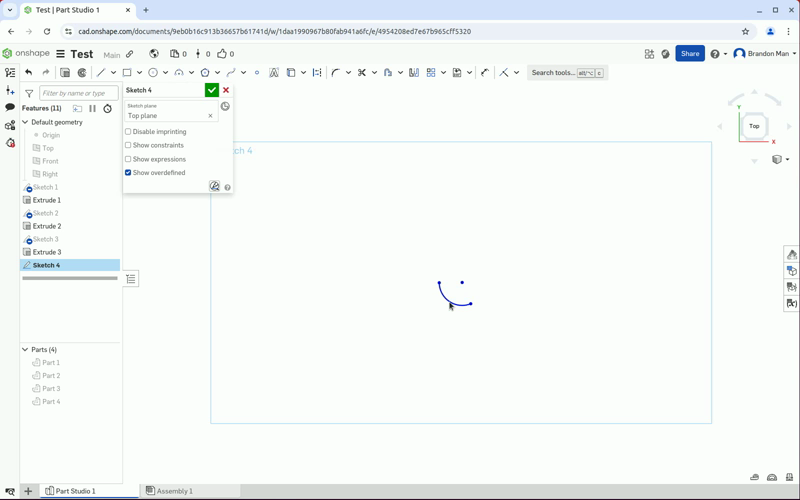
key(l)
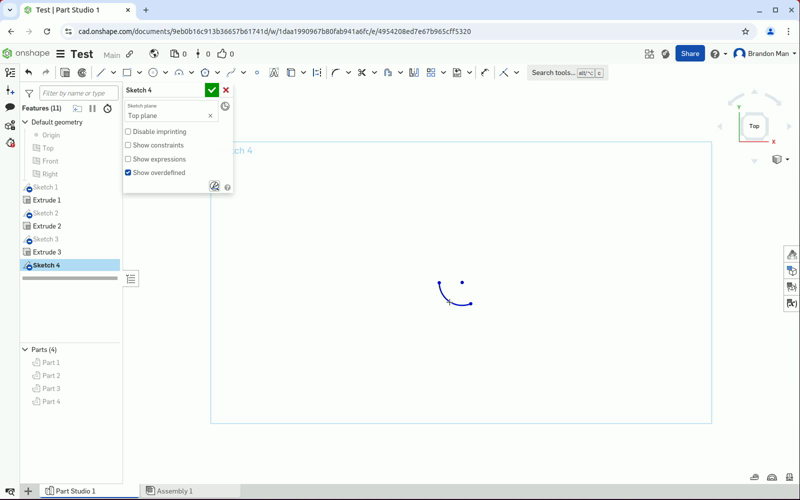
mouse_move(470, 303)
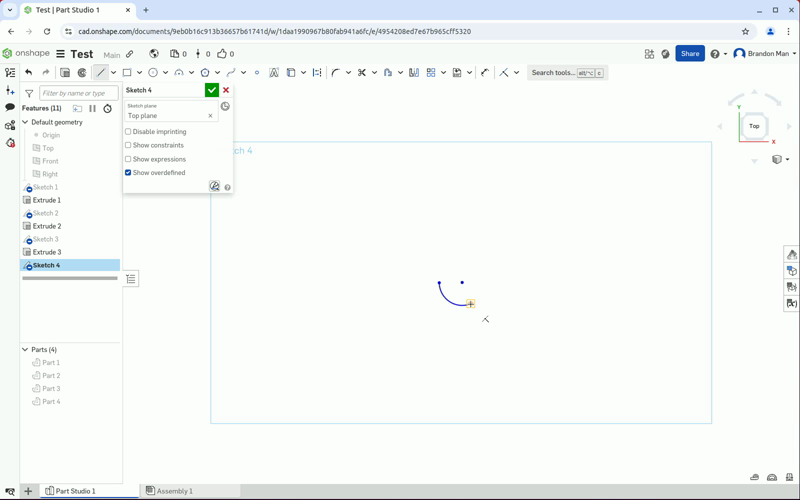
click(470, 303)
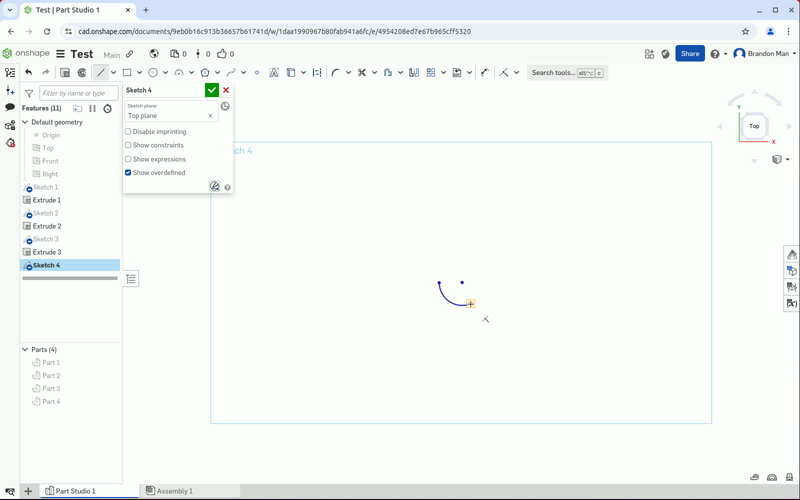
mouse_move(501, 303)
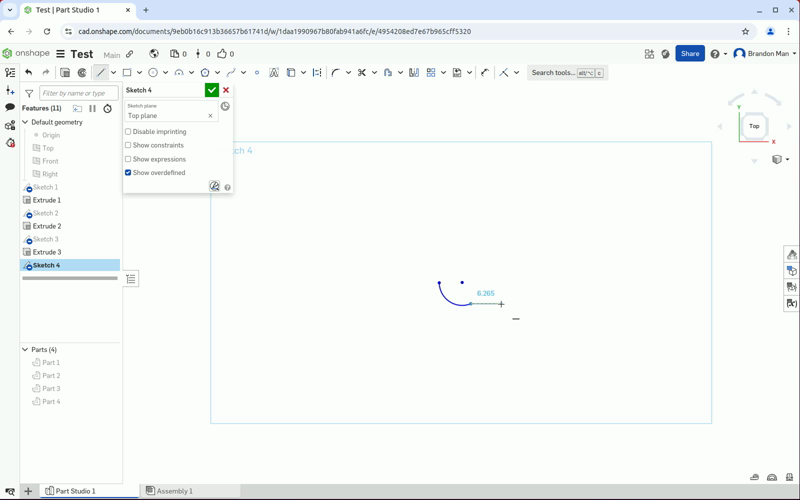
key_down(shift)
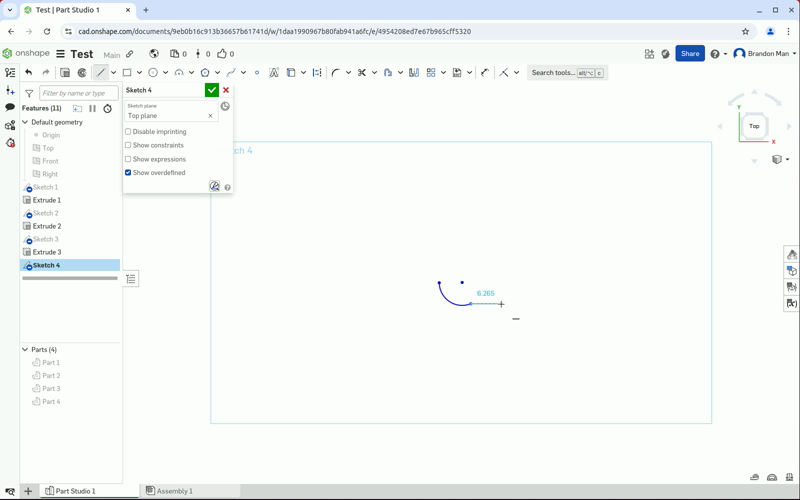
mouse_move(439, 282)
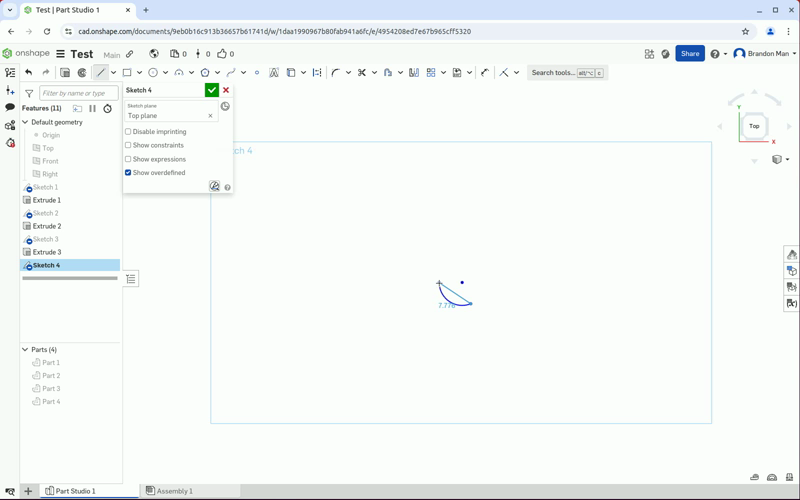
key_up(shift)
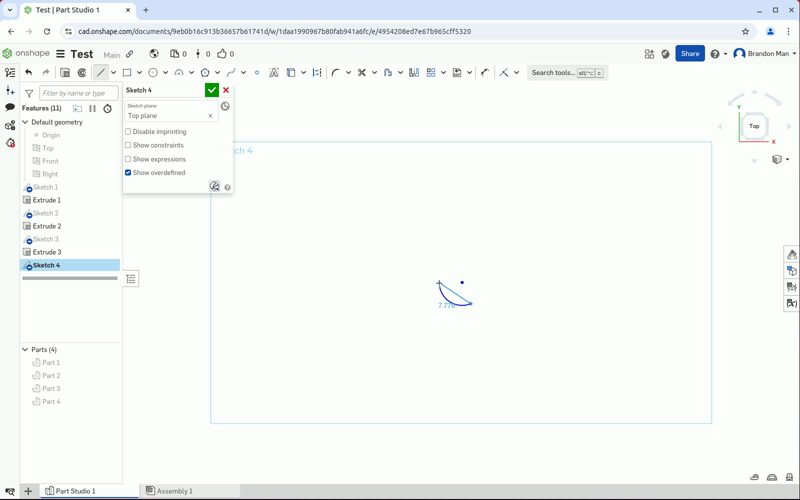
click(439, 282)
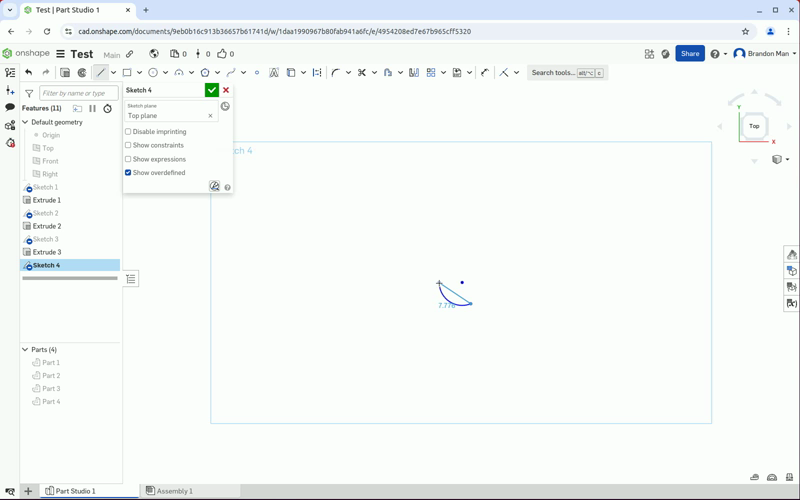
key(esc)
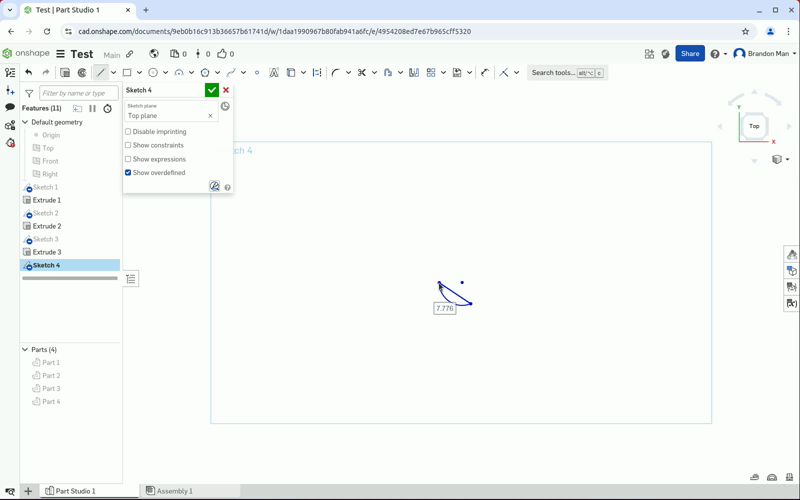
mouse_move(455, 295)
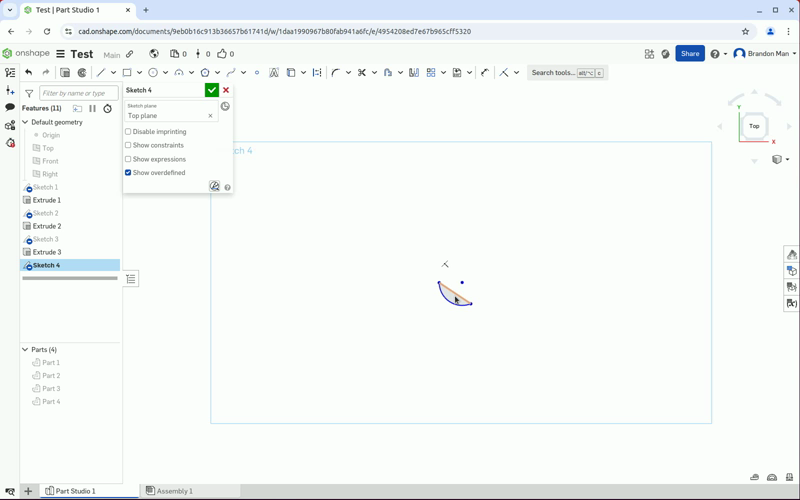
scroll(6)
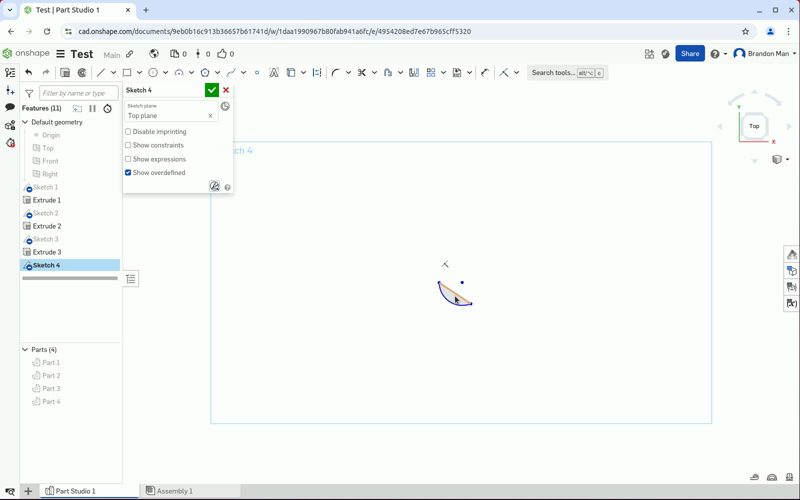
scroll(6)
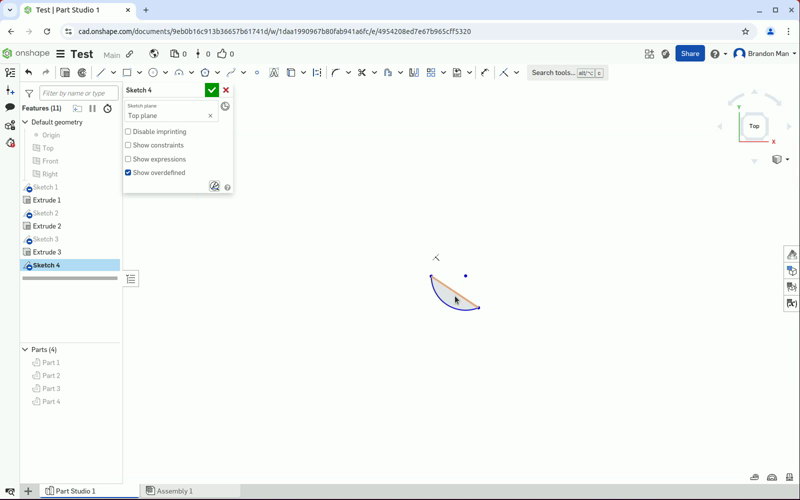
scroll(6)
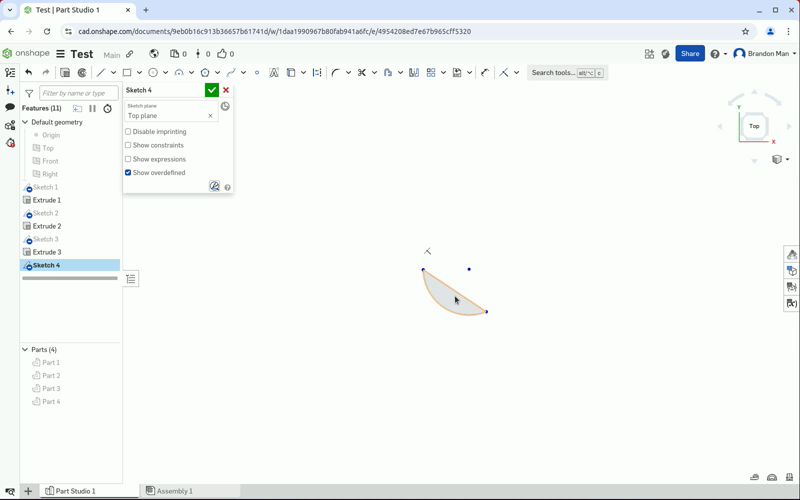
scroll(6)
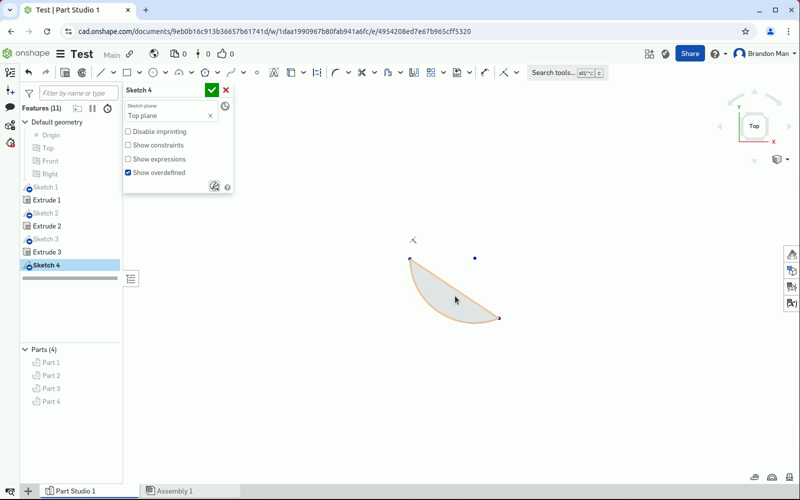
scroll(6)
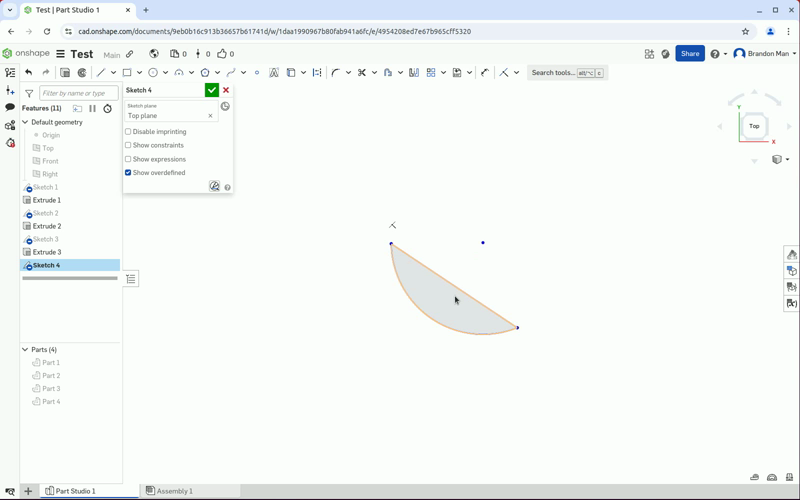
scroll(6)
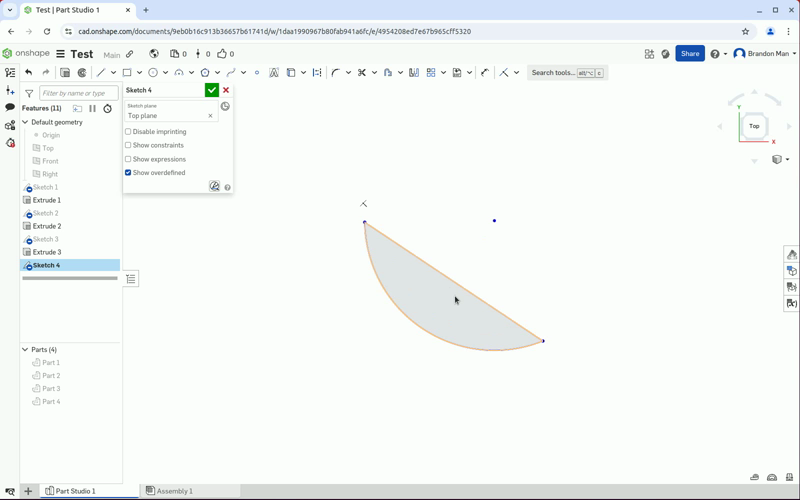
scroll(6)
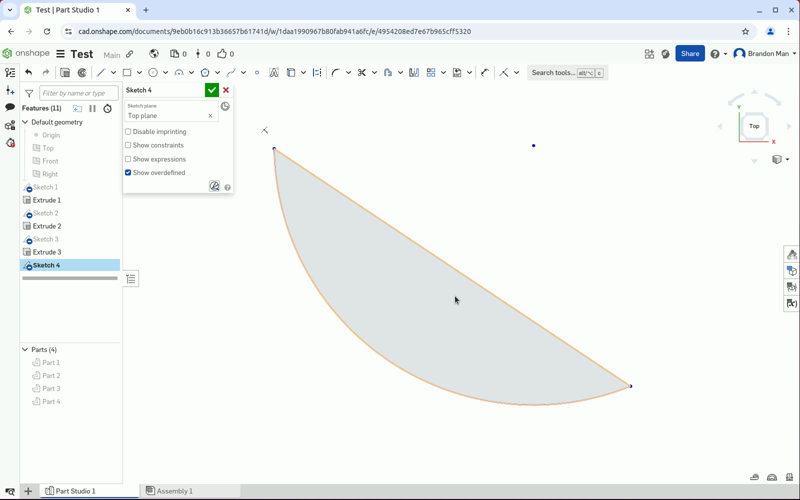
click(455, 295)
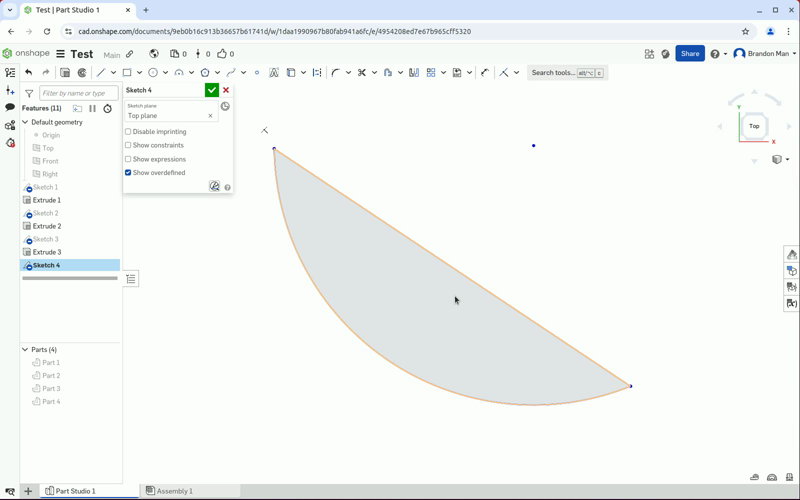
scroll(-6)
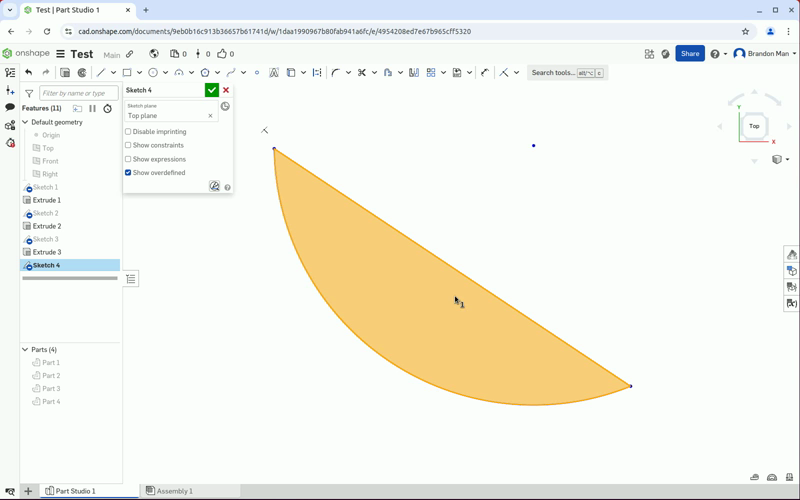
scroll(-6)
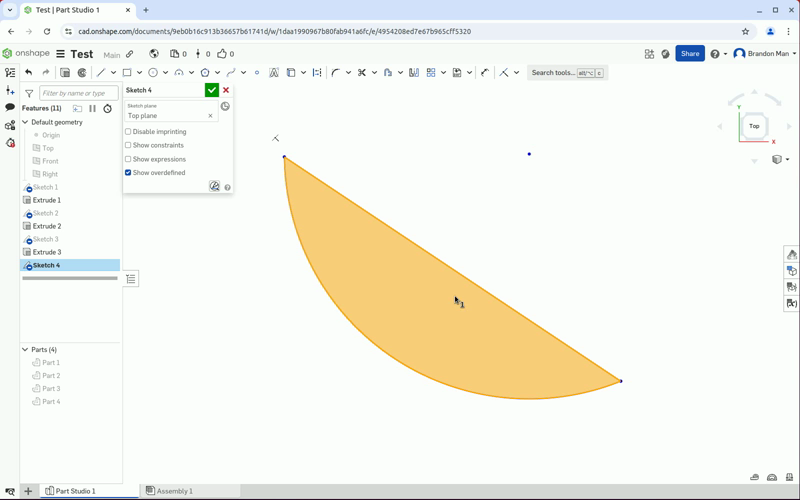
scroll(-6)
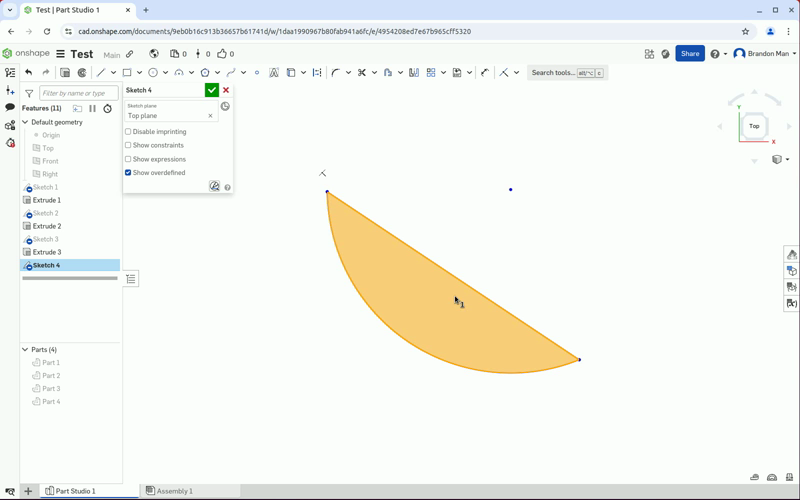
scroll(-6)
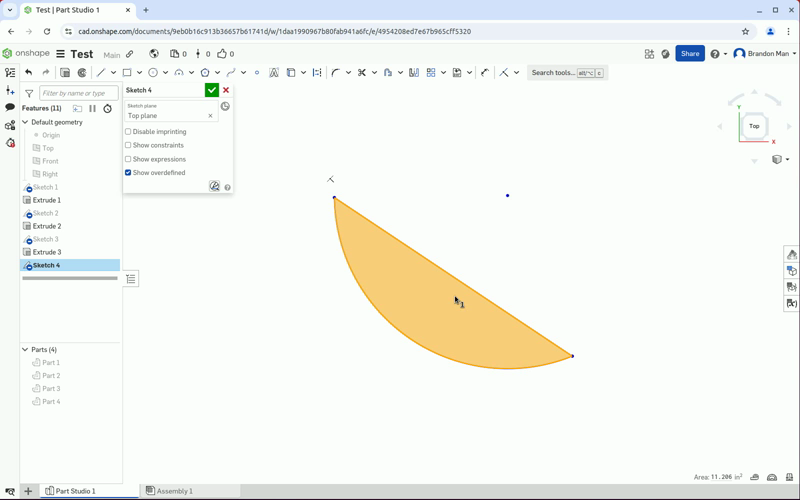
scroll(-6)
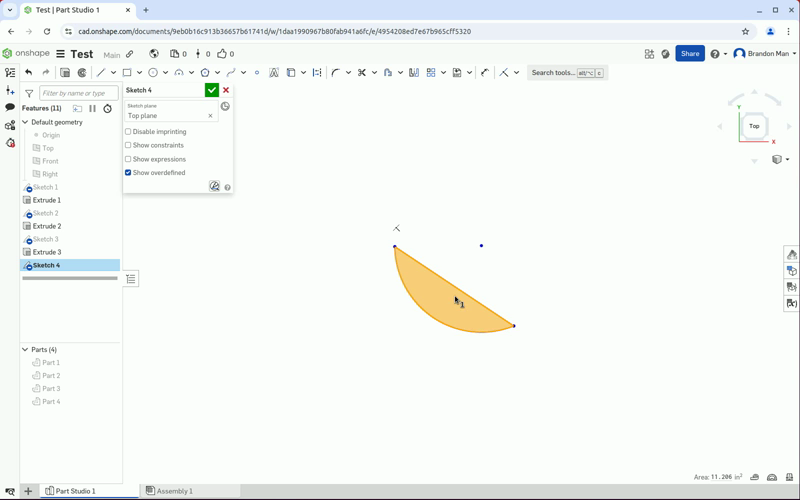
scroll(-6)
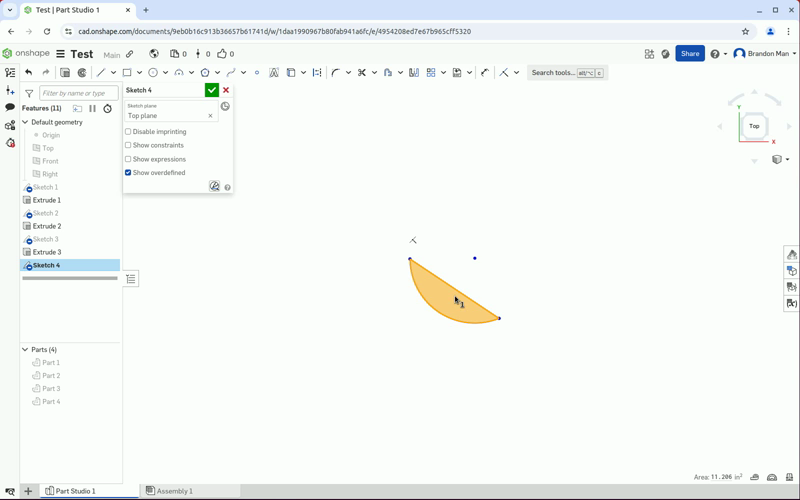
scroll(-6)
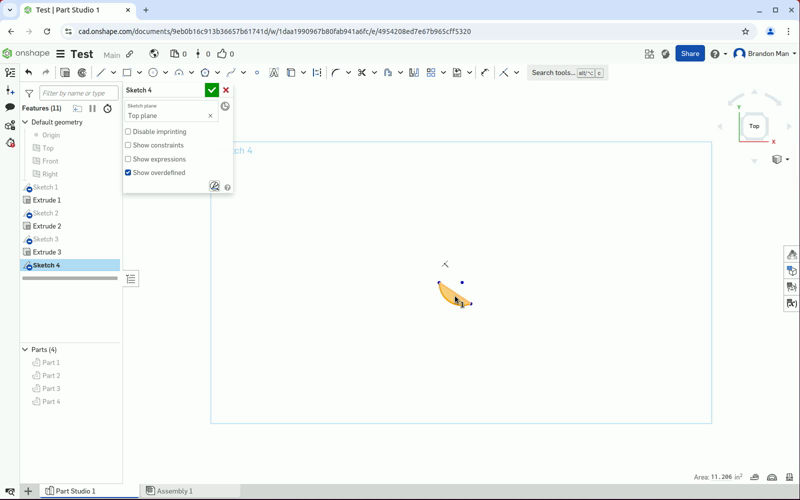
mouse_move(73, 352)
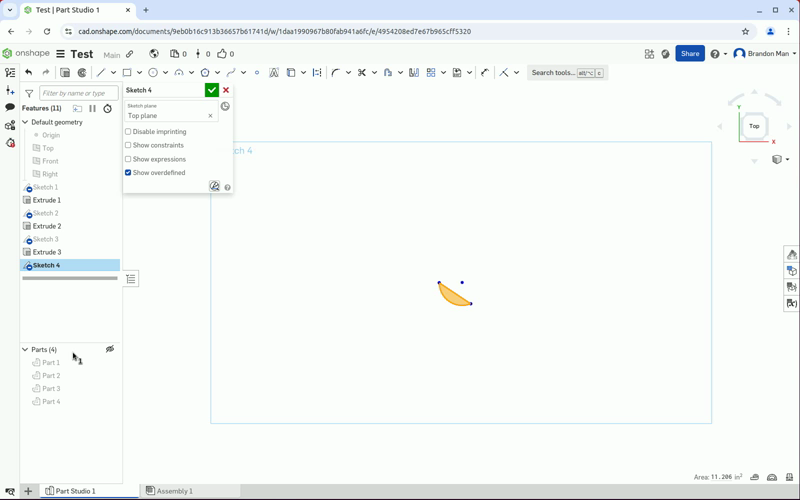
key(shift+y)
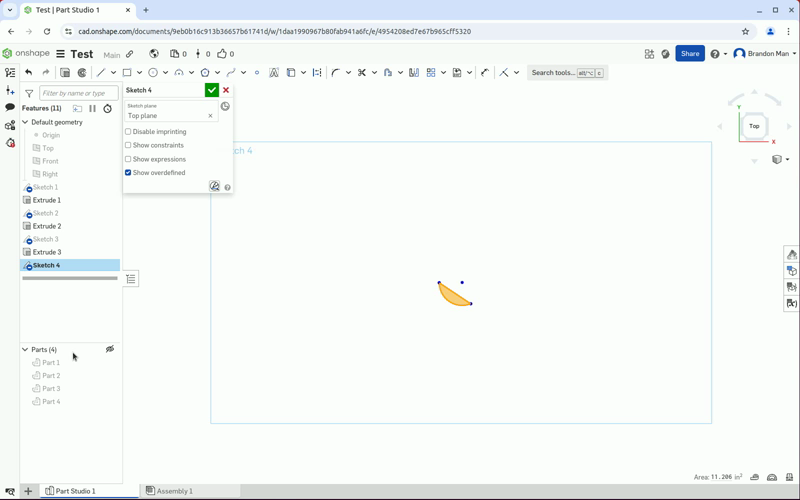
key(shift+e)
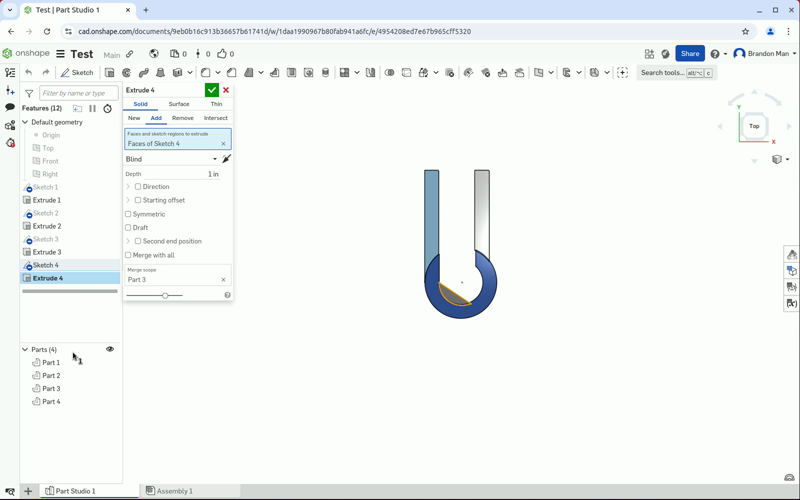
mouse_move(143, 106)
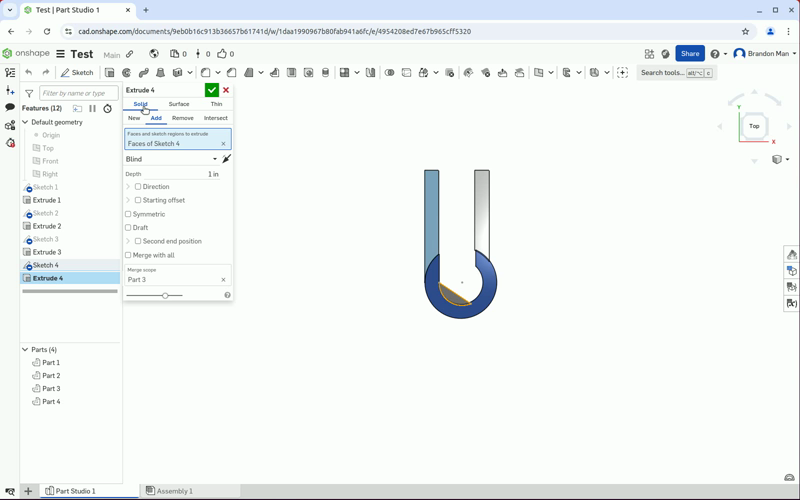
click(143, 106)
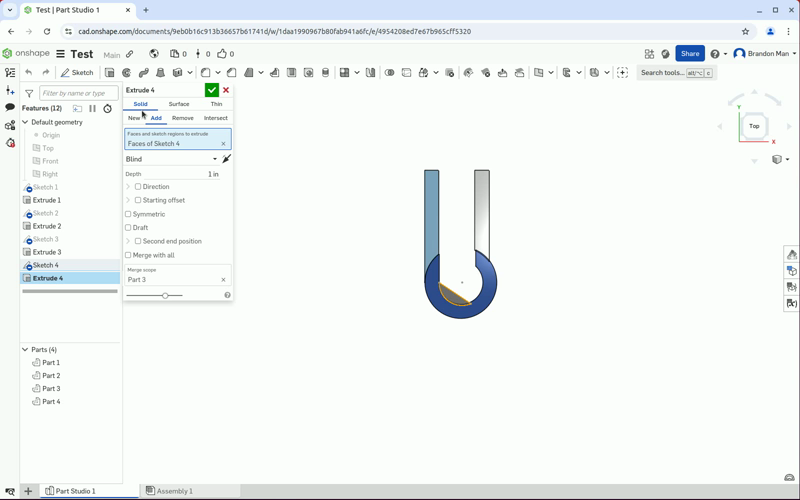
mouse_move(137, 120)
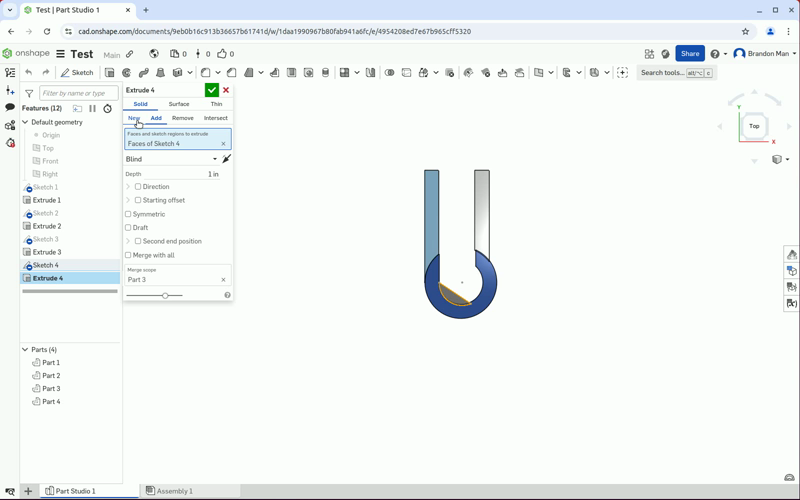
click(137, 120)
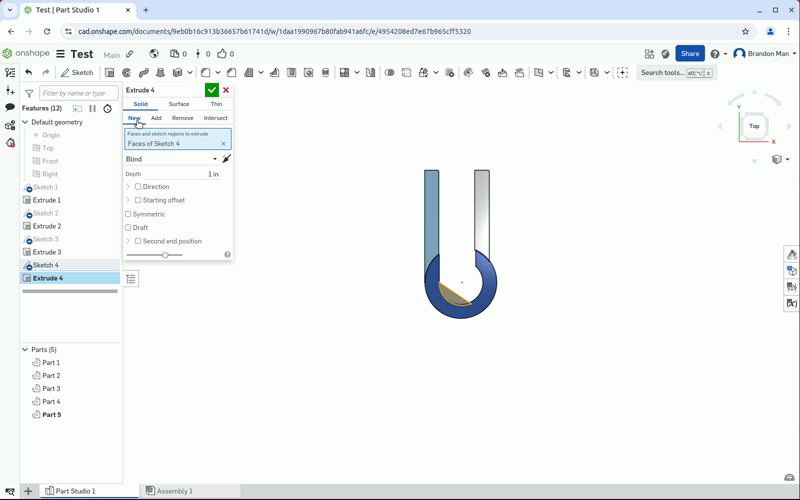
key(tab, 4)
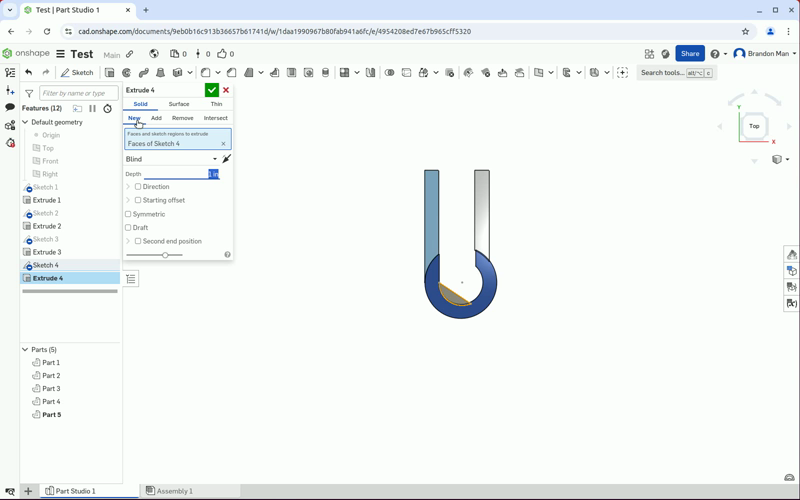
text(19.738)
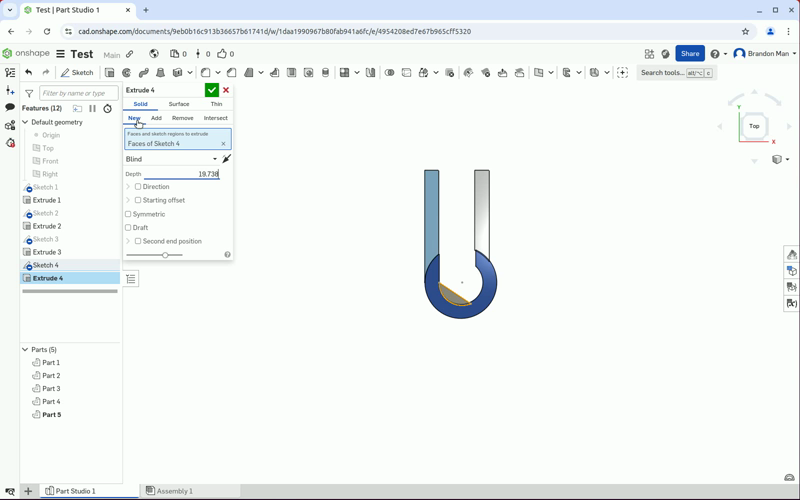
key(enter)
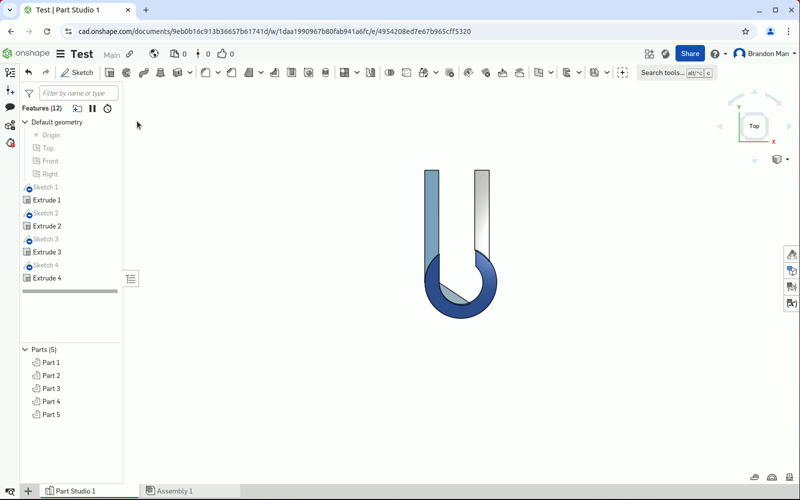
key(shift+h)
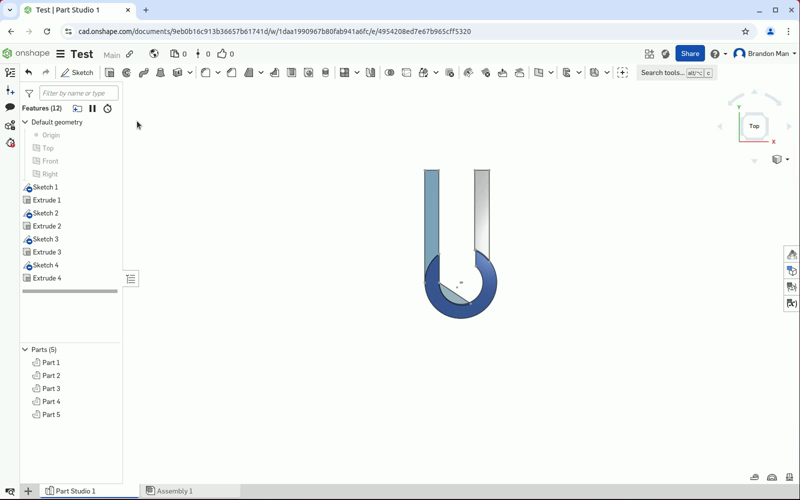
key(shift+h)
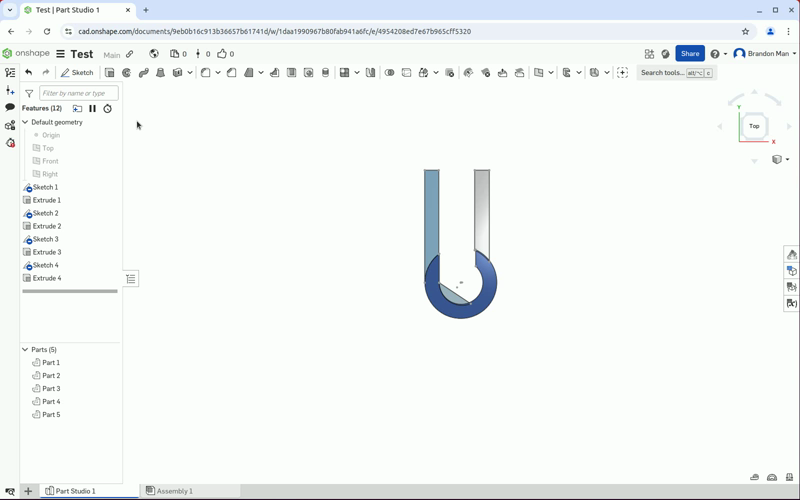
key(shift+7)
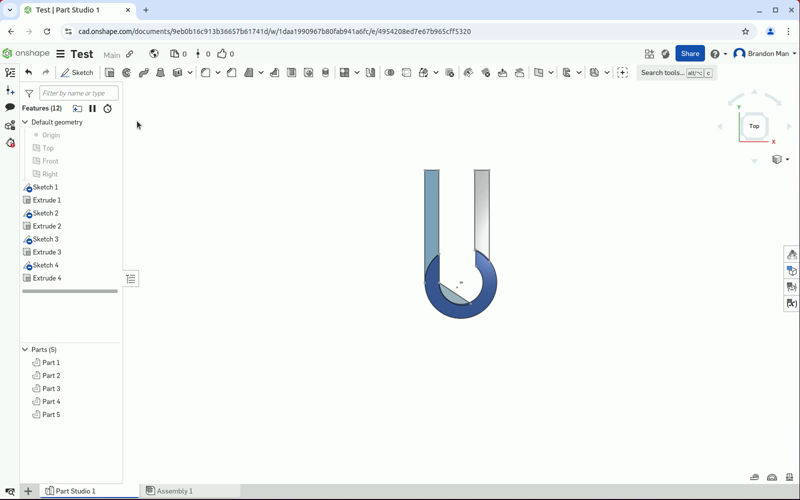
key(up, 3)
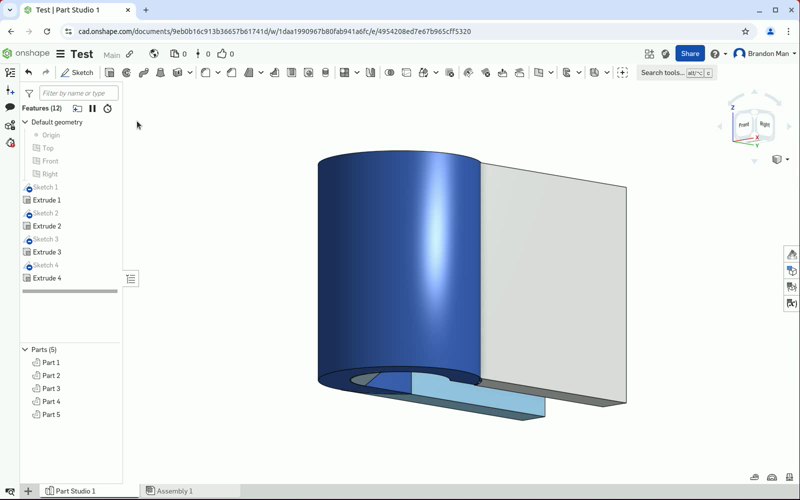
key(left, 3)
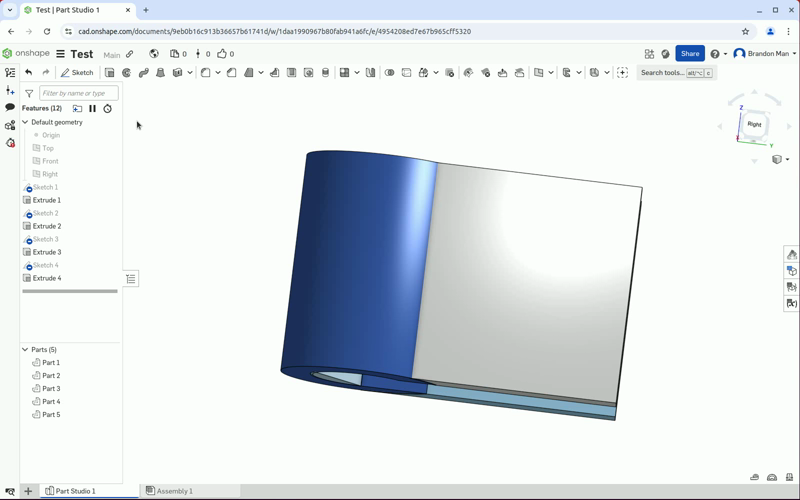
key(right, 3)
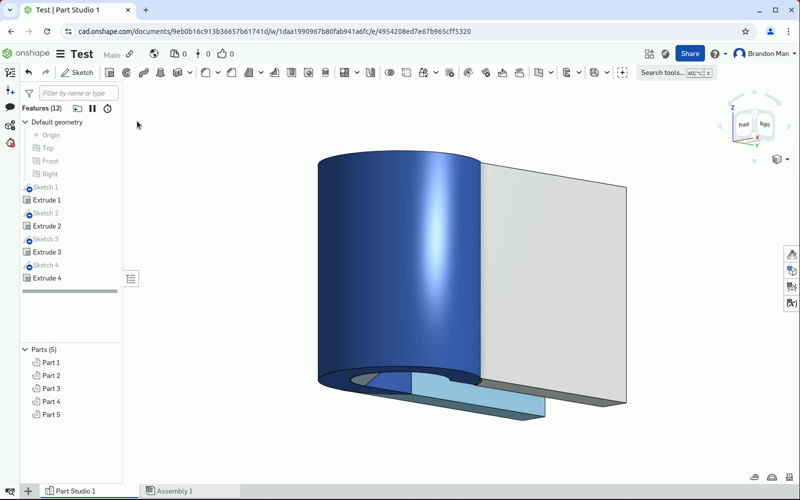
key(down, 3)
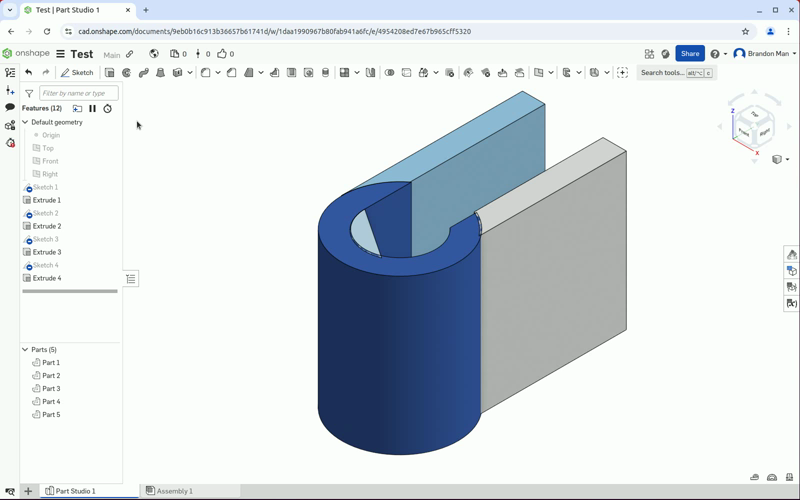
mouse_move(73, 189)
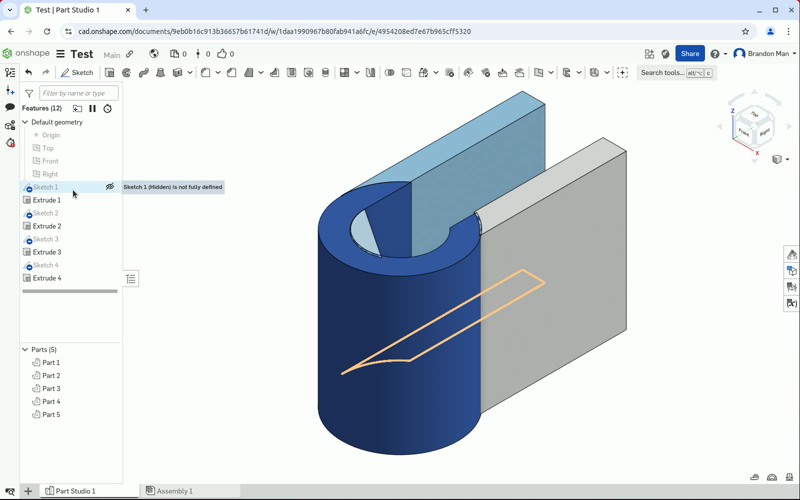
click(73, 189)